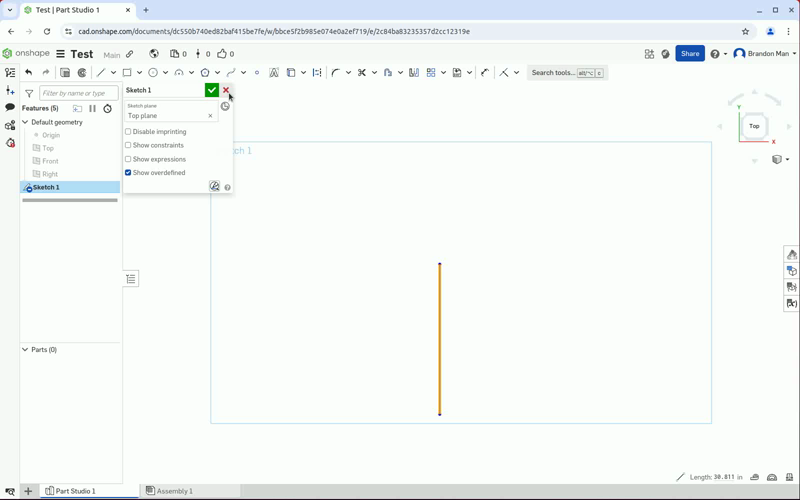
key(shift+h)
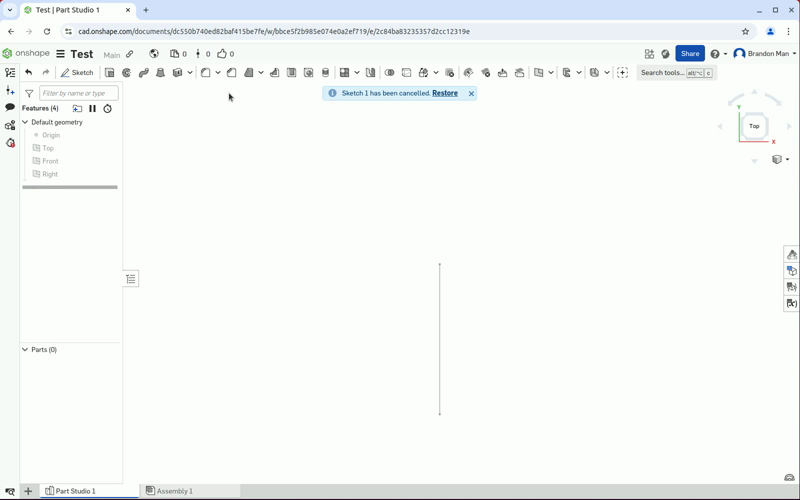
mouse_move(73, 352)
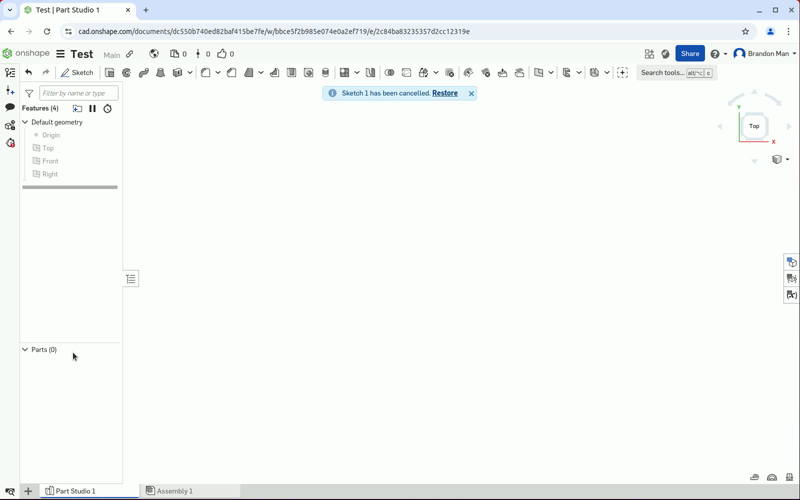
key(y)
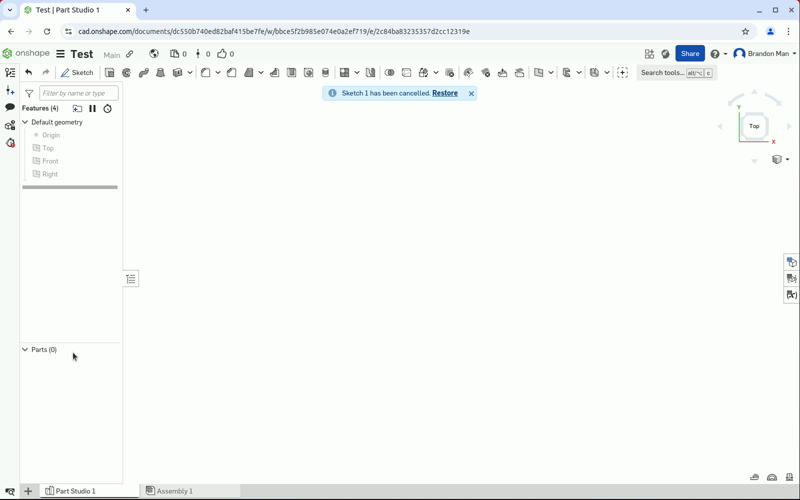
key(shift+p)
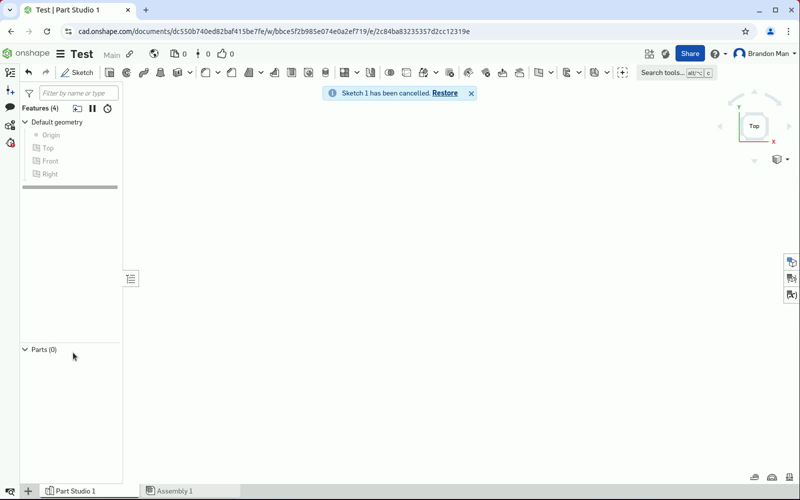
key(space)
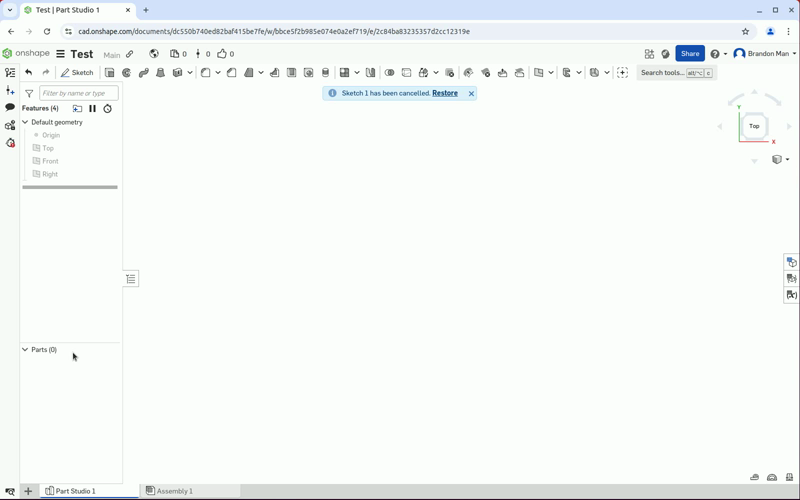
key_down(shift)
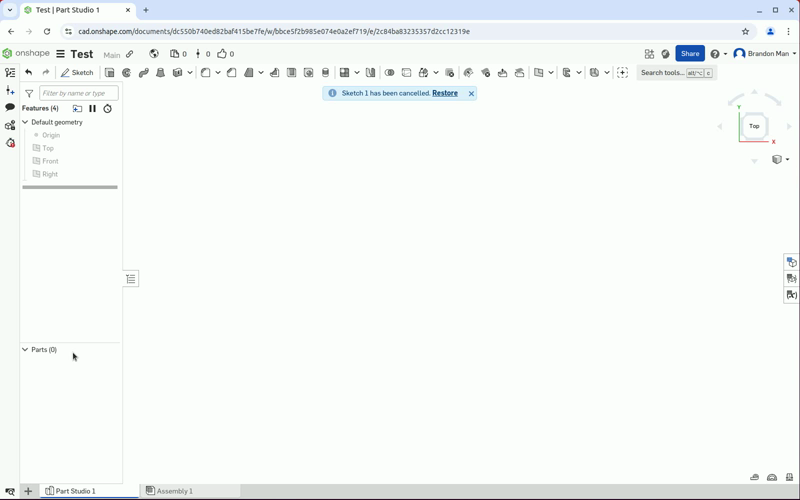
key(up)
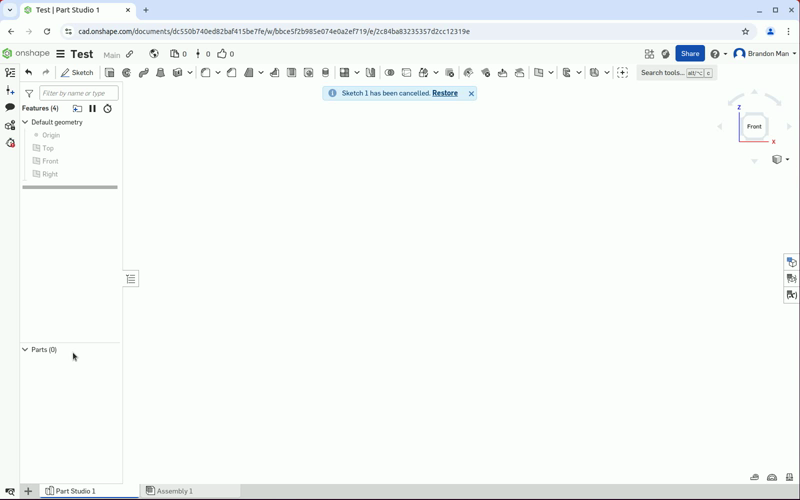
key_up(shift)
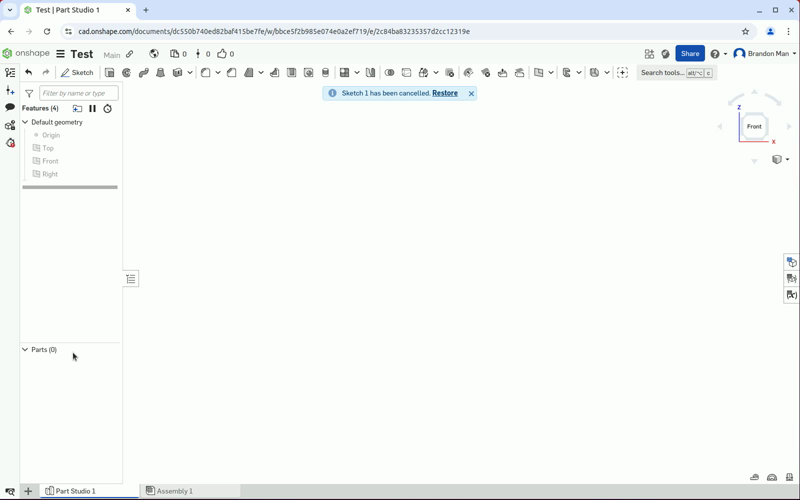
key(space)
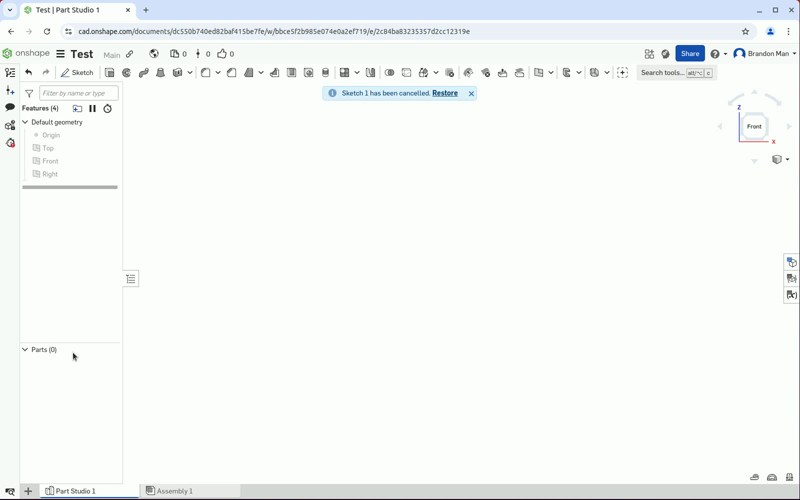
key_down(shift)
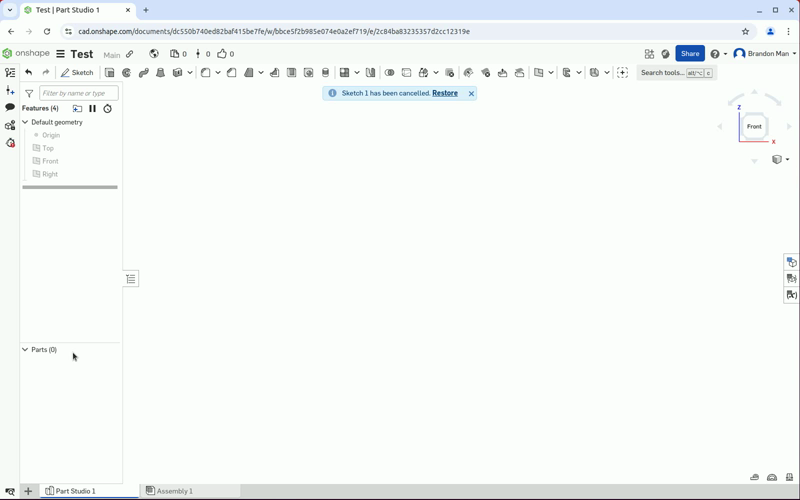
key(left)
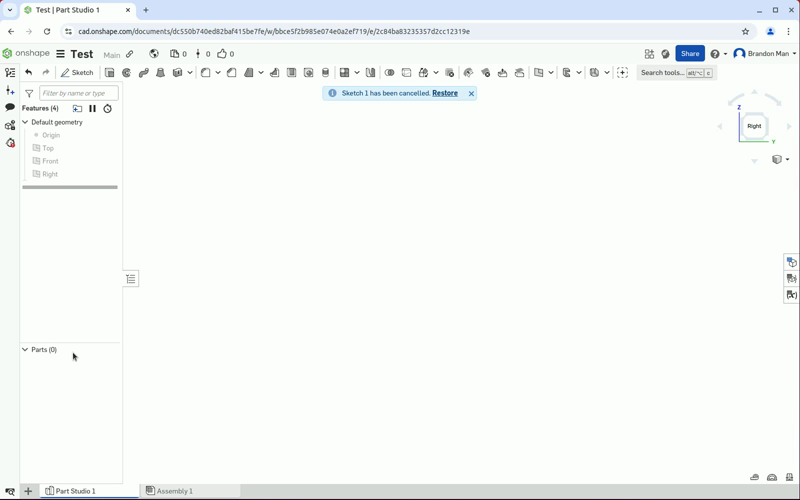
key_up(shift)
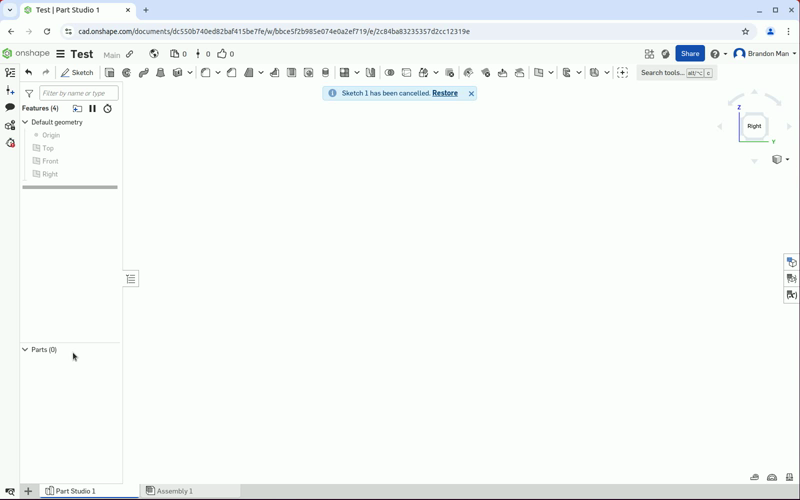
mouse_move(73, 352)
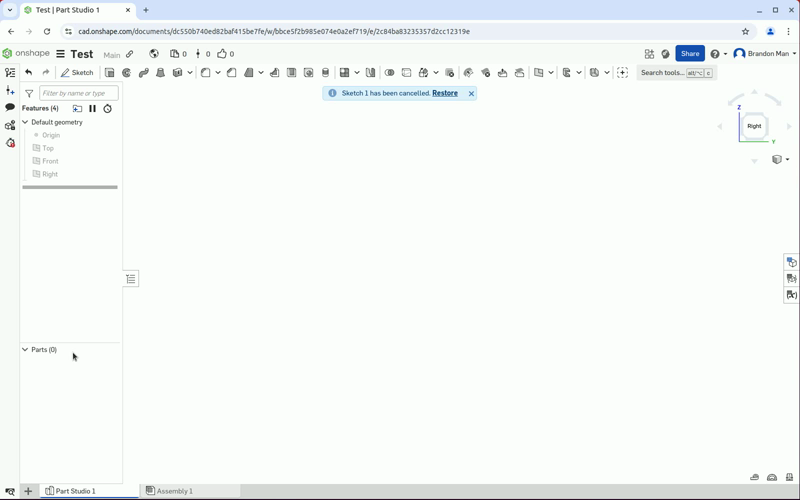
key(shift+y)
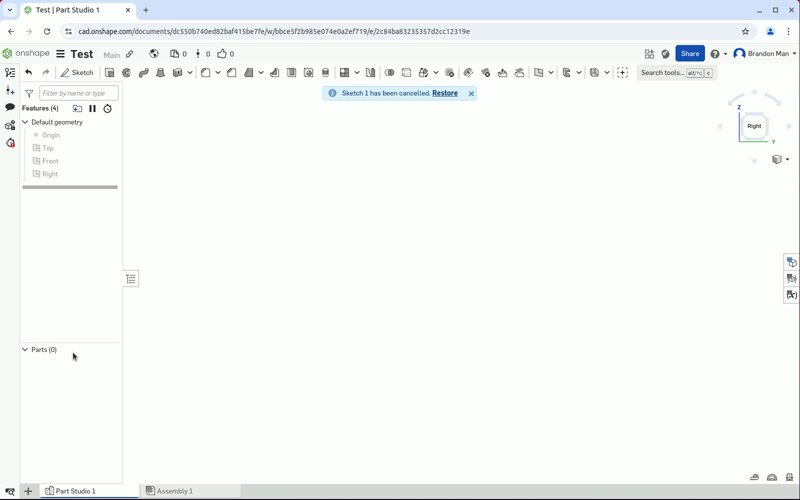
key(shift+s)
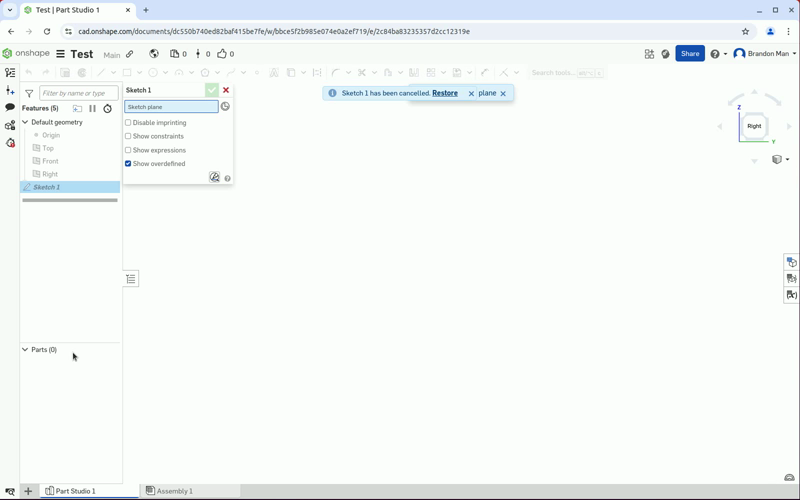
mouse_move(73, 176)
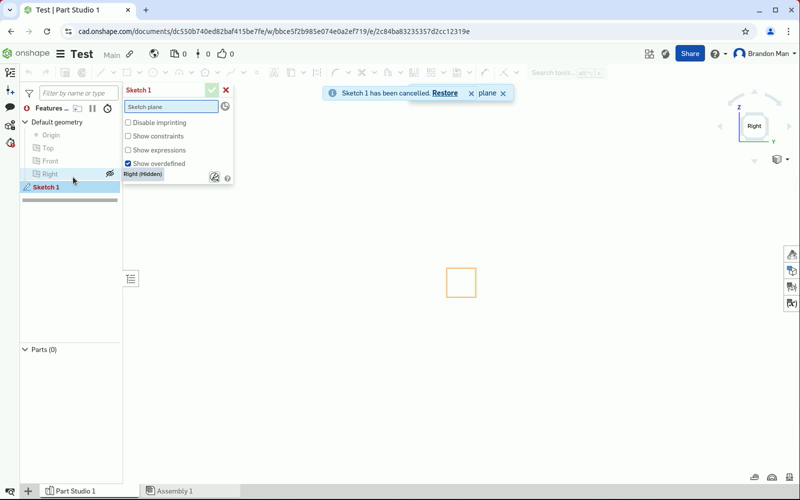
click(73, 176)
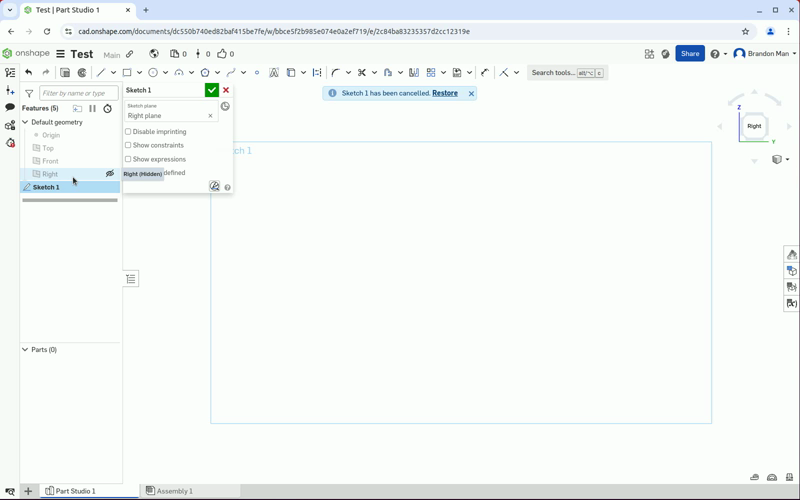
mouse_move(73, 352)
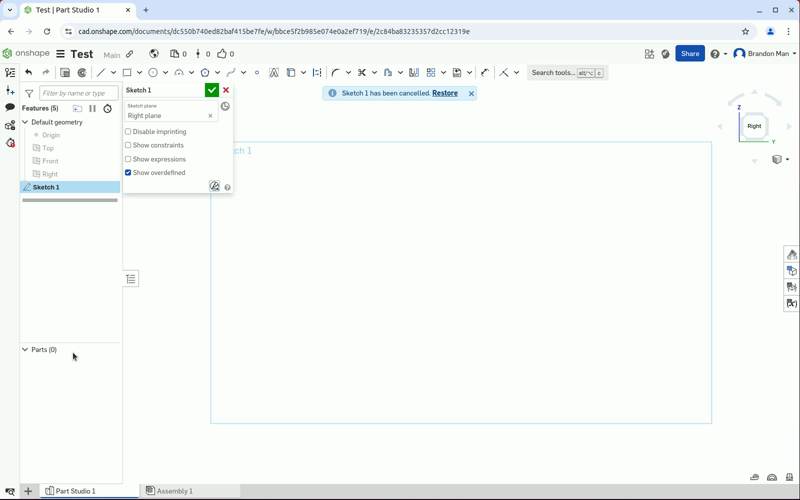
key(y)
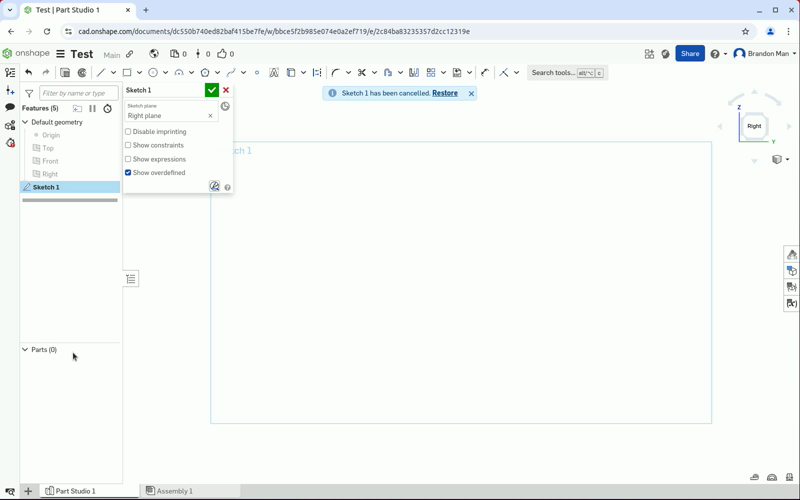
key(l)
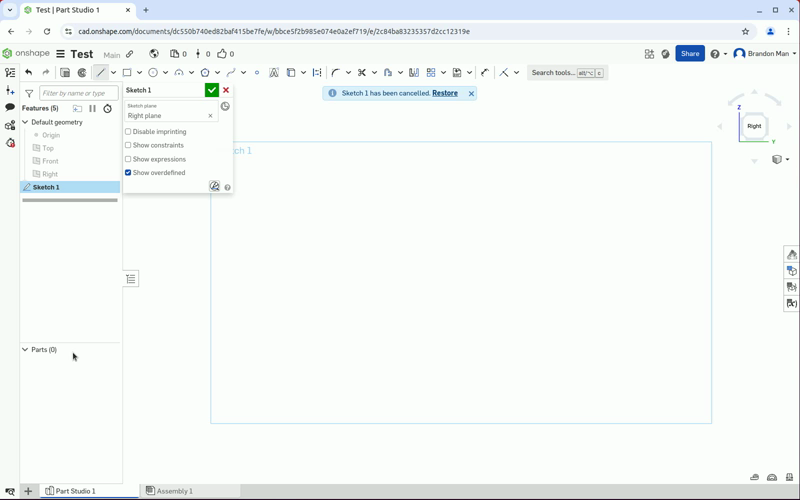
key_down(shift)
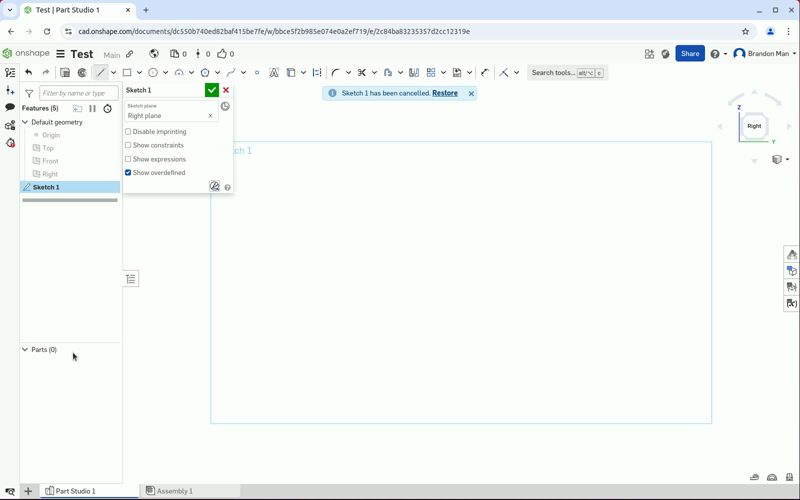
mouse_move(460, 282)
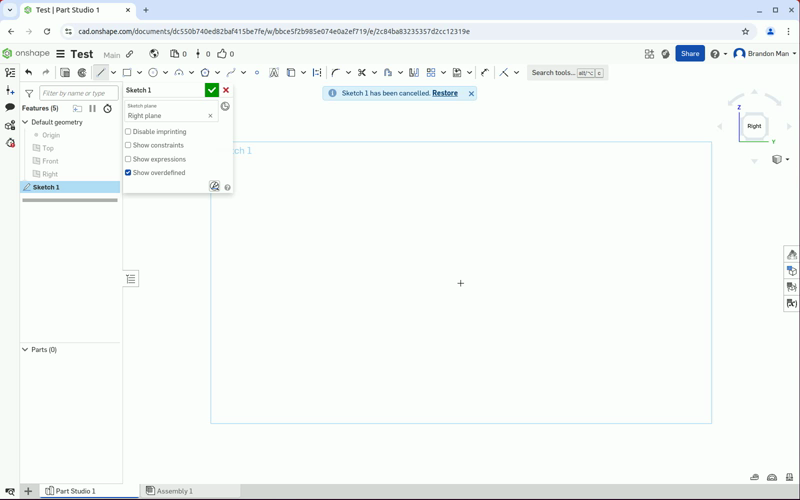
click(460, 282)
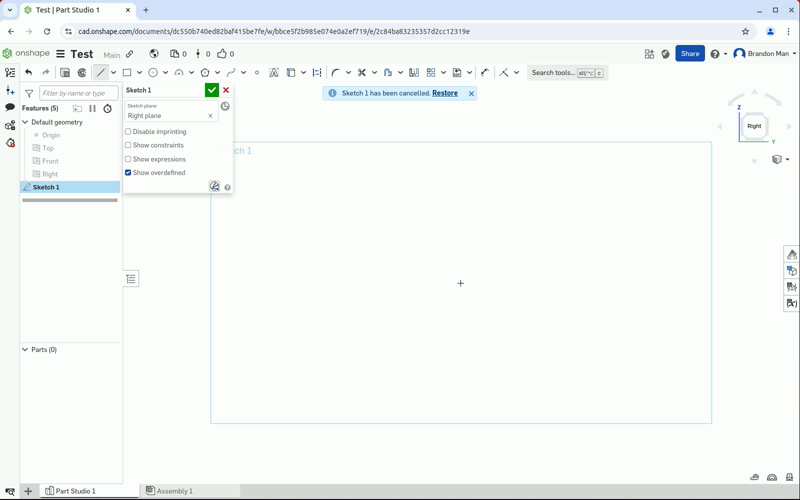
key_up(shift)
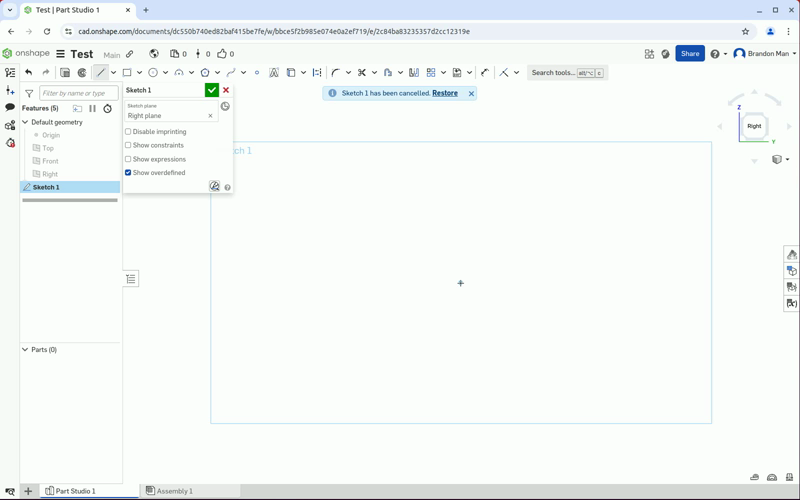
key_down(shift)
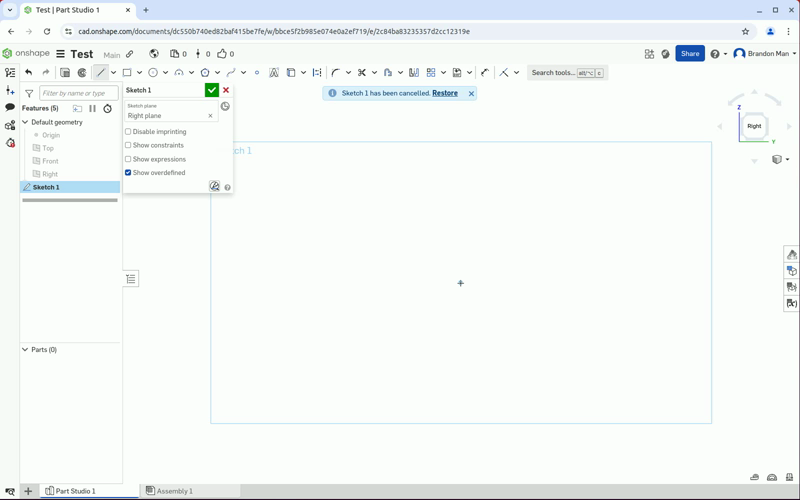
mouse_move(490, 282)
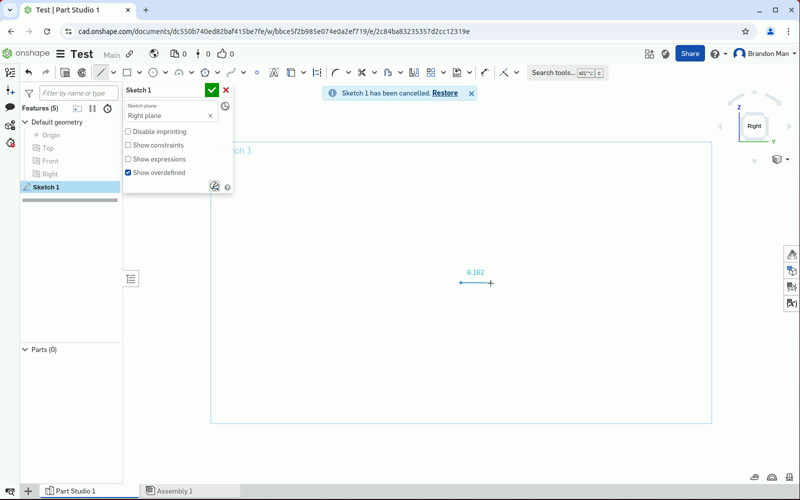
mouse_move(473, 282)
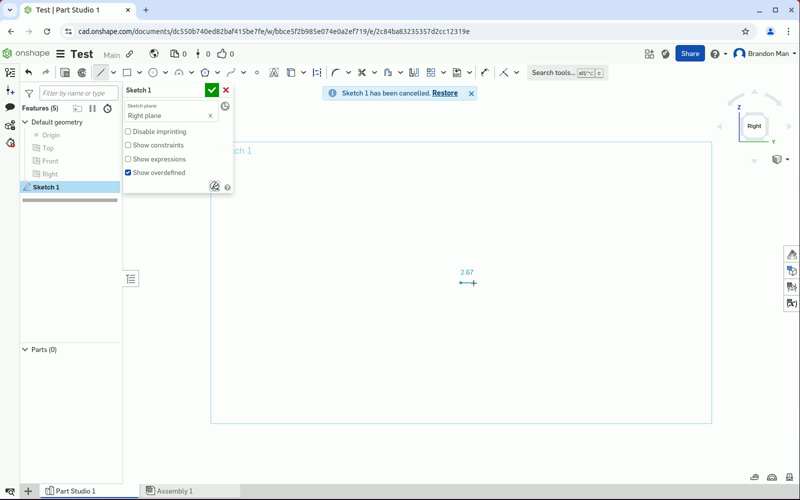
click(473, 282)
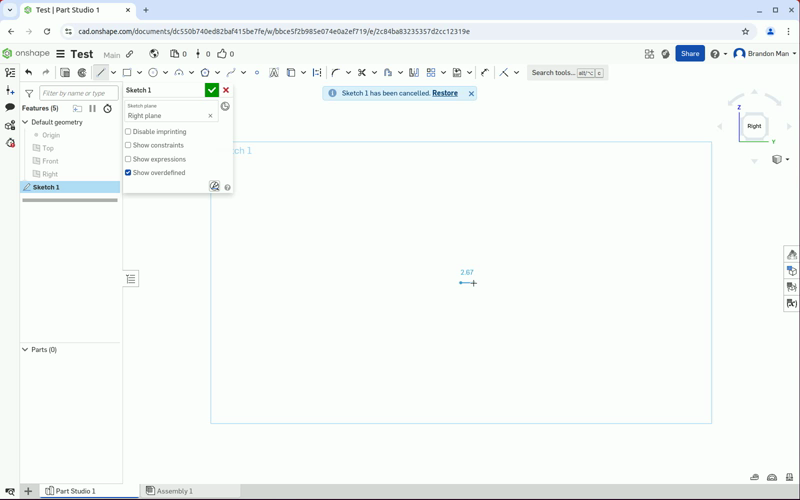
key_up(shift)
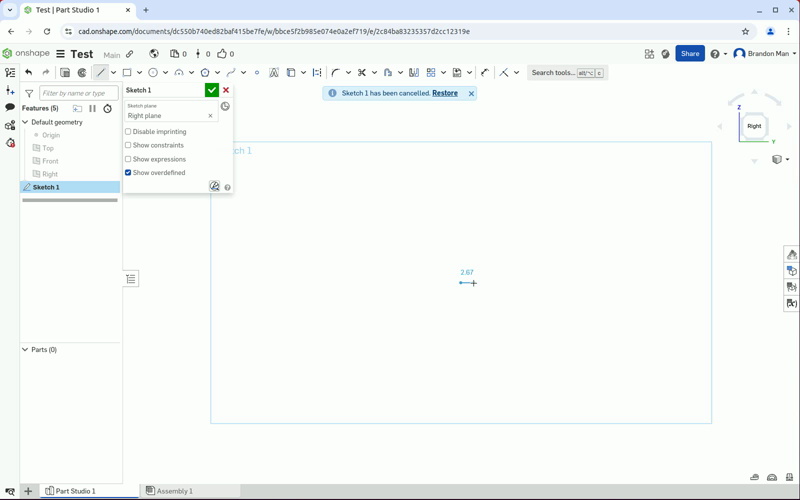
key_down(shift)
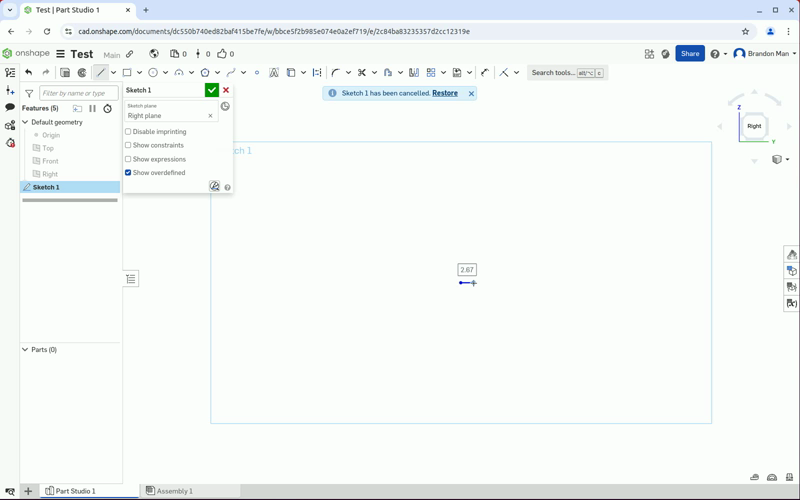
mouse_move(503, 282)
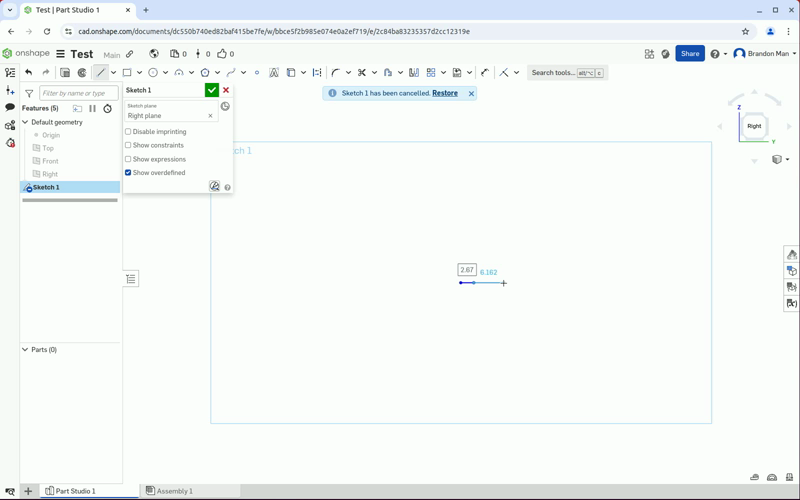
mouse_move(473, 273)
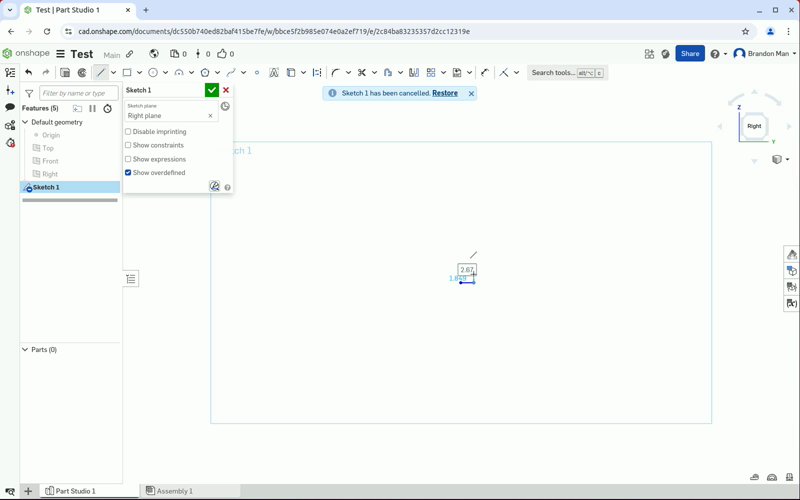
click(473, 273)
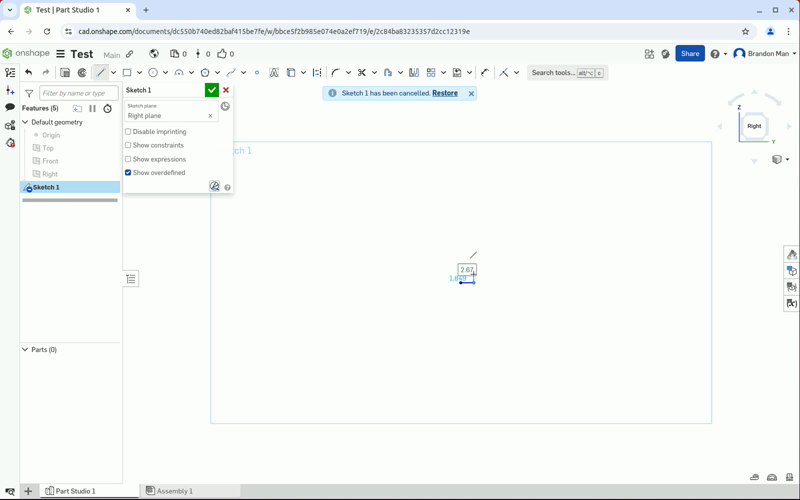
key_up(shift)
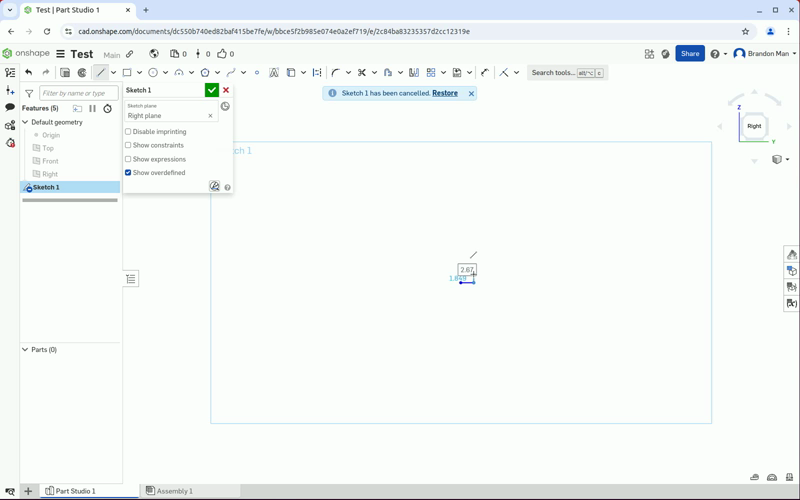
key_down(shift)
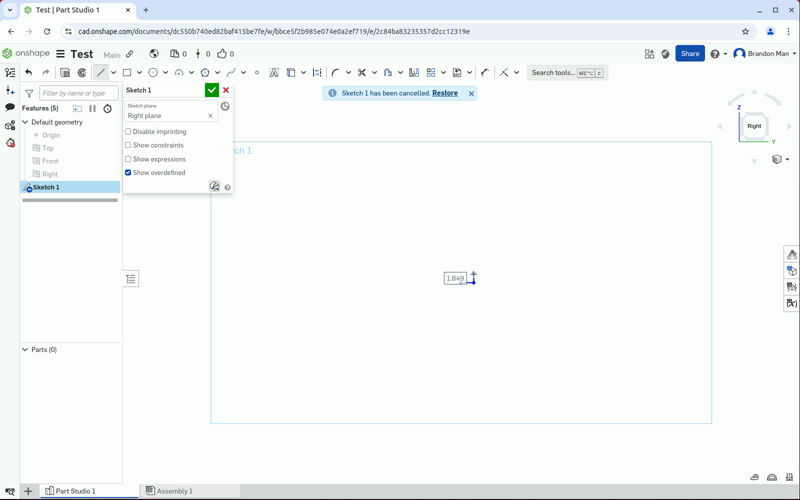
mouse_move(503, 273)
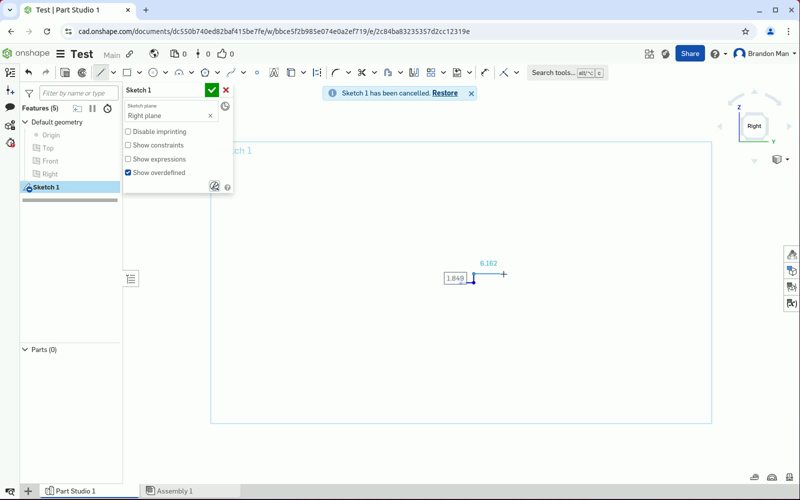
mouse_move(509, 273)
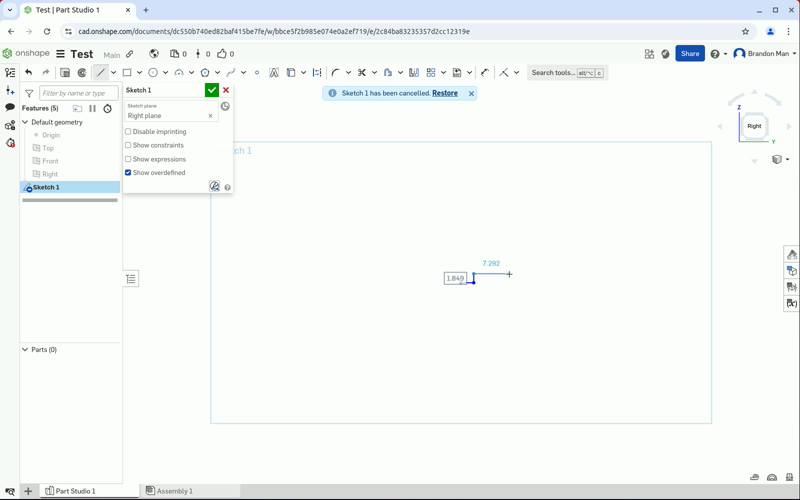
click(509, 273)
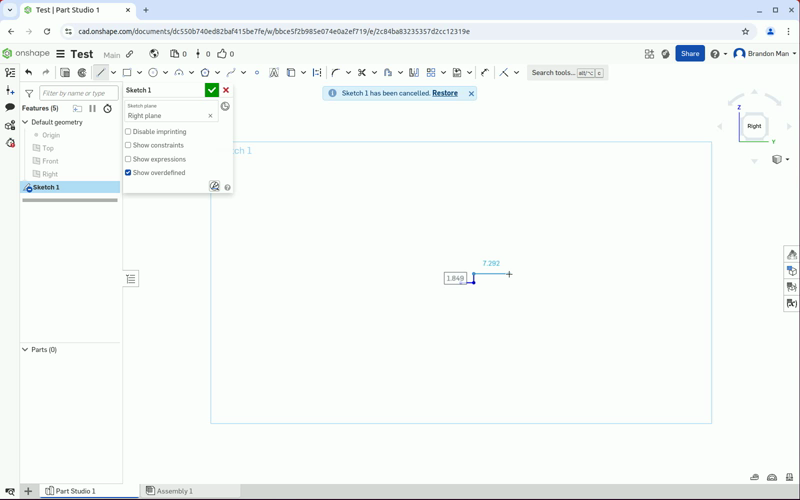
key_up(shift)
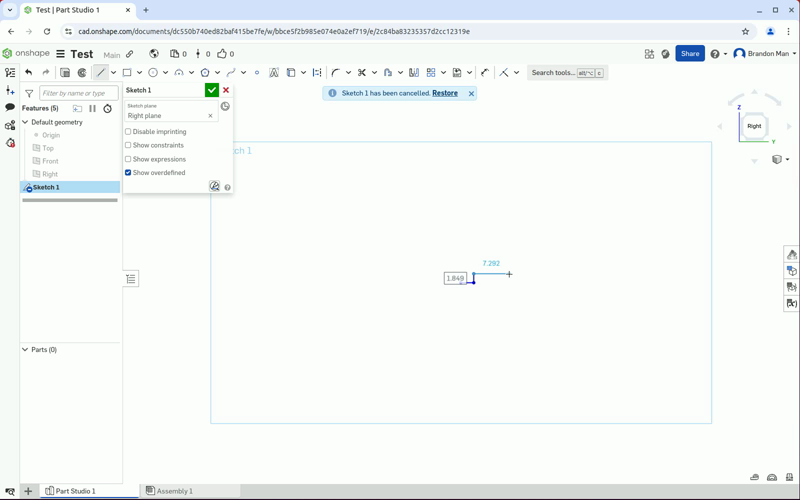
key_down(shift)
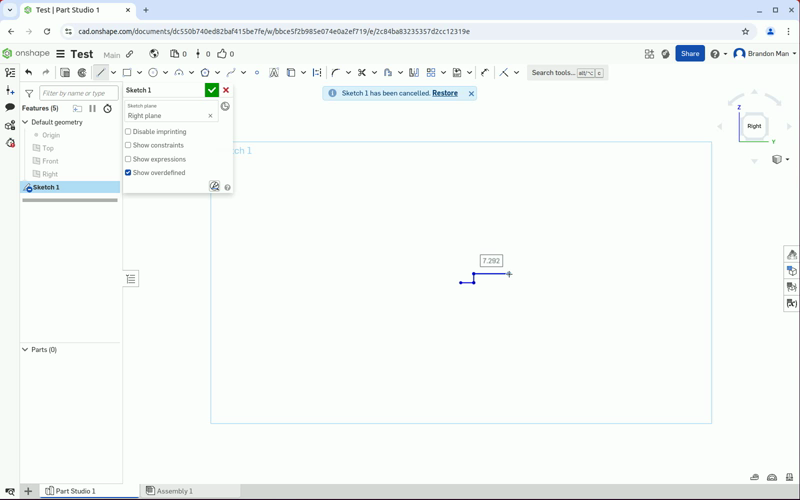
mouse_move(539, 273)
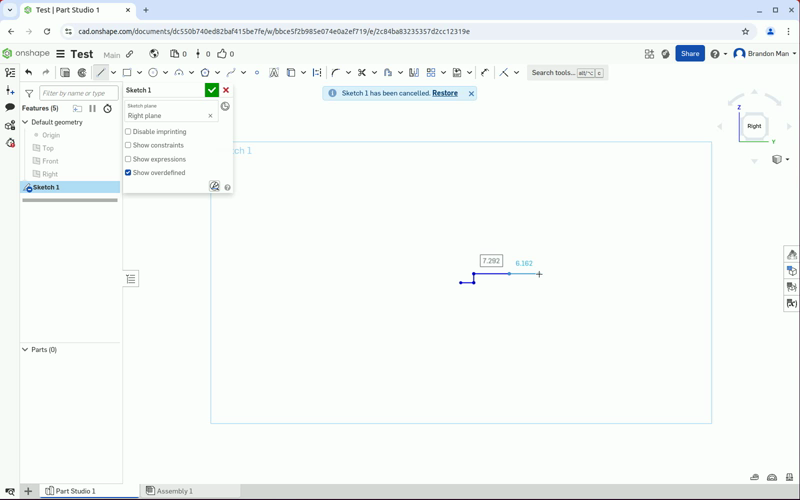
mouse_move(509, 282)
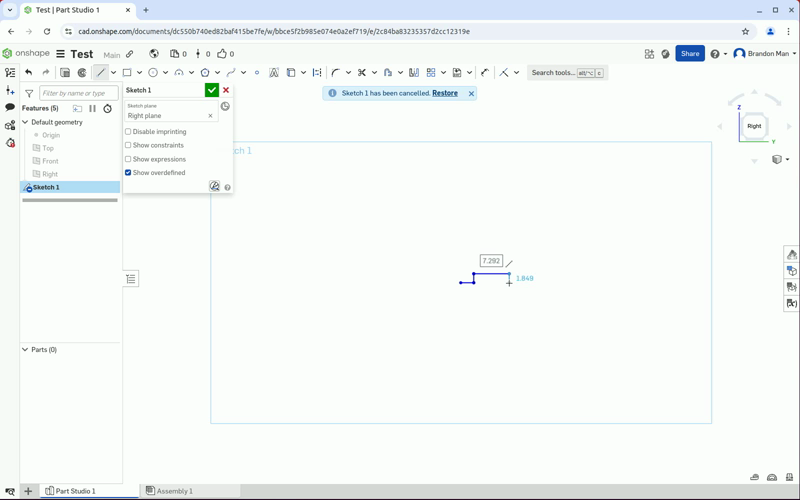
click(509, 282)
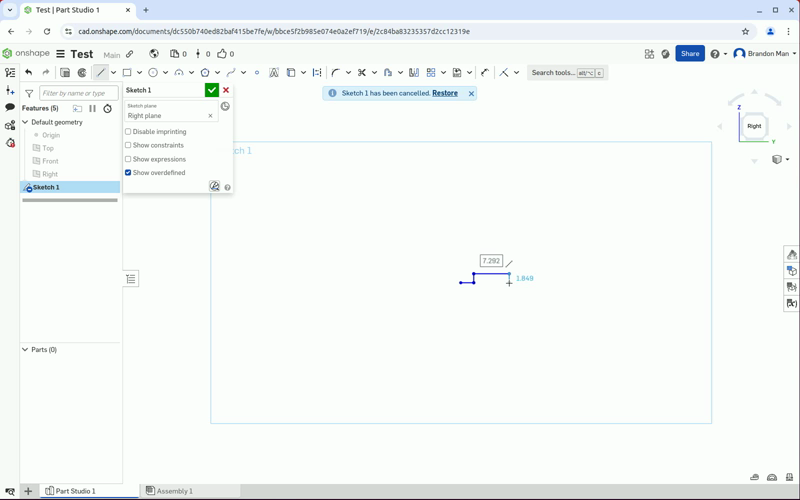
key_up(shift)
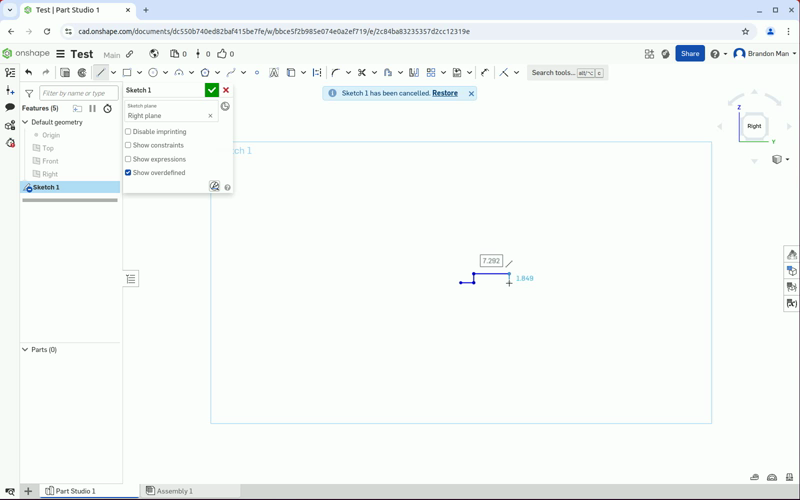
key_down(shift)
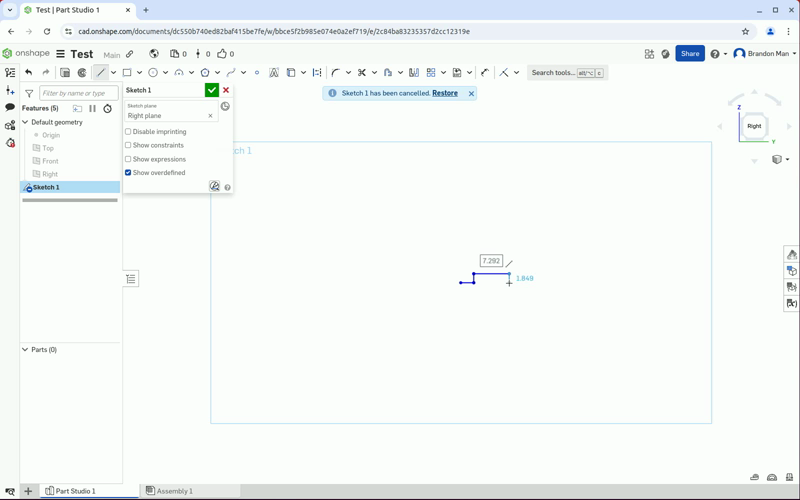
mouse_move(539, 282)
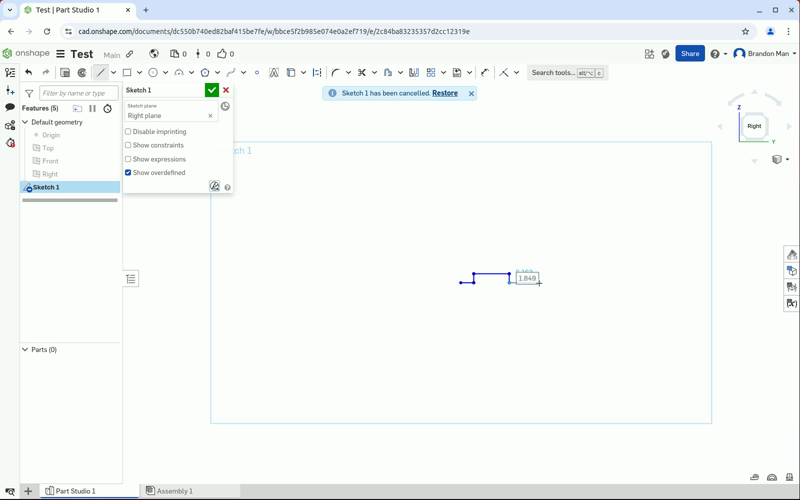
mouse_move(522, 282)
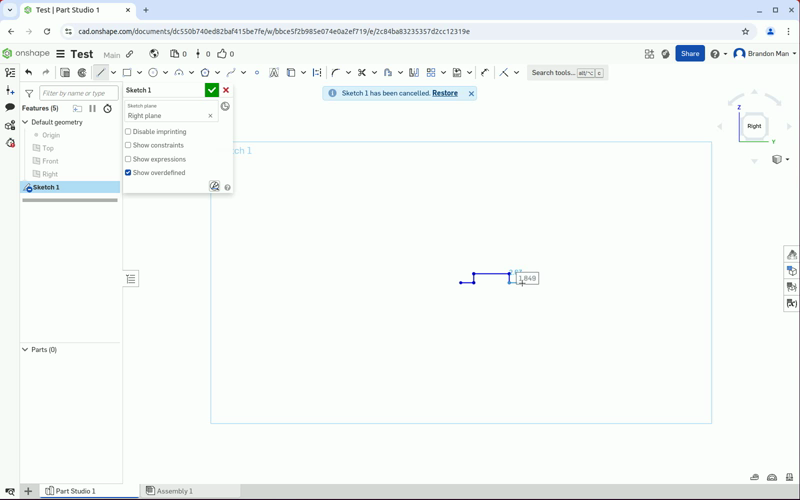
click(522, 282)
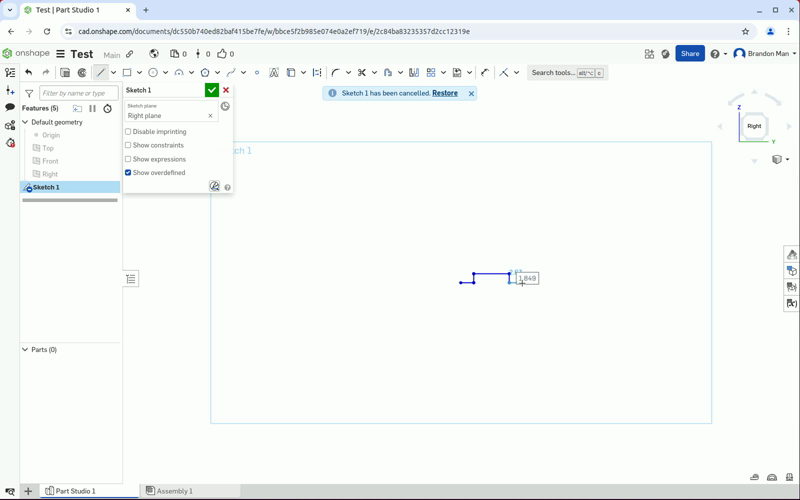
key_up(shift)
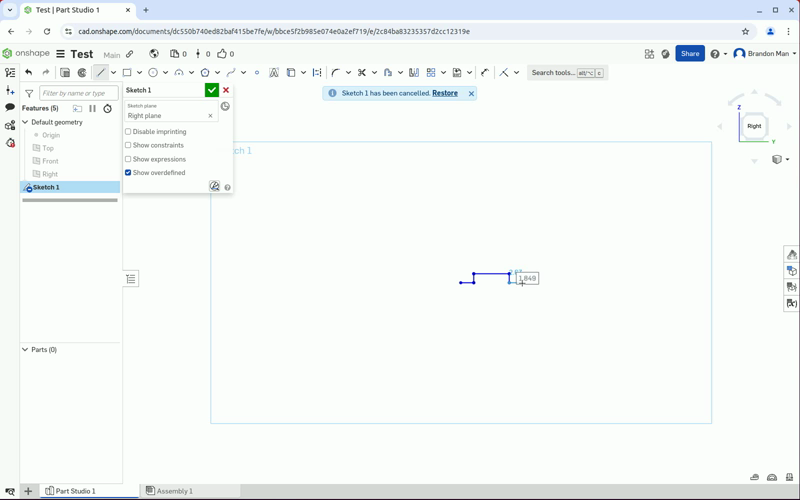
key_down(shift)
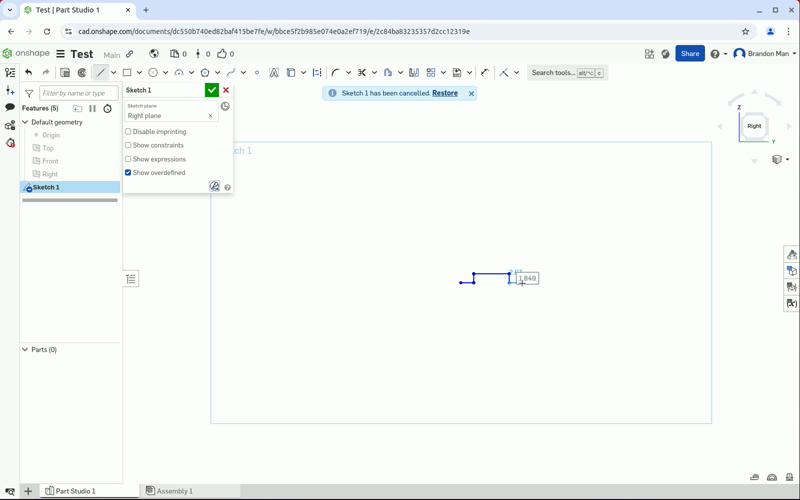
mouse_move(552, 282)
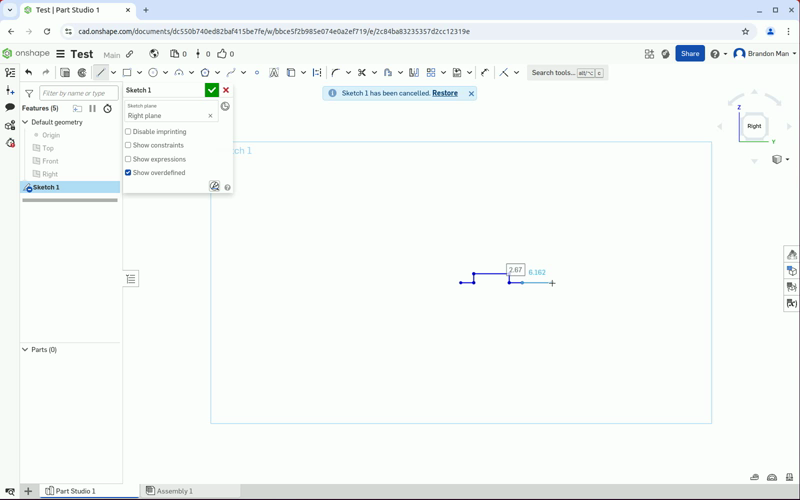
mouse_move(522, 261)
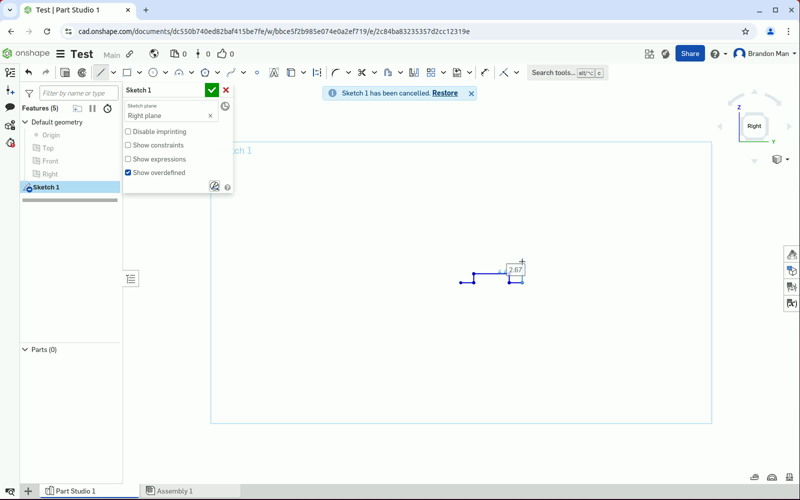
click(522, 261)
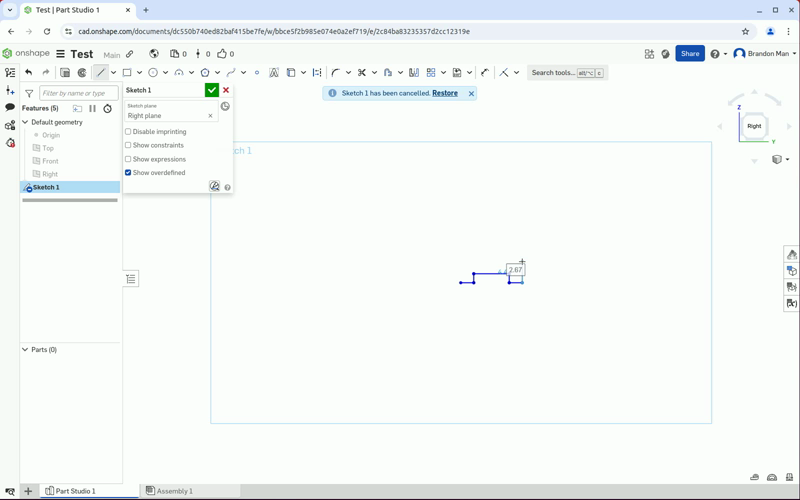
key_up(shift)
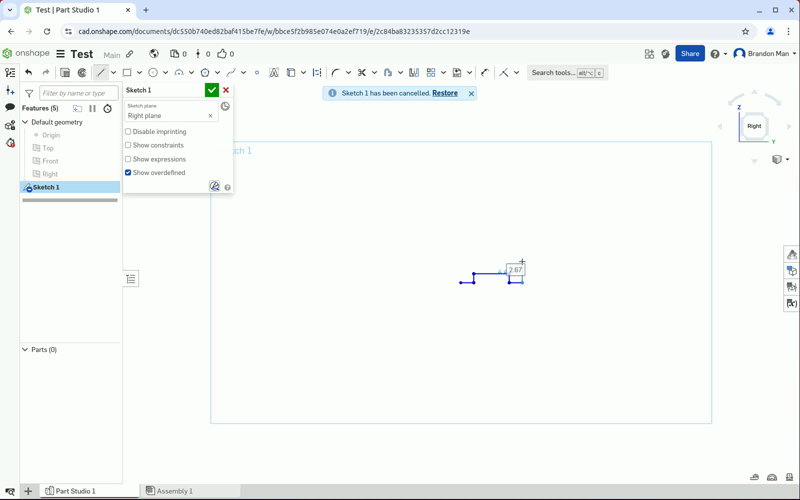
key_down(shift)
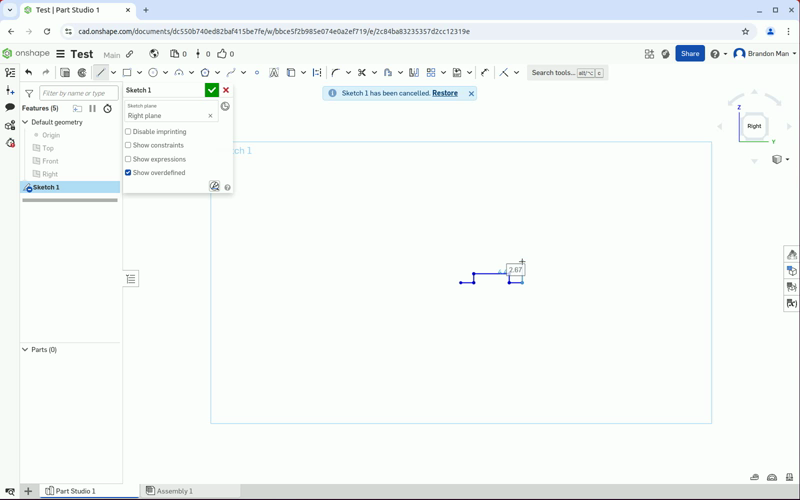
mouse_move(552, 261)
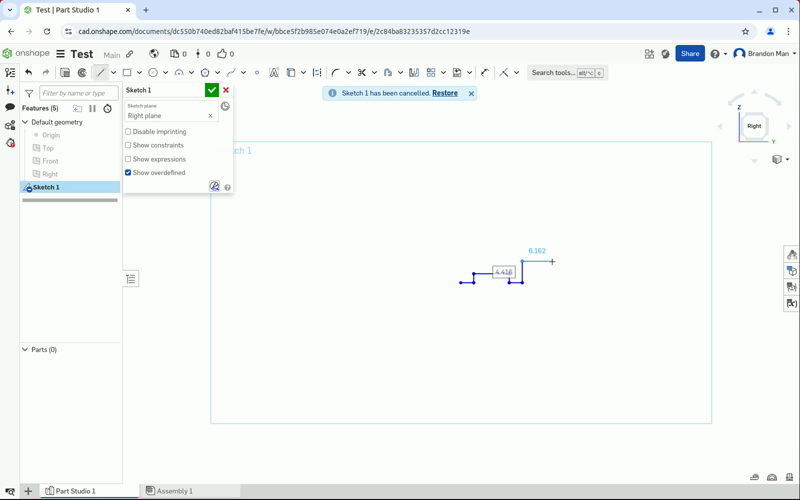
mouse_move(509, 261)
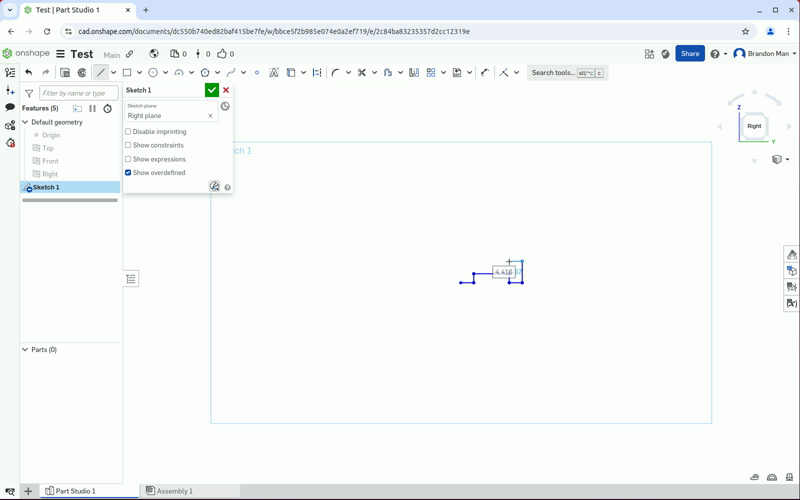
click(509, 261)
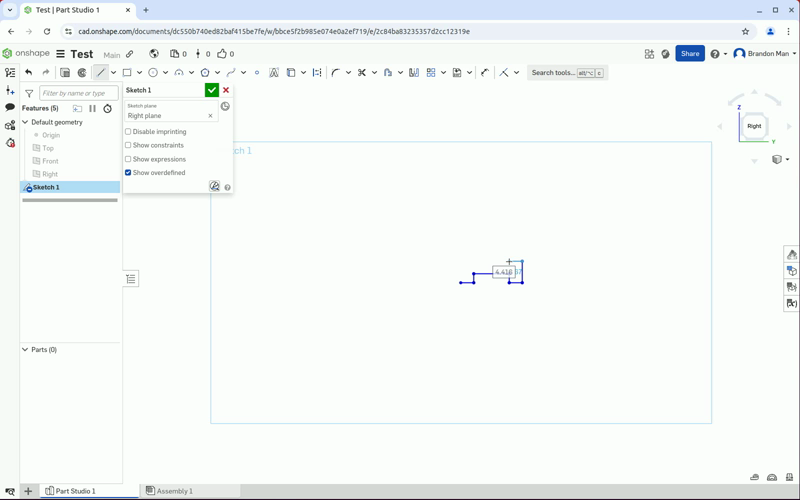
key_up(shift)
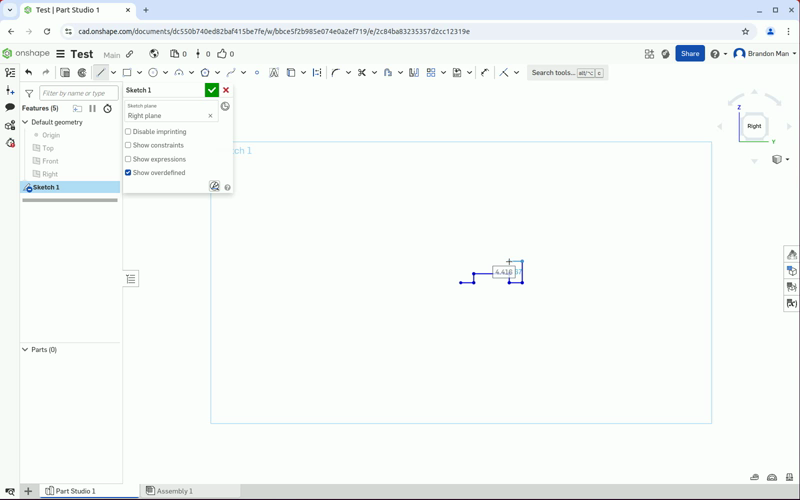
key_down(shift)
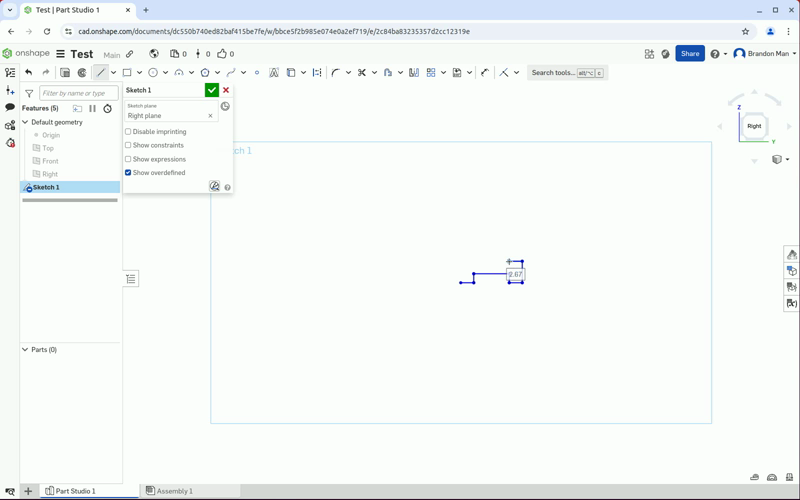
mouse_move(539, 261)
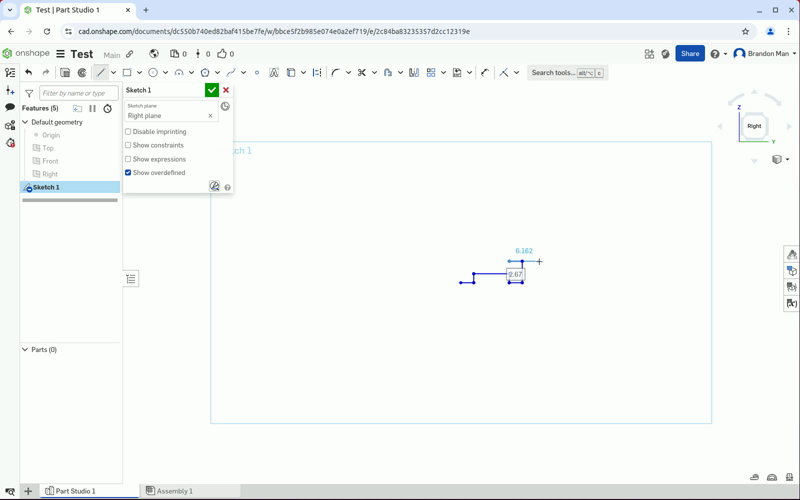
mouse_move(509, 251)
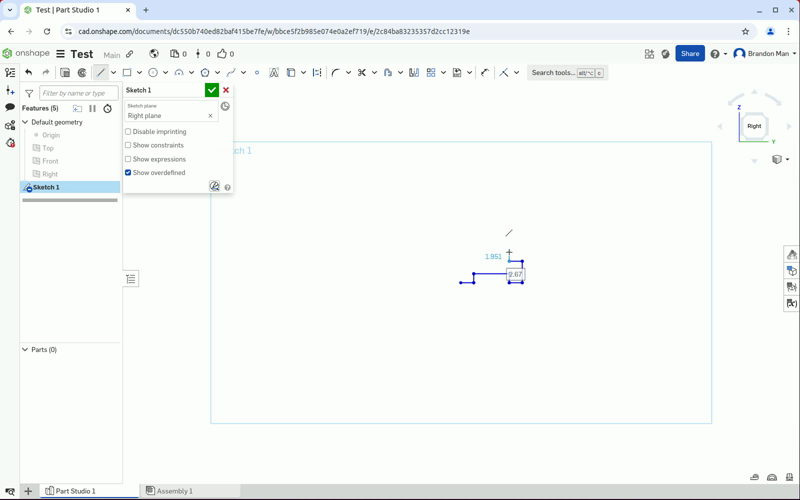
click(509, 251)
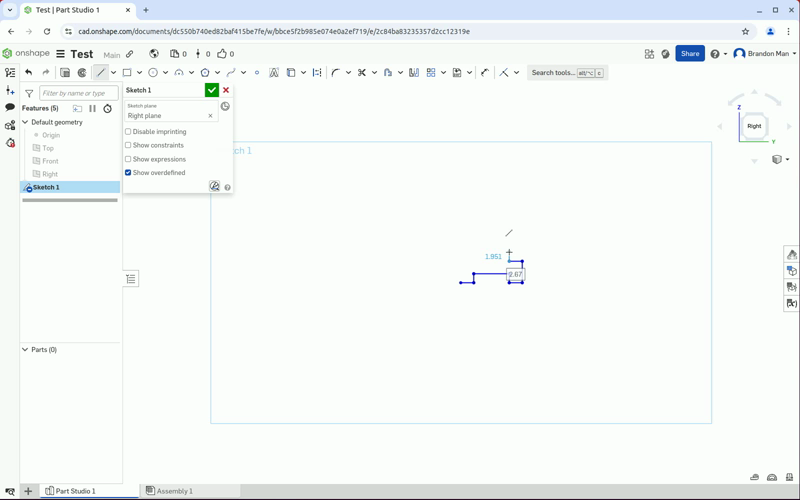
key_up(shift)
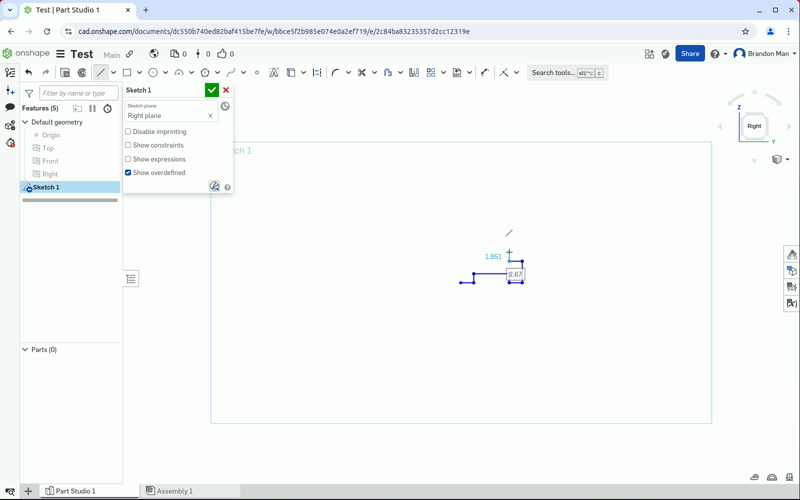
key_down(shift)
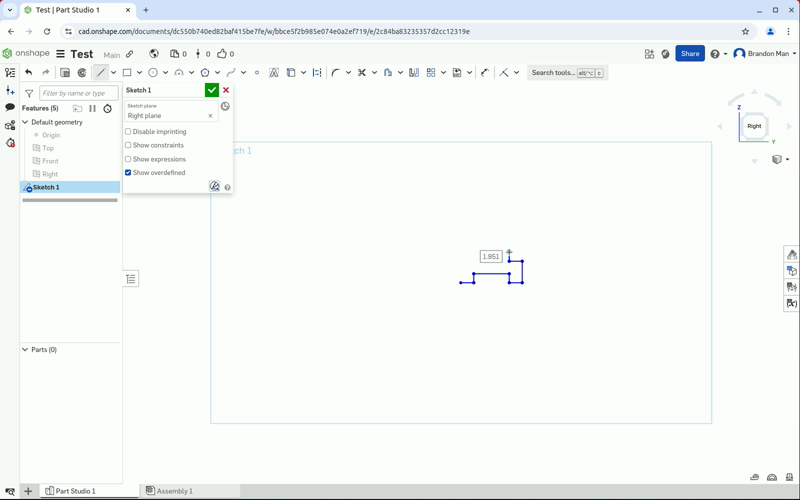
mouse_move(539, 251)
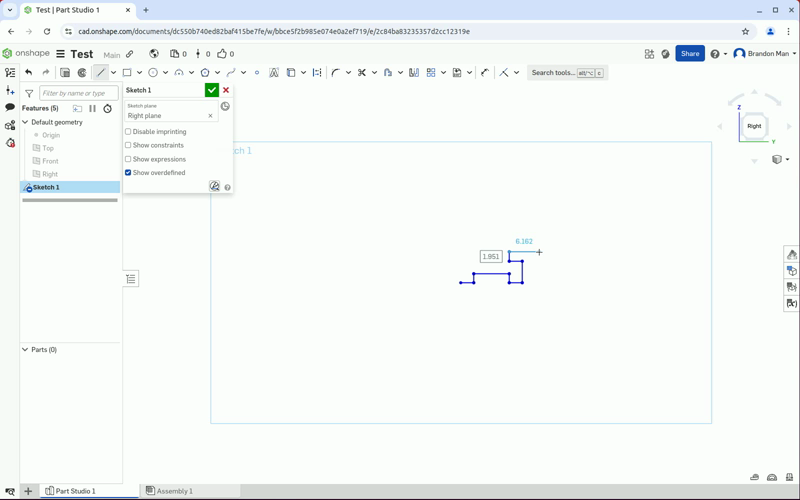
mouse_move(473, 251)
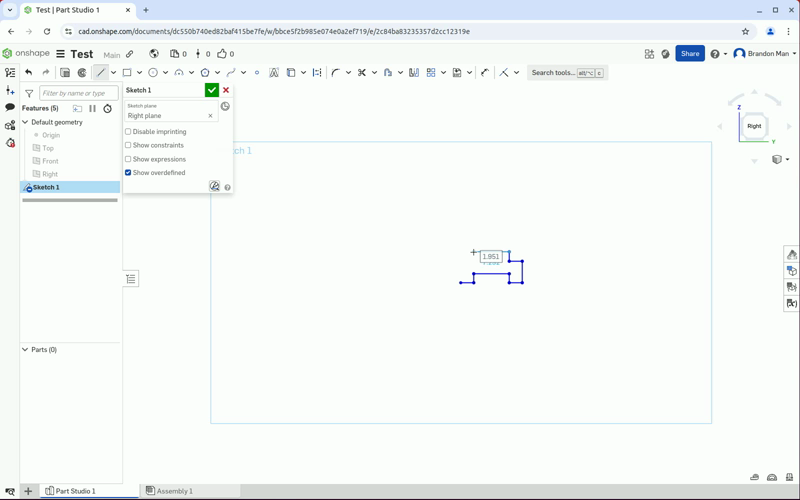
click(473, 251)
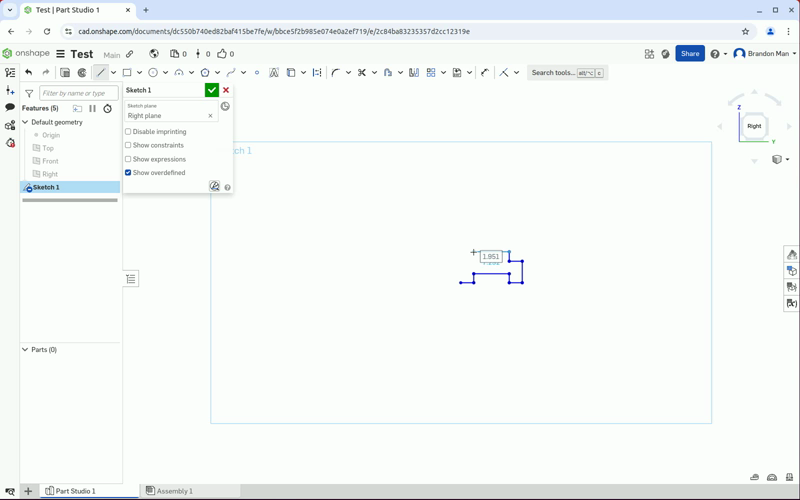
key_up(shift)
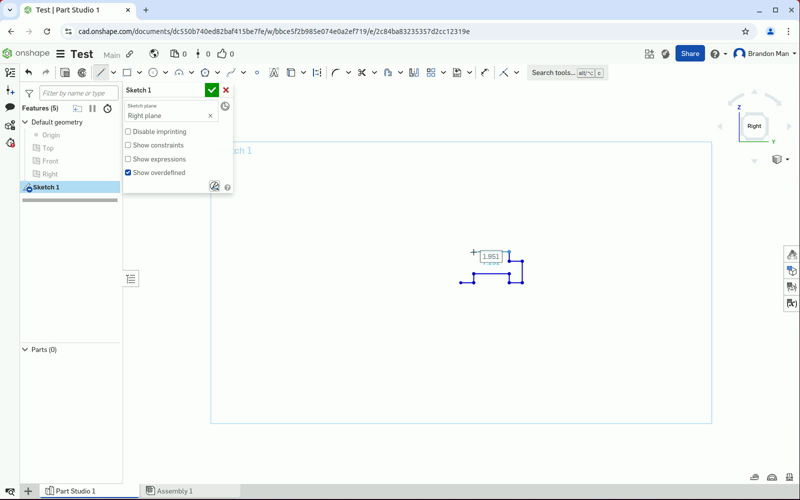
key_down(shift)
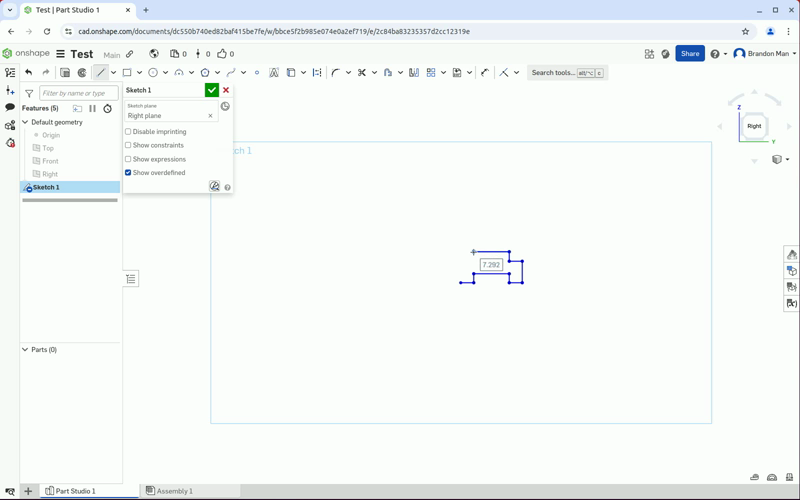
mouse_move(503, 251)
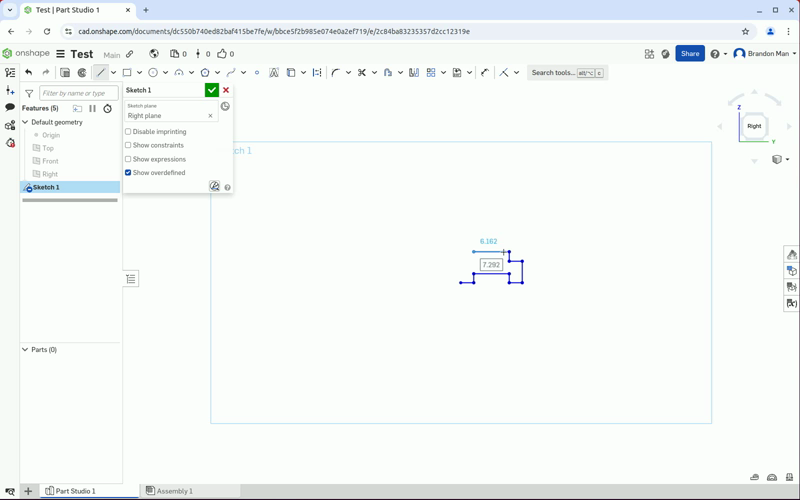
mouse_move(473, 261)
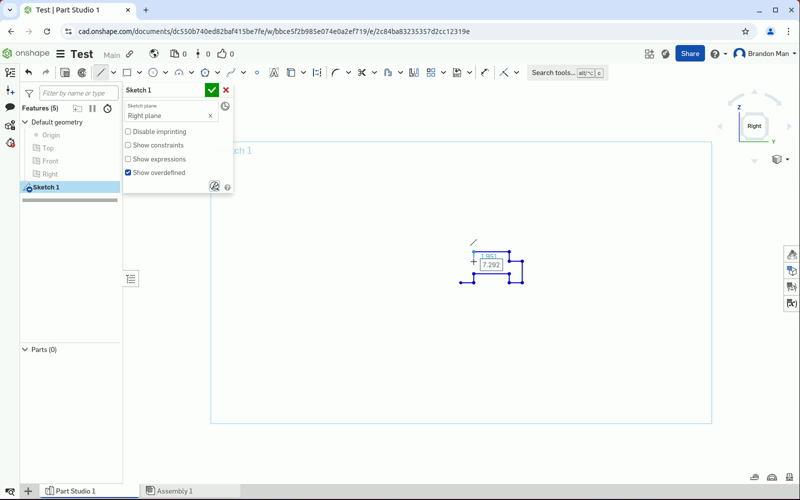
click(473, 261)
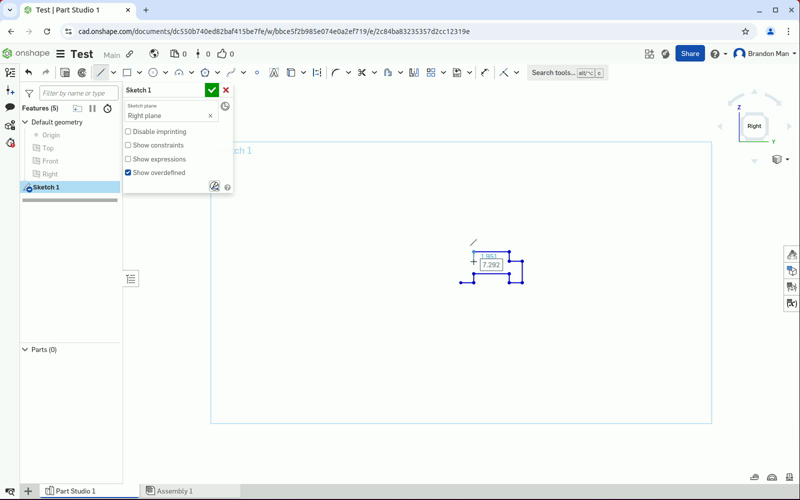
key_up(shift)
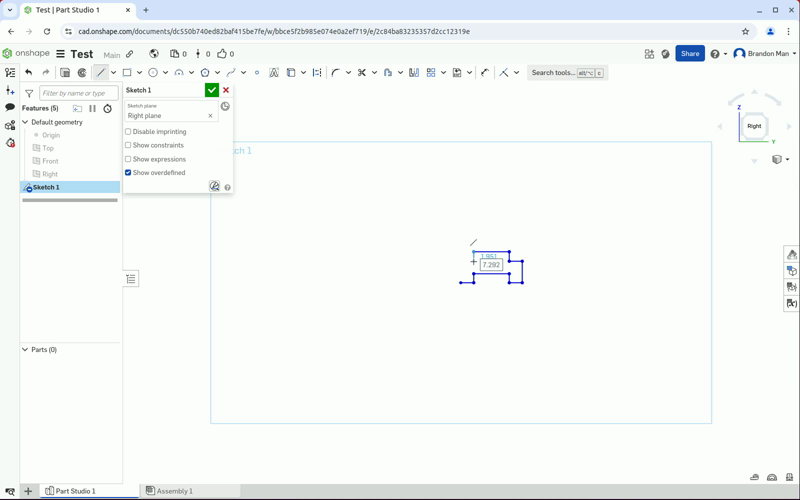
key_down(shift)
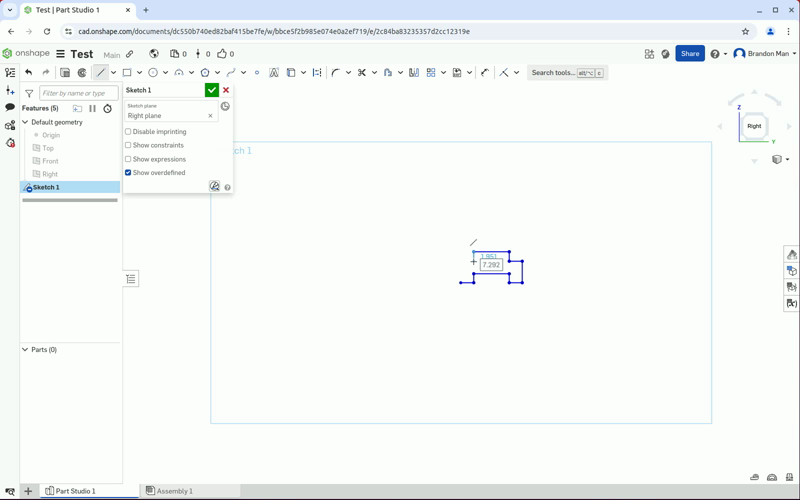
mouse_move(503, 261)
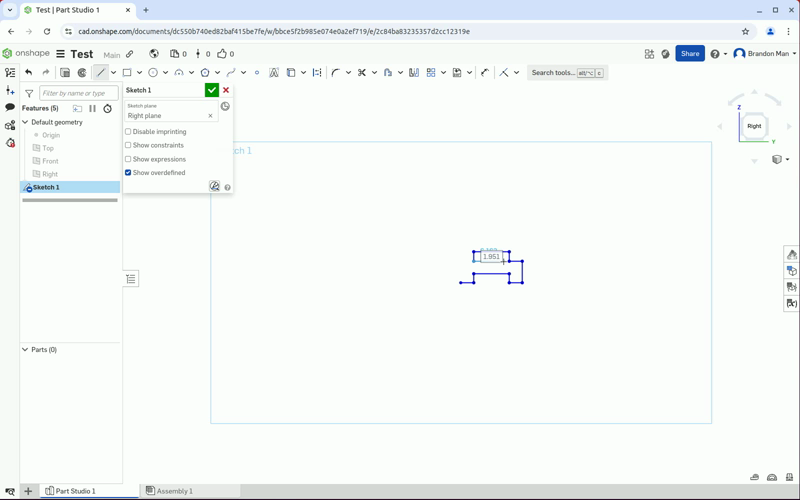
mouse_move(460, 261)
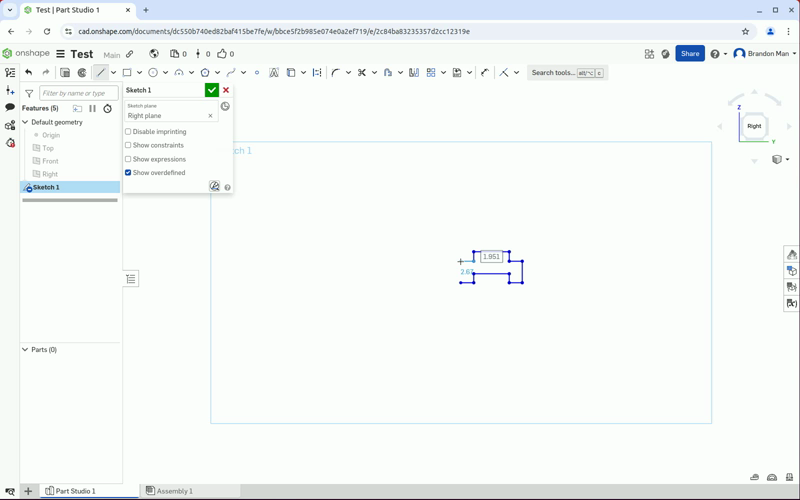
click(460, 261)
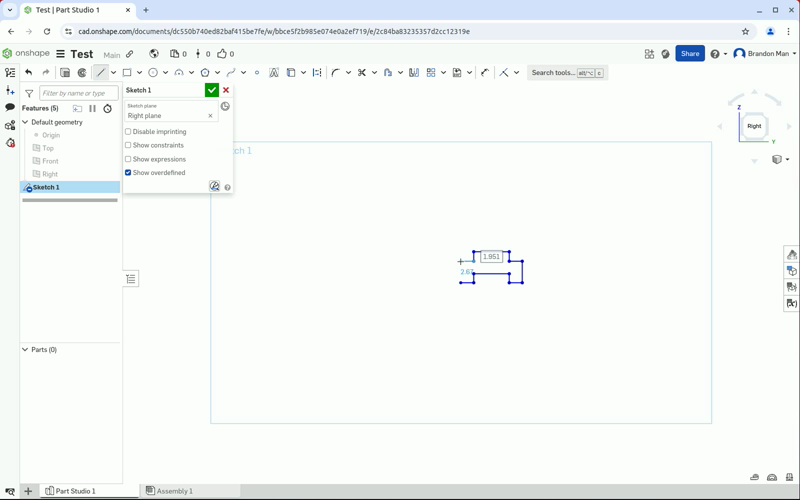
key_up(shift)
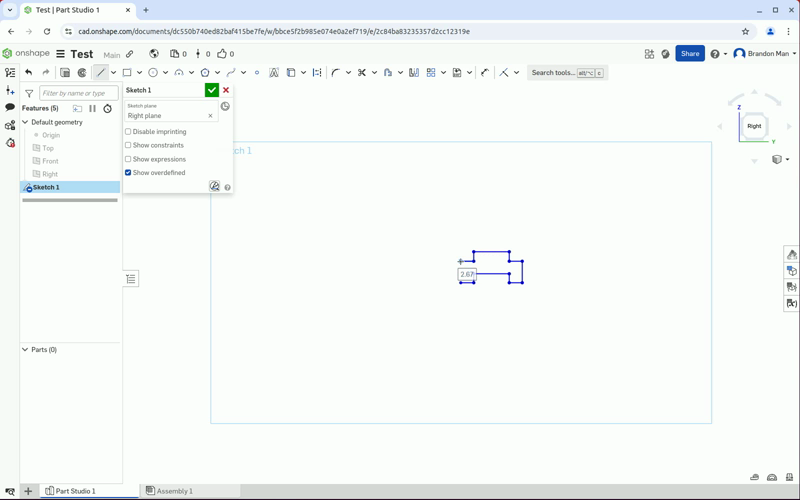
mouse_move(490, 261)
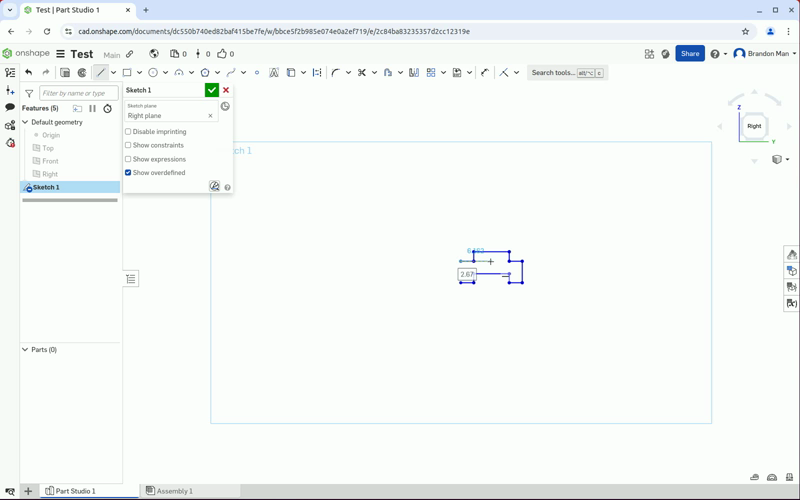
key_down(shift)
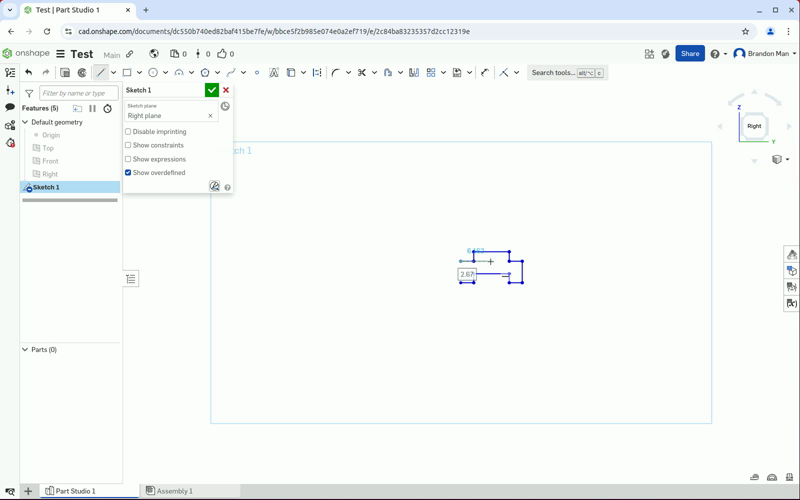
mouse_move(460, 282)
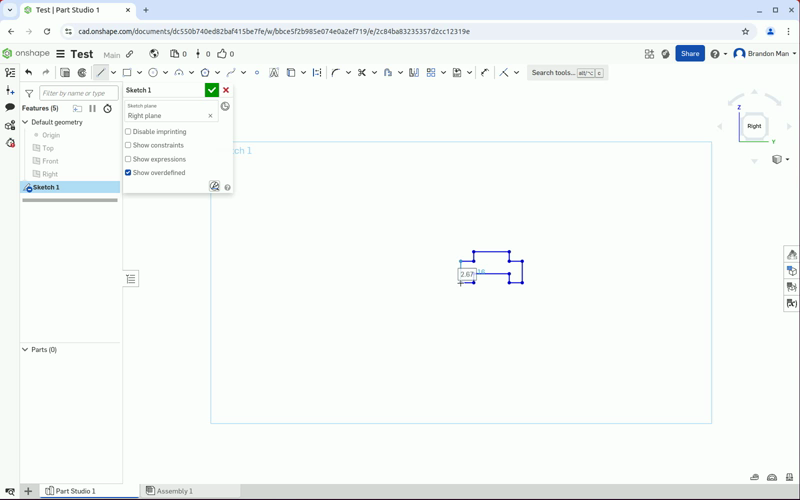
key_up(shift)
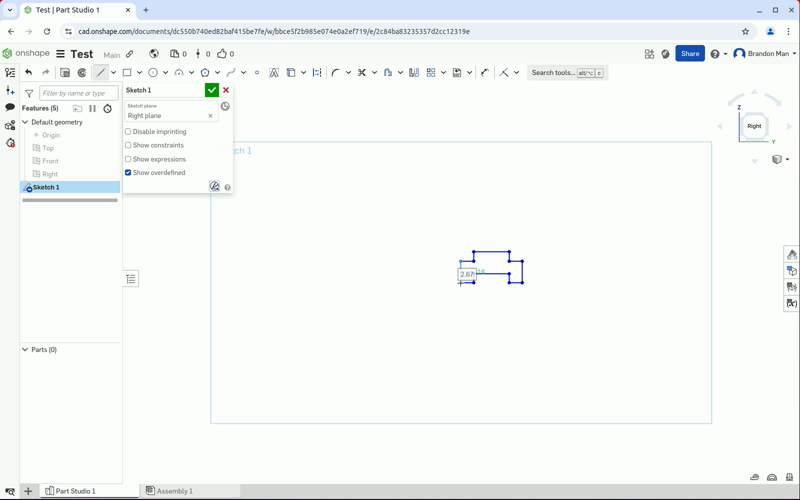
click(460, 282)
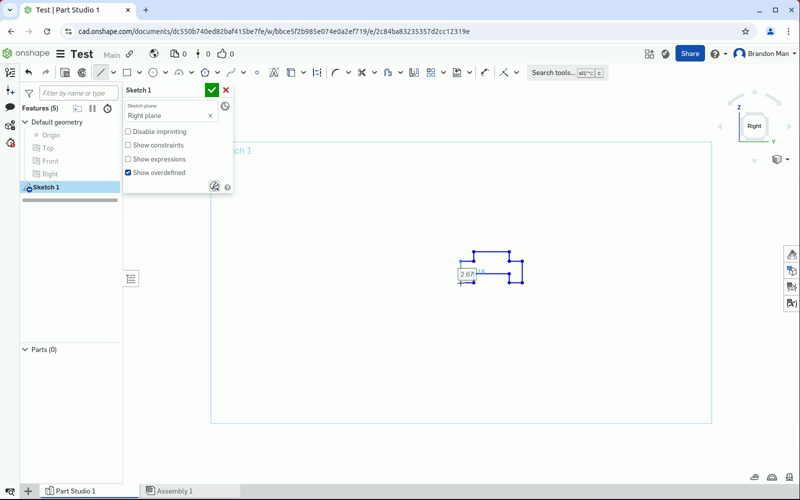
key(esc)
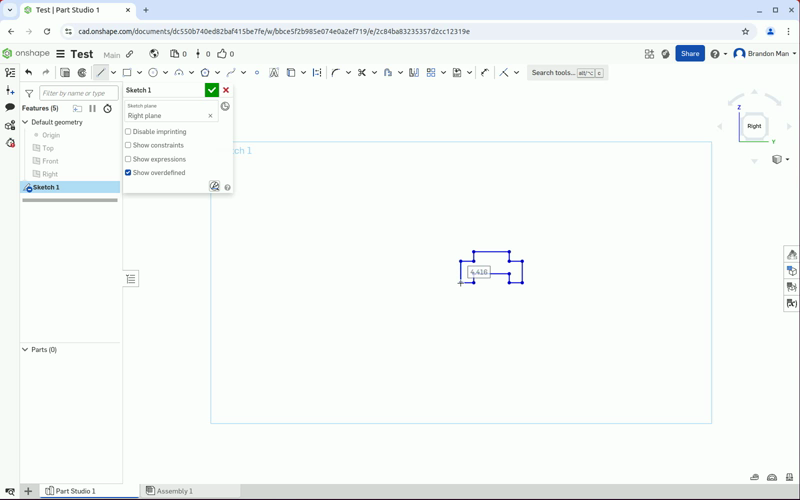
mouse_move(471, 279)
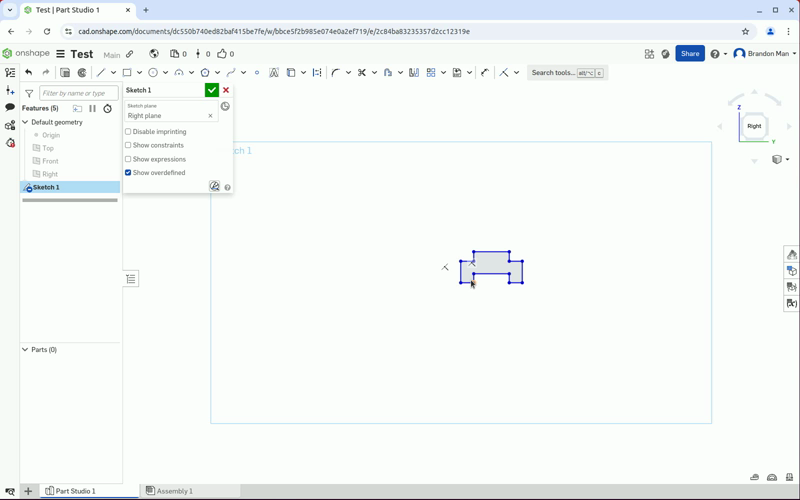
scroll(6)
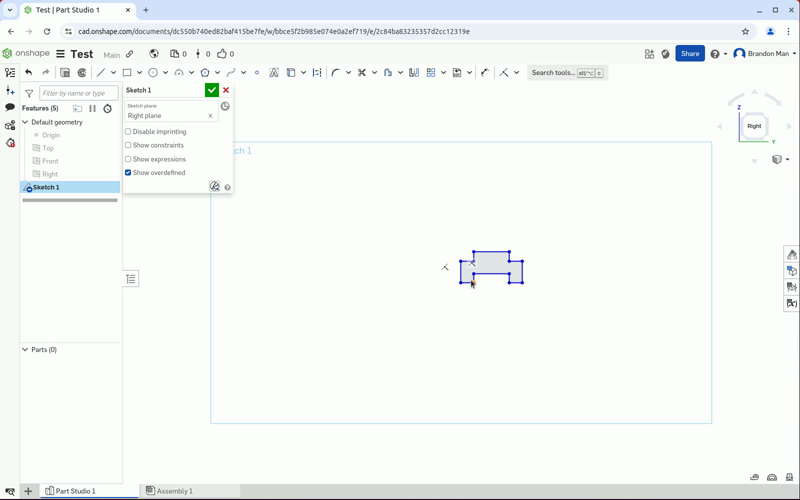
scroll(6)
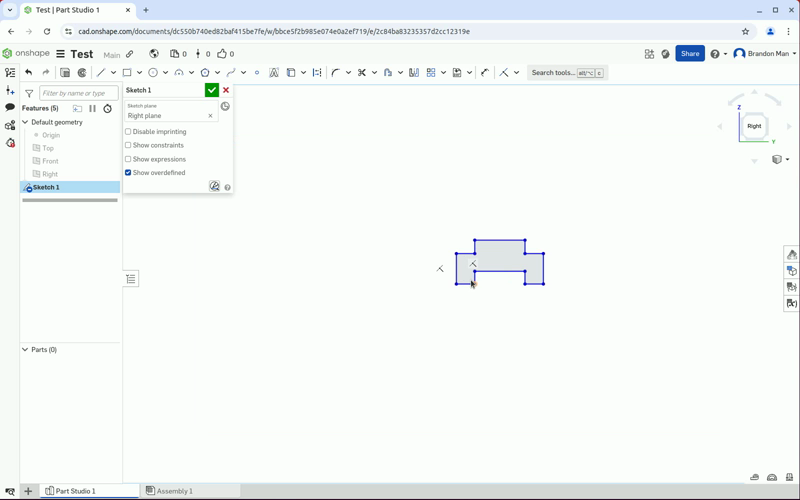
scroll(6)
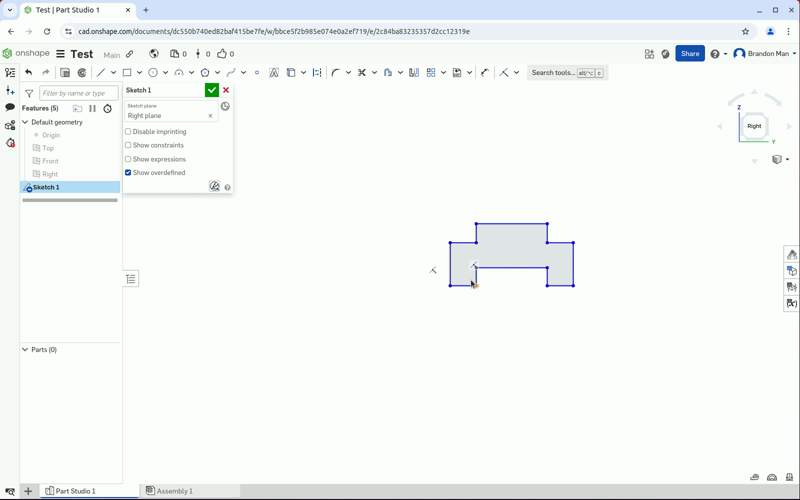
scroll(6)
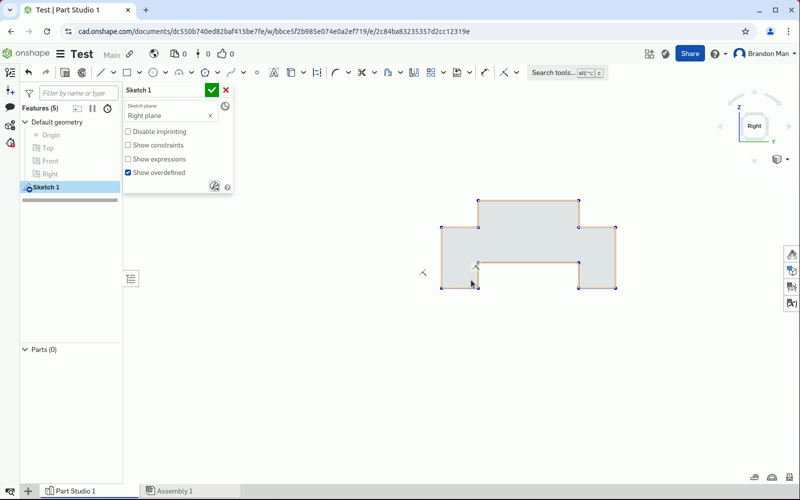
scroll(6)
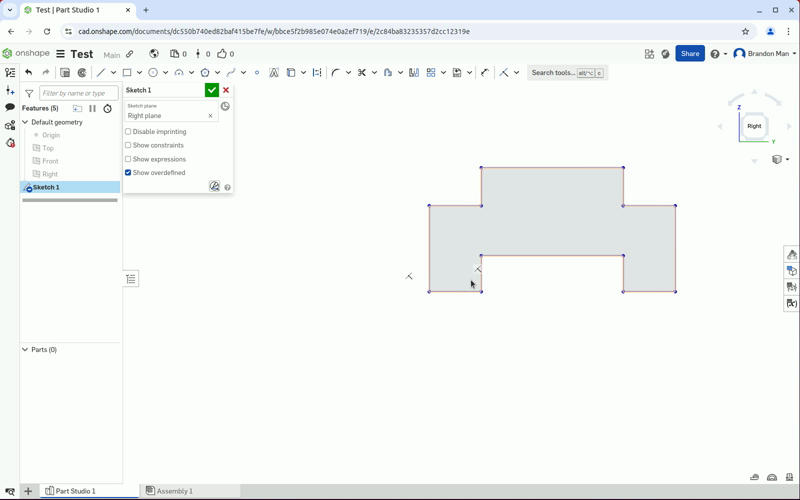
scroll(6)
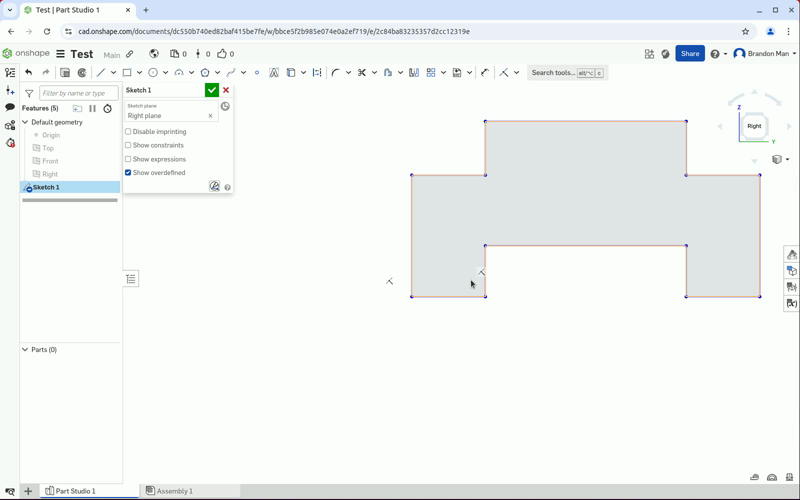
scroll(6)
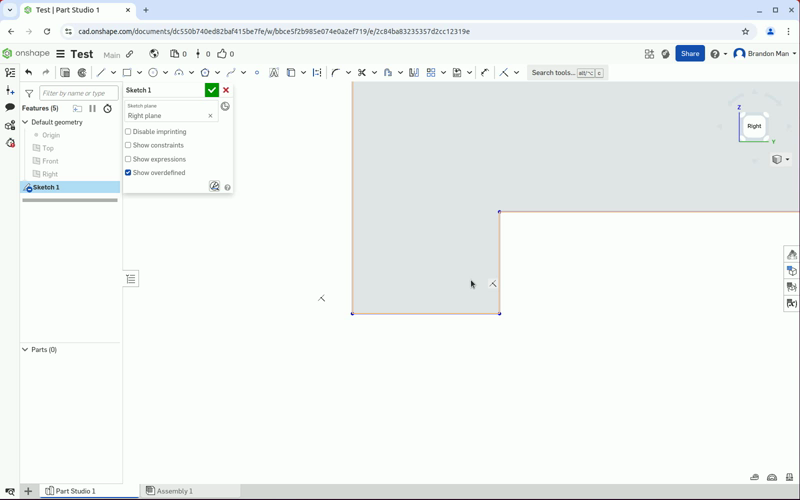
click(471, 279)
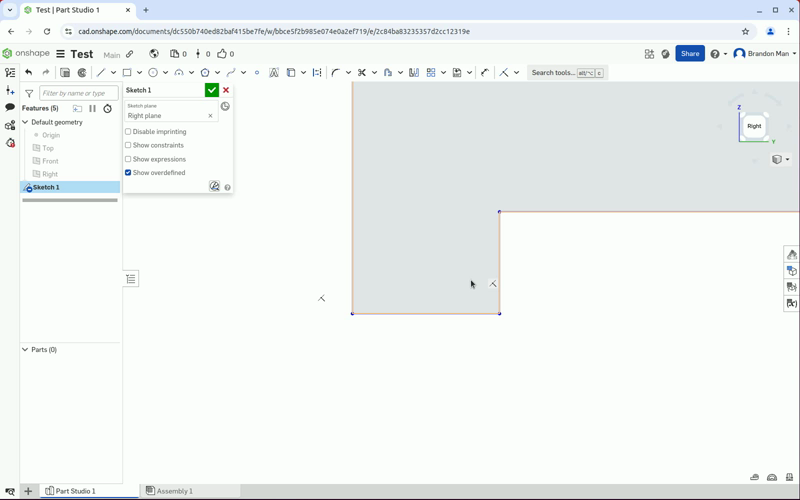
scroll(-6)
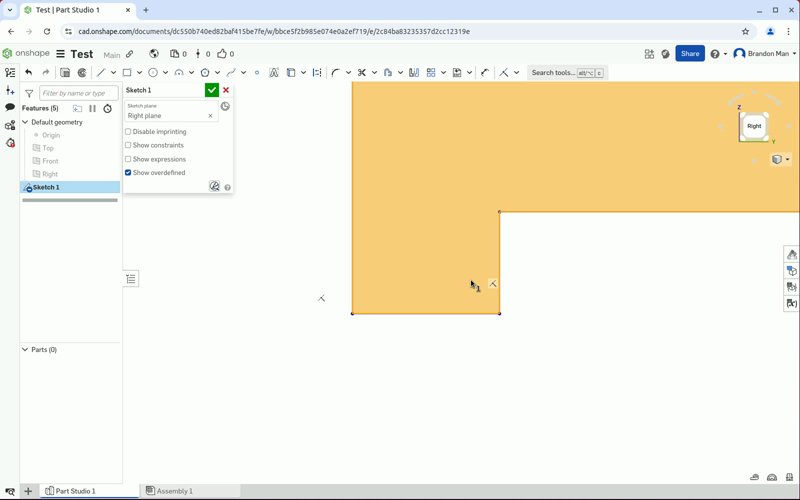
scroll(-6)
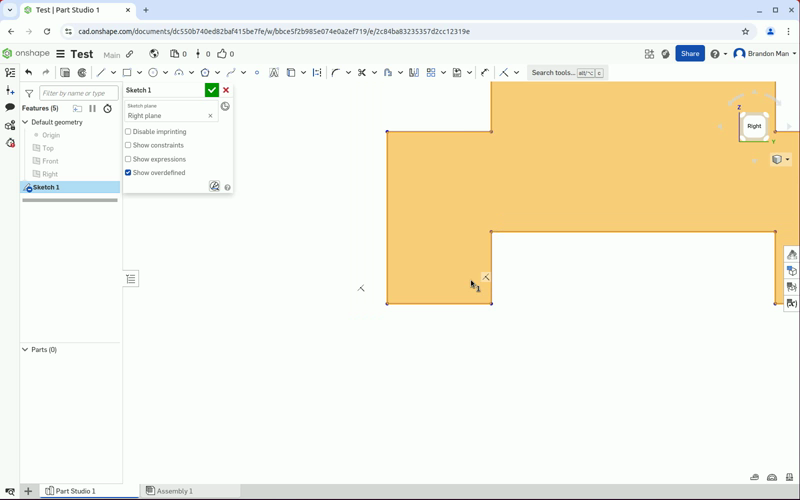
scroll(-6)
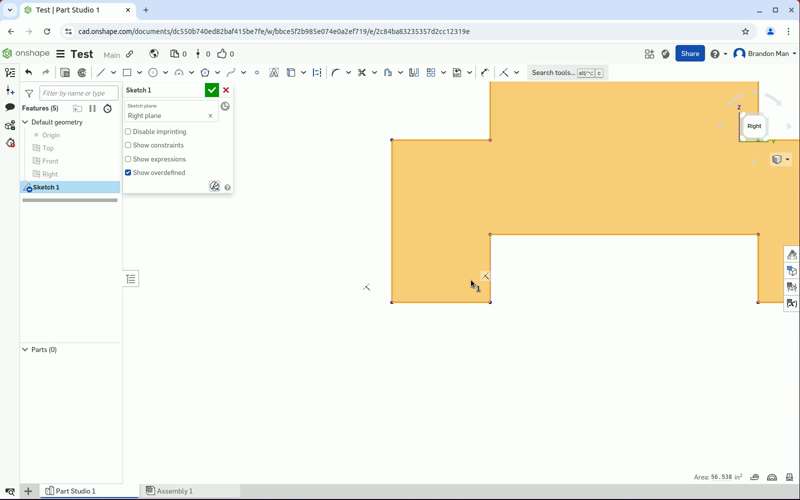
scroll(-6)
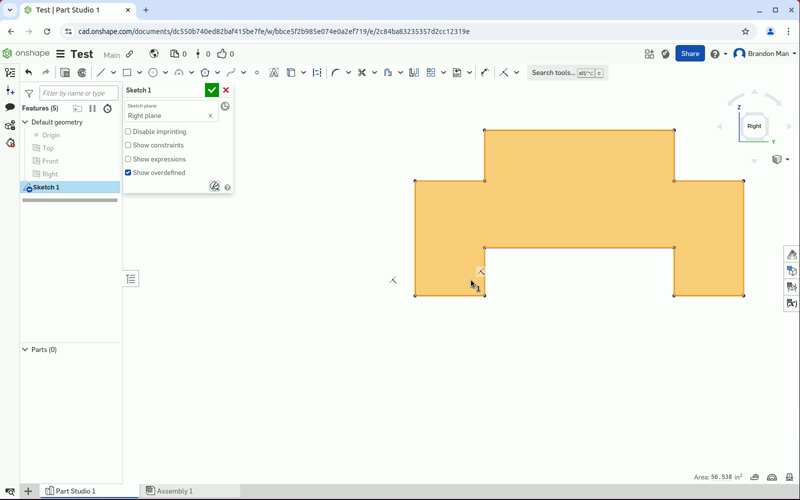
scroll(-6)
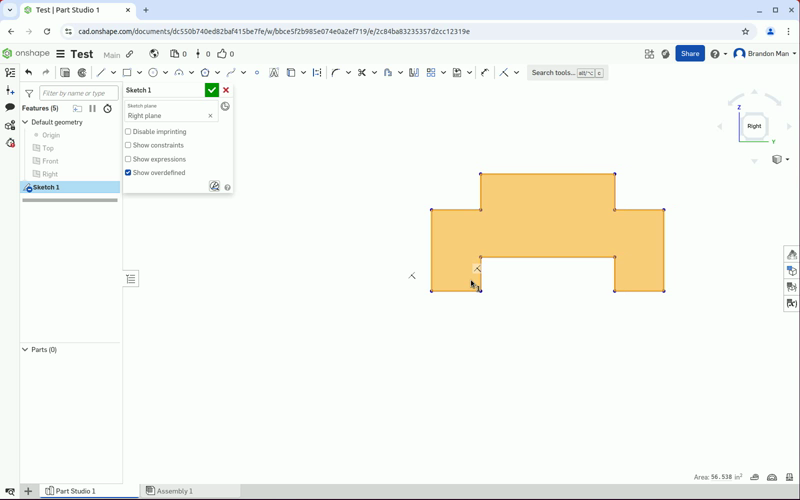
scroll(-6)
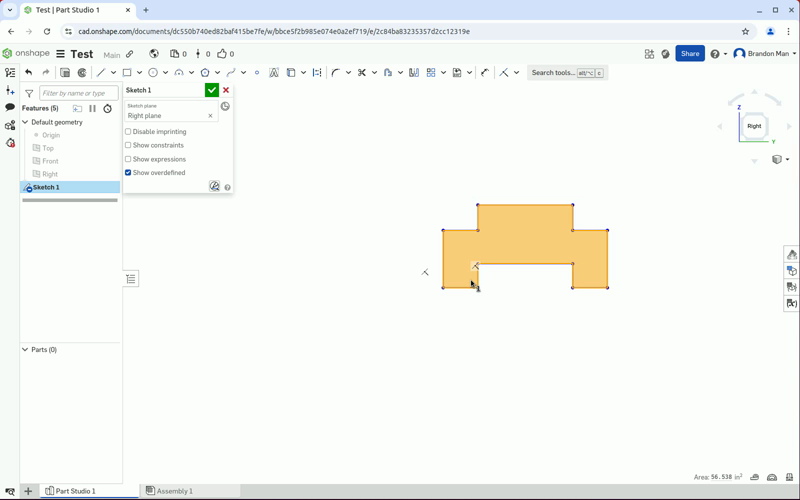
scroll(-6)
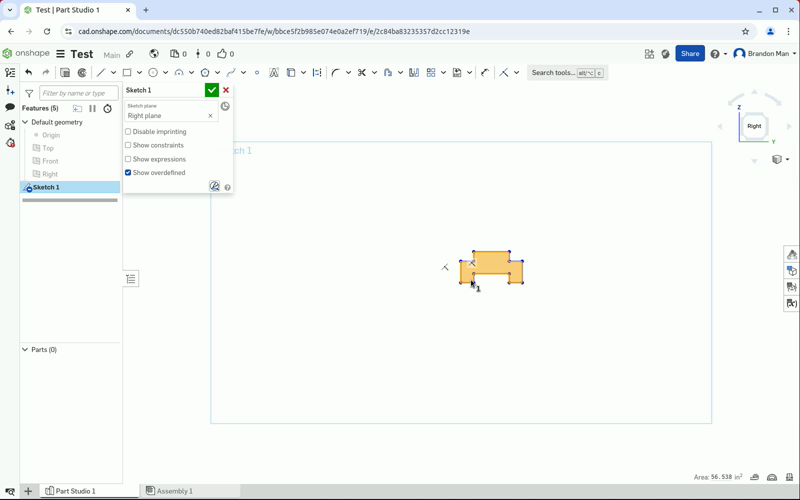
mouse_move(73, 352)
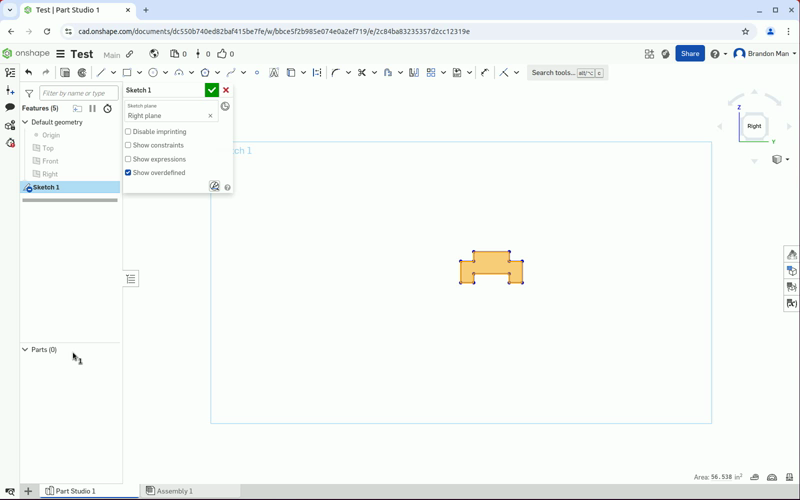
key(shift+y)
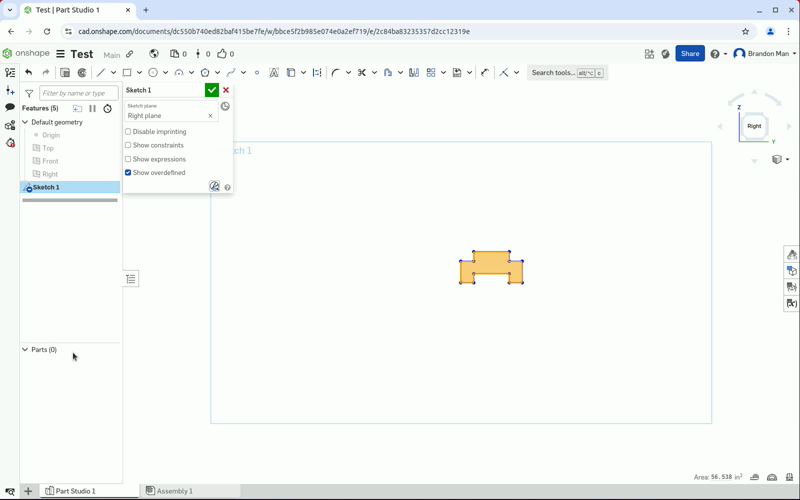
key(shift+e)
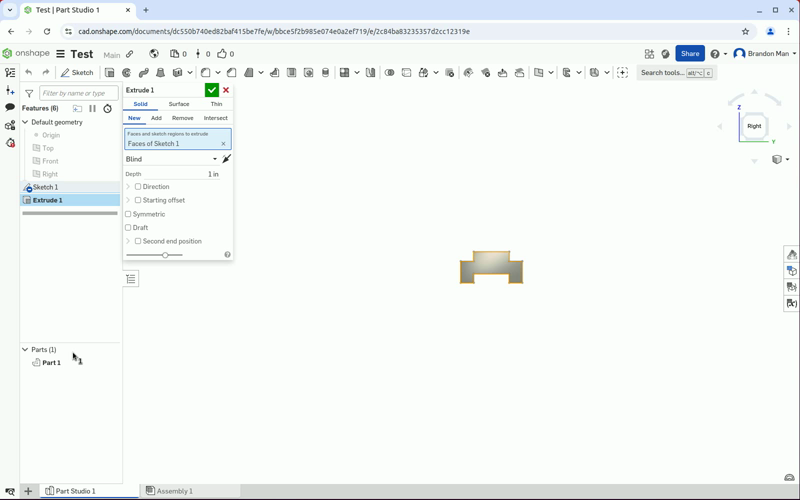
mouse_move(143, 106)
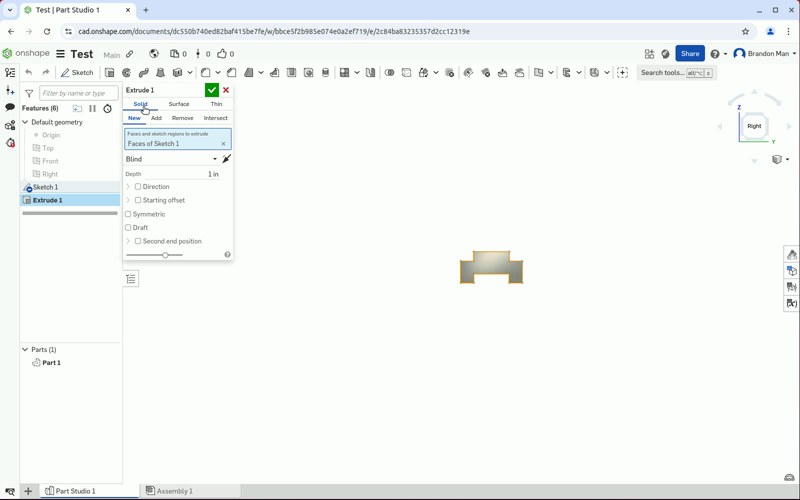
click(143, 106)
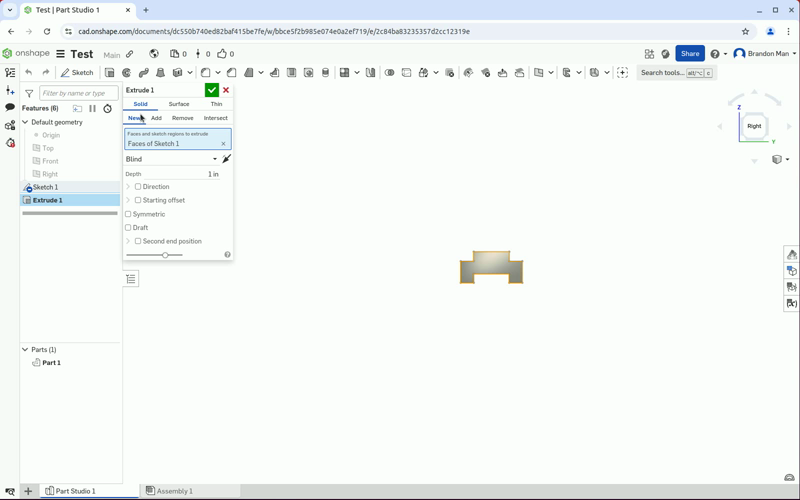
mouse_move(137, 120)
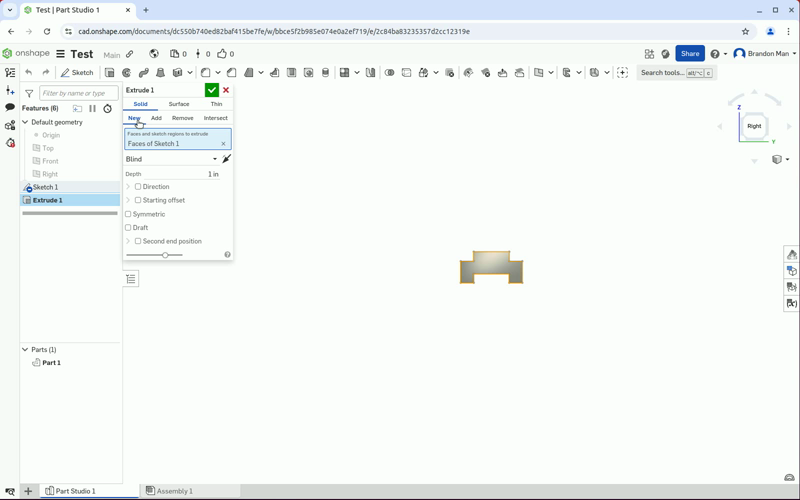
click(137, 120)
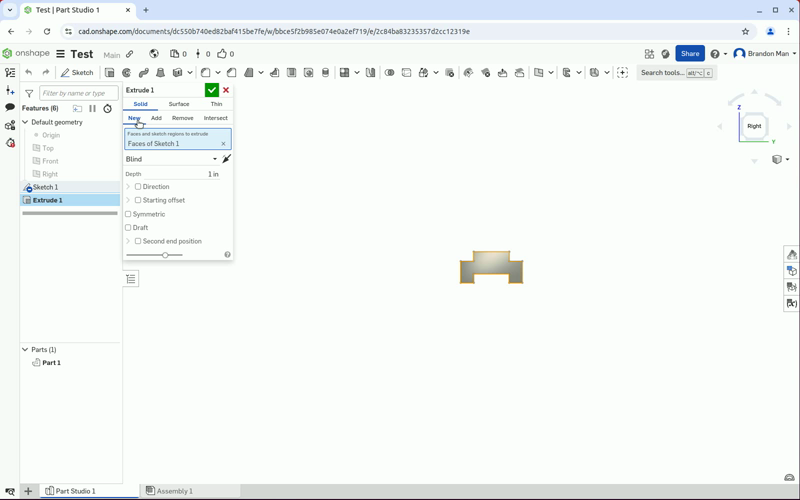
key(tab, 4)
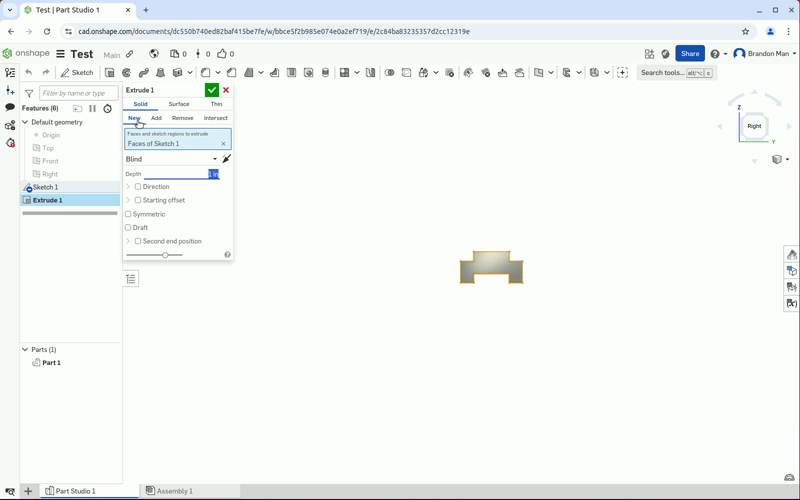
text(23.108)
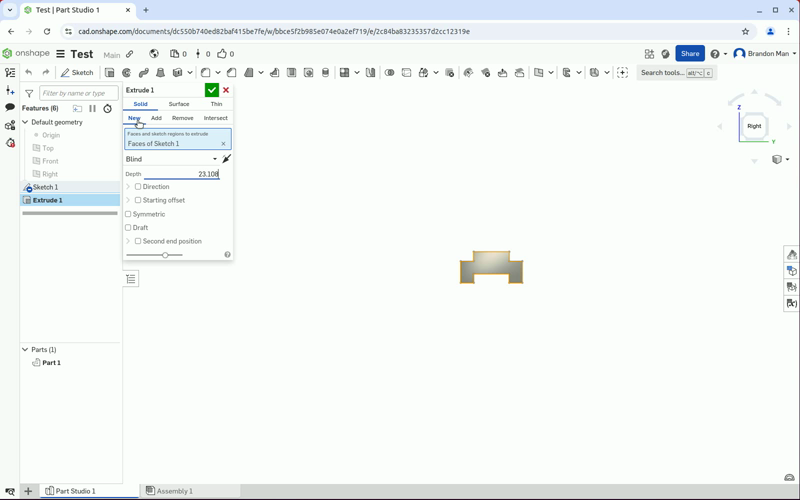
key(enter)
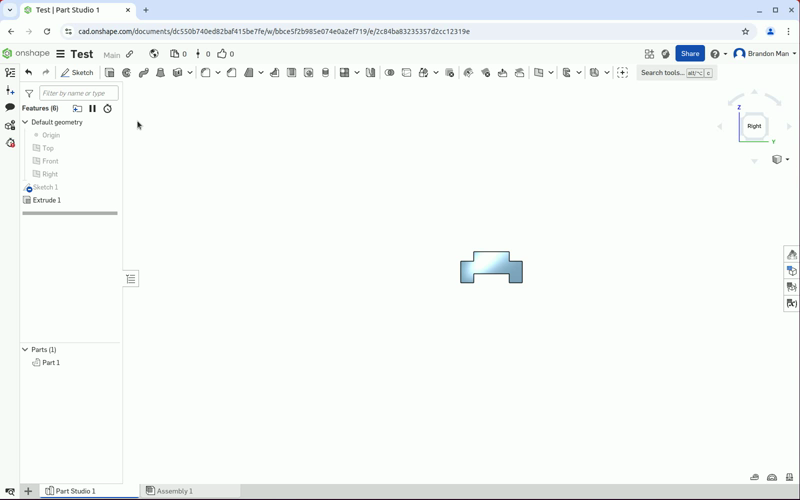
key(shift+h)
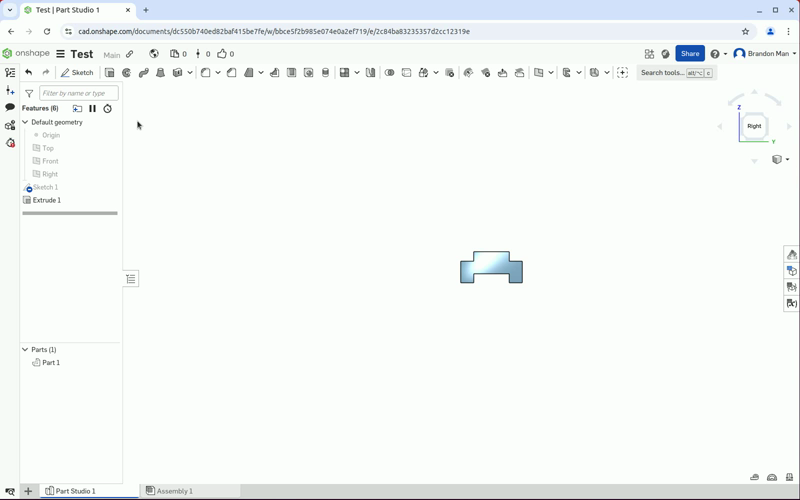
key(shift+h)
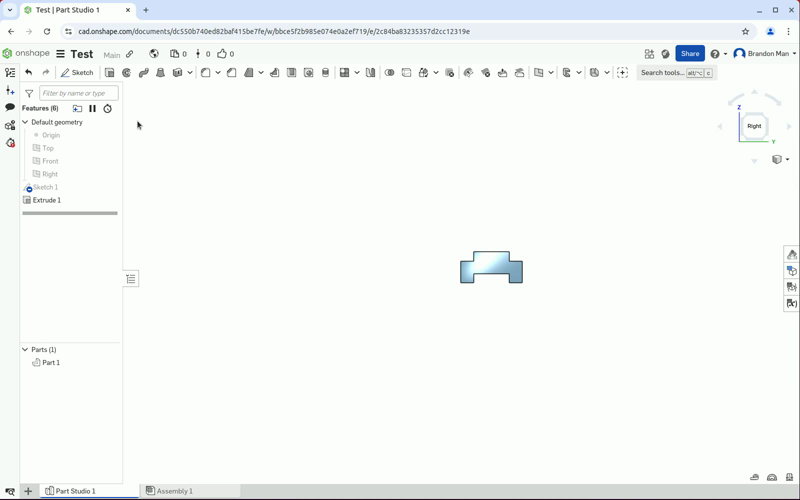
mouse_move(73, 189)
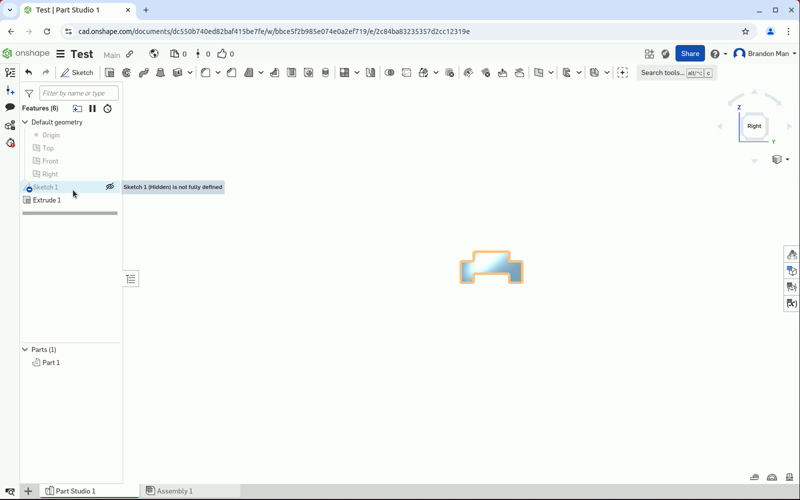
click(73, 189)
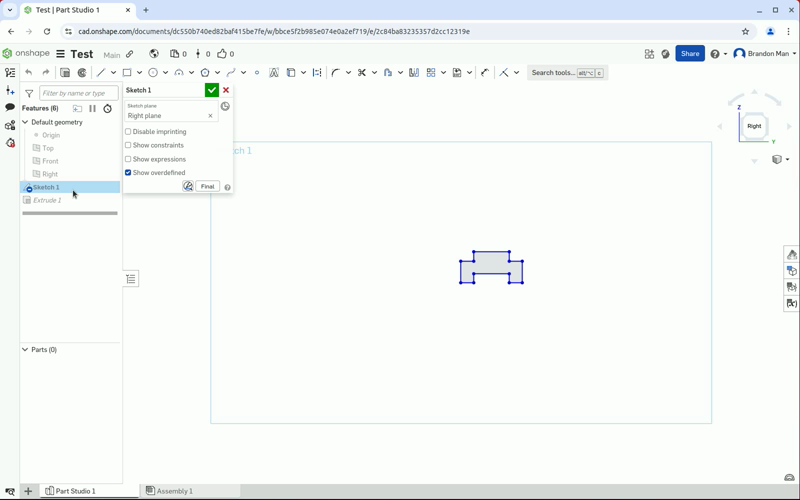
mouse_move(229, 92)
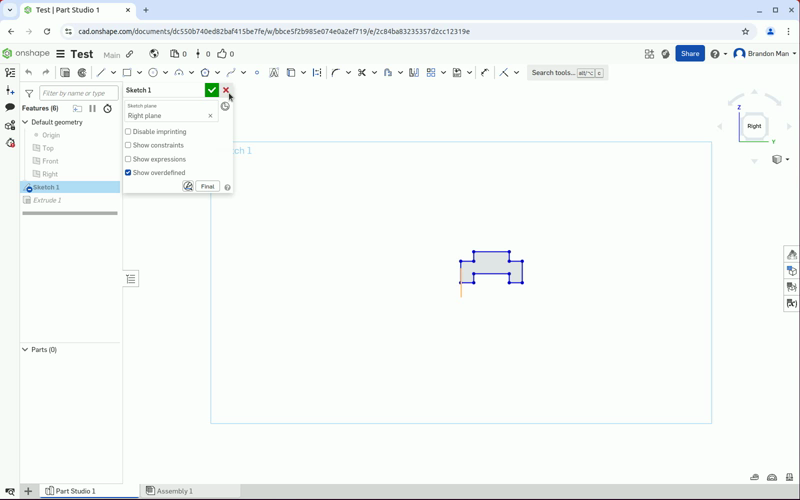
click(229, 92)
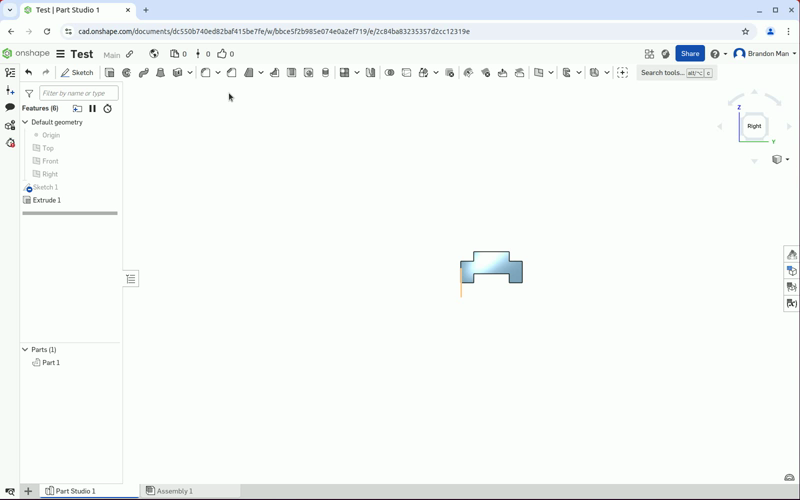
mouse_move(73, 352)
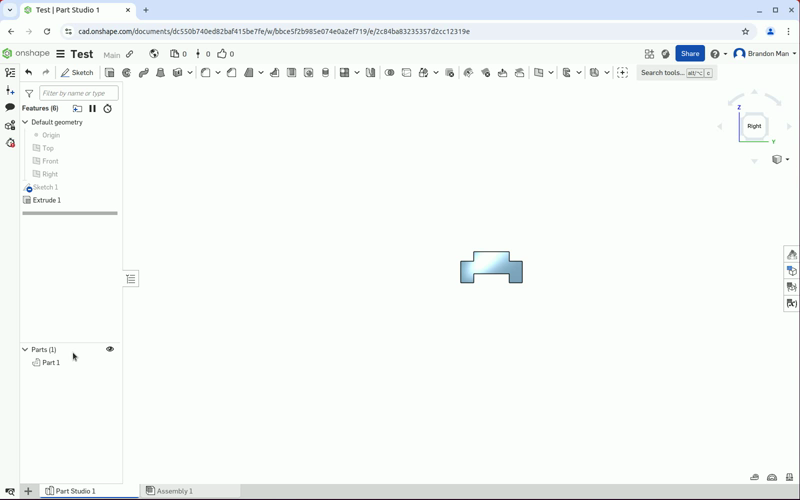
key(y)
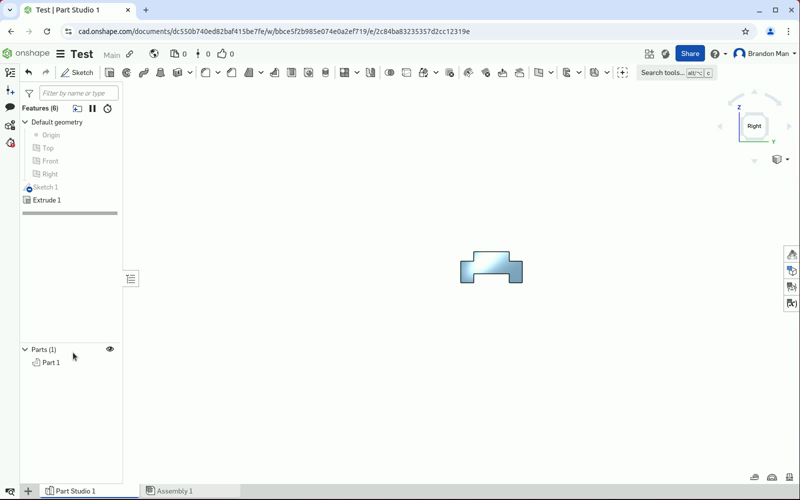
key(shift+p)
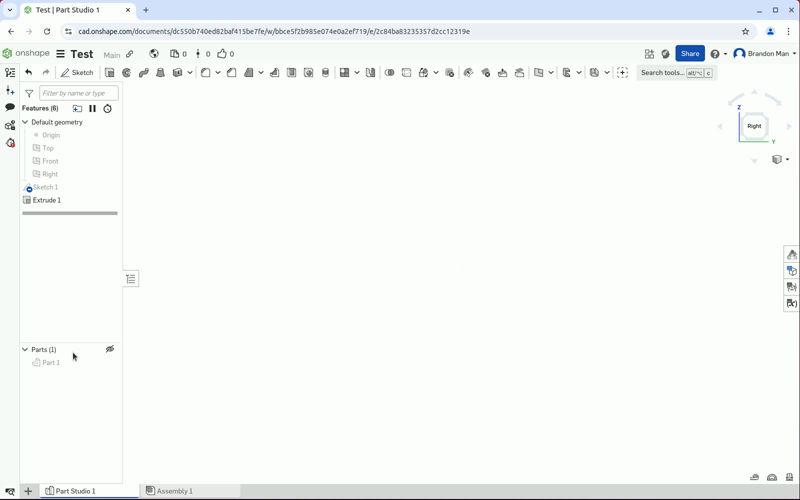
key(space)
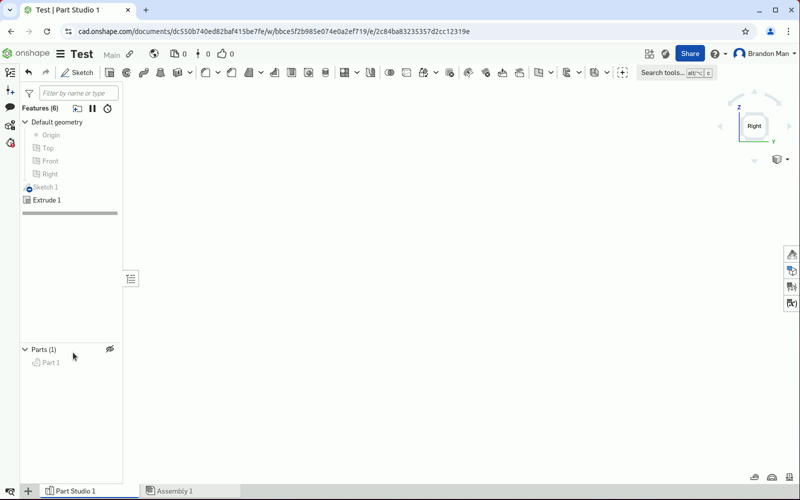
key_down(shift)
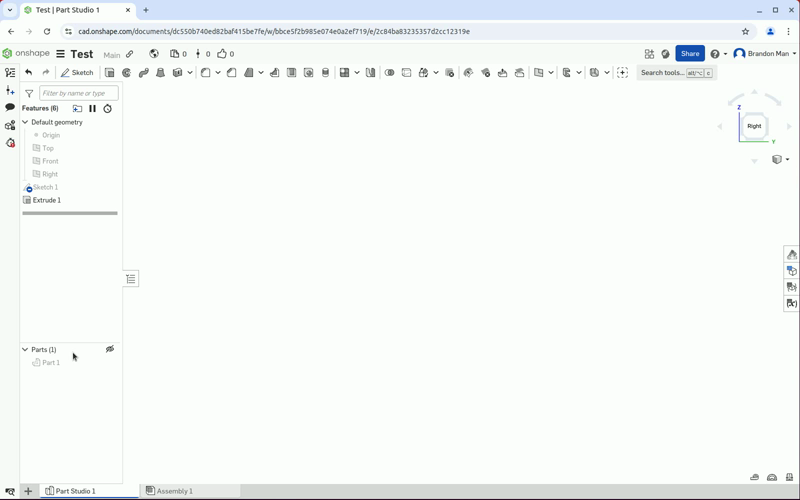
key(right)
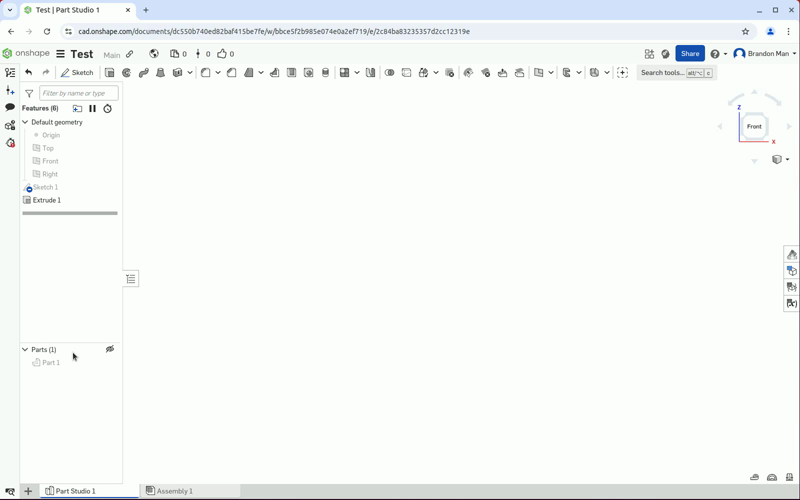
key_up(shift)
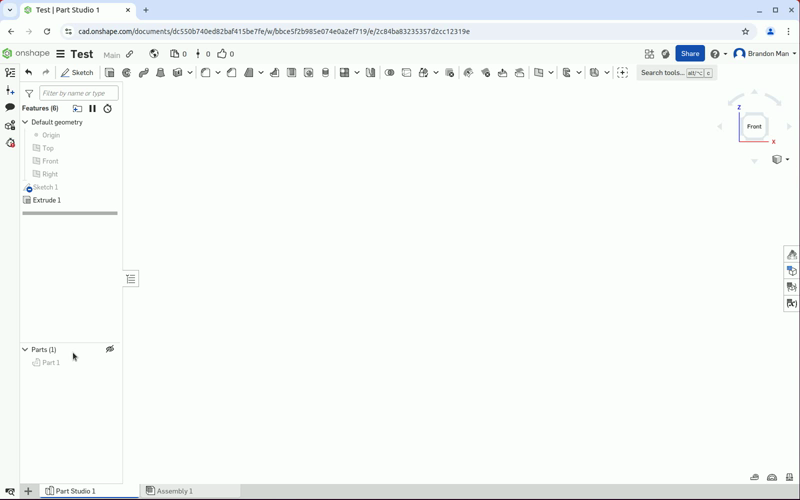
key(space)
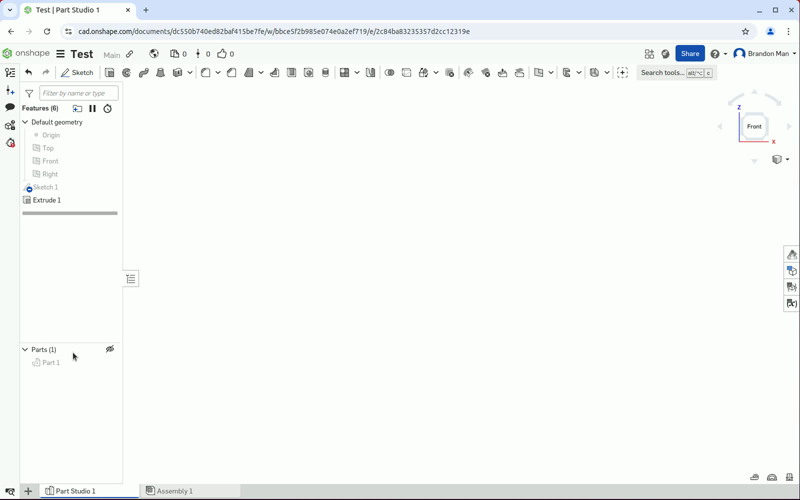
key_down(shift)
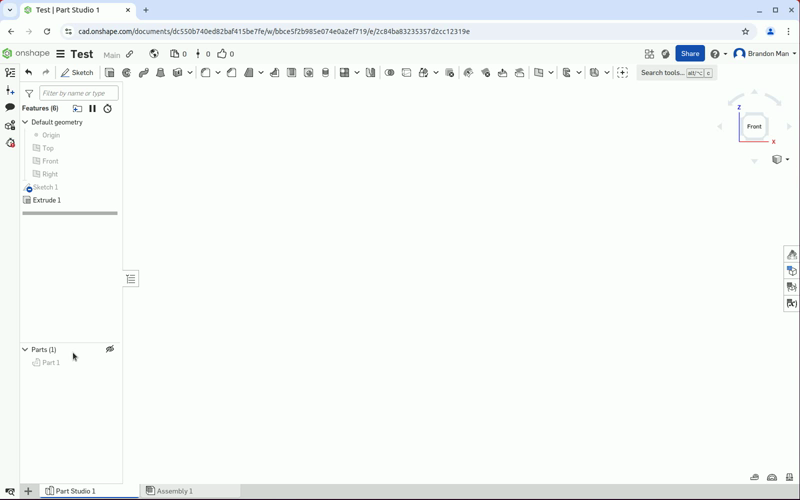
key(down)
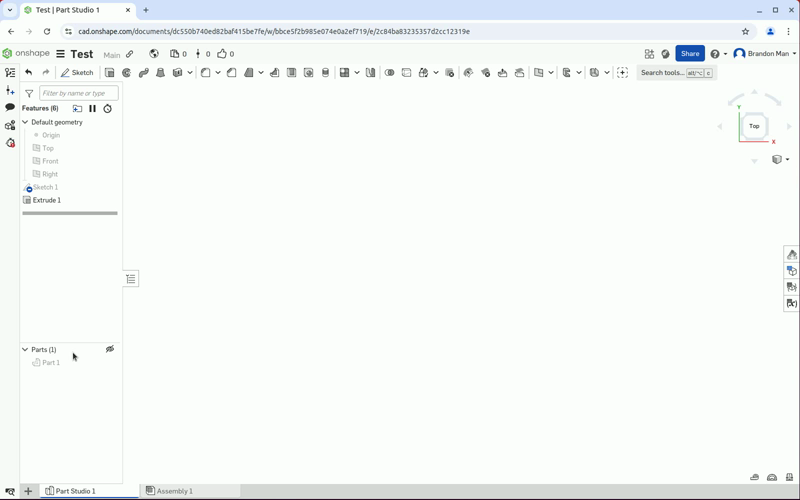
key_up(shift)
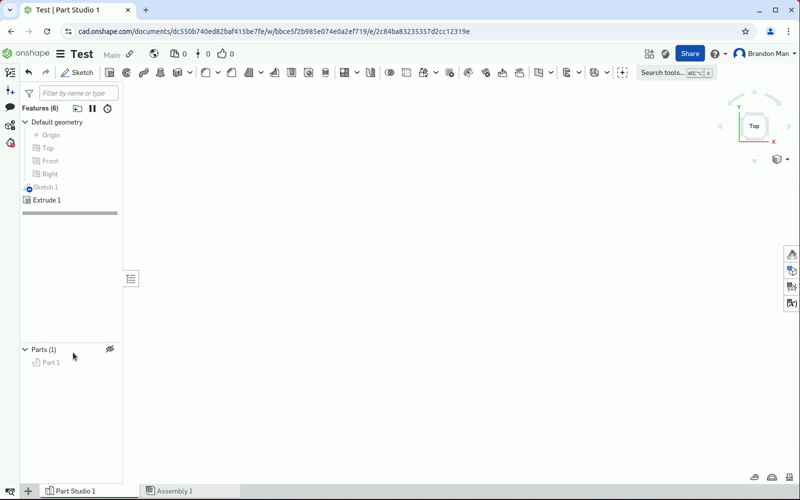
mouse_move(73, 352)
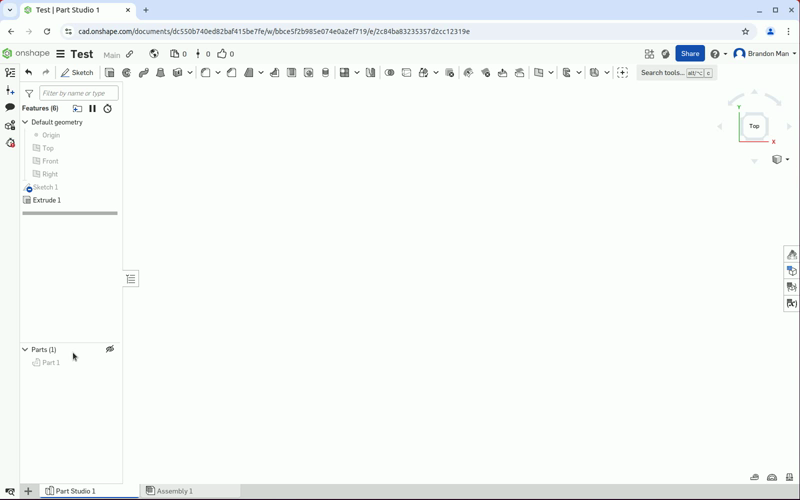
key(shift+y)
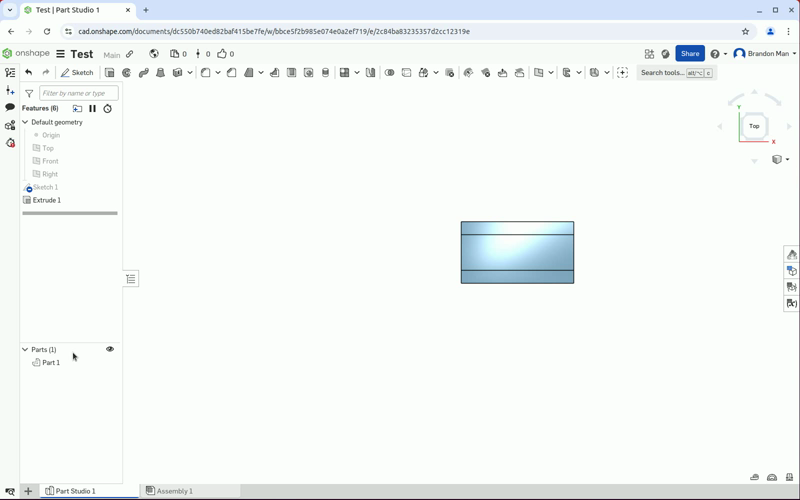
mouse_move(541, 75)
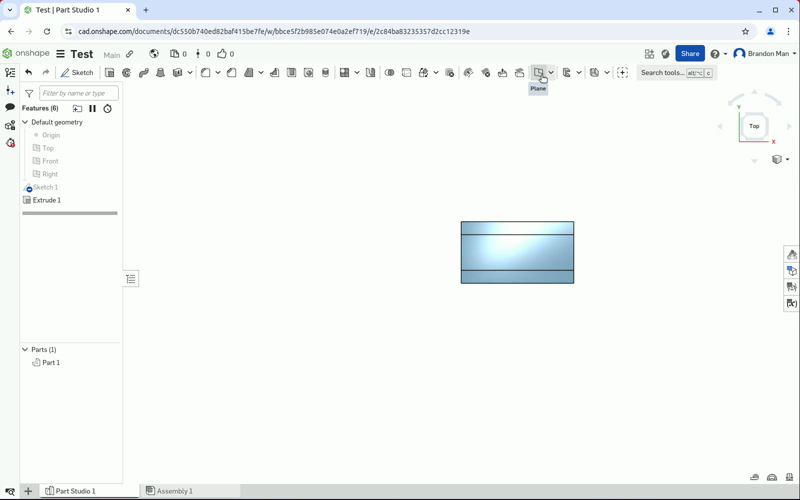
click(541, 75)
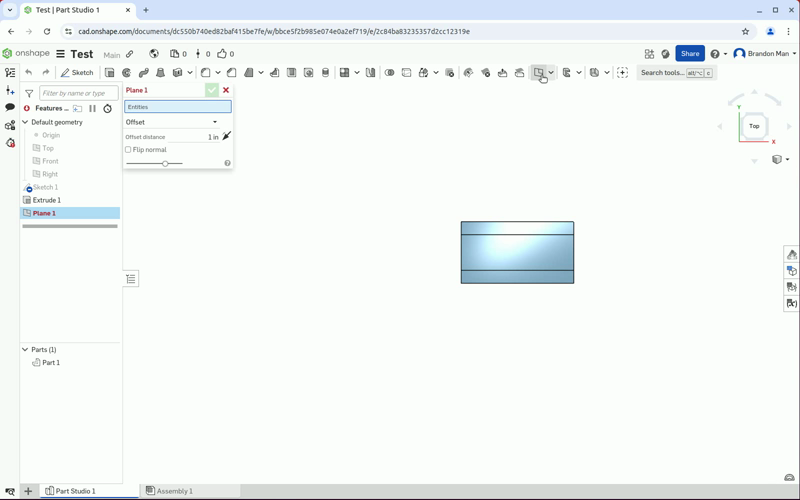
mouse_move(73, 150)
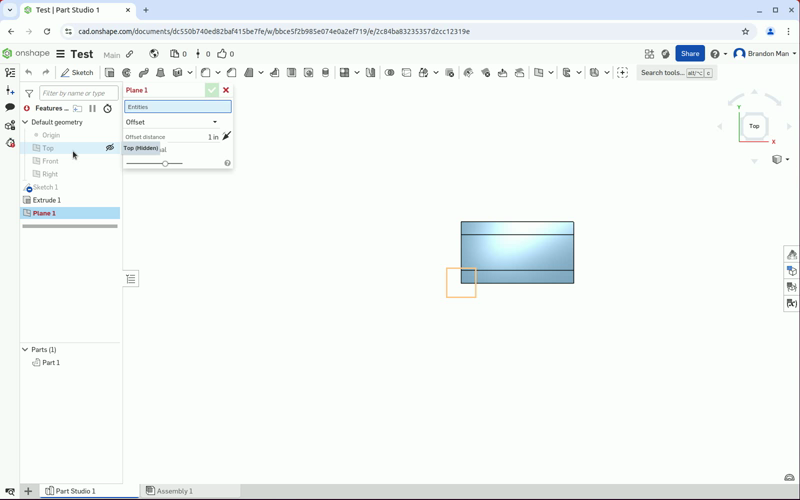
click(73, 150)
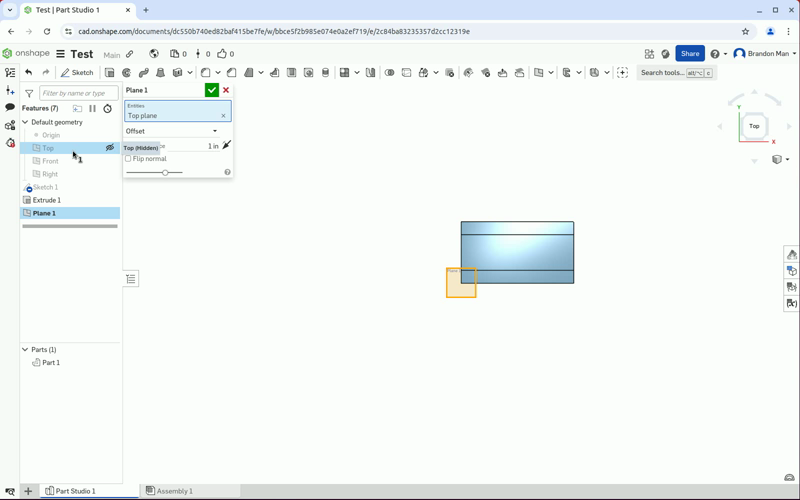
key(tab, 2)
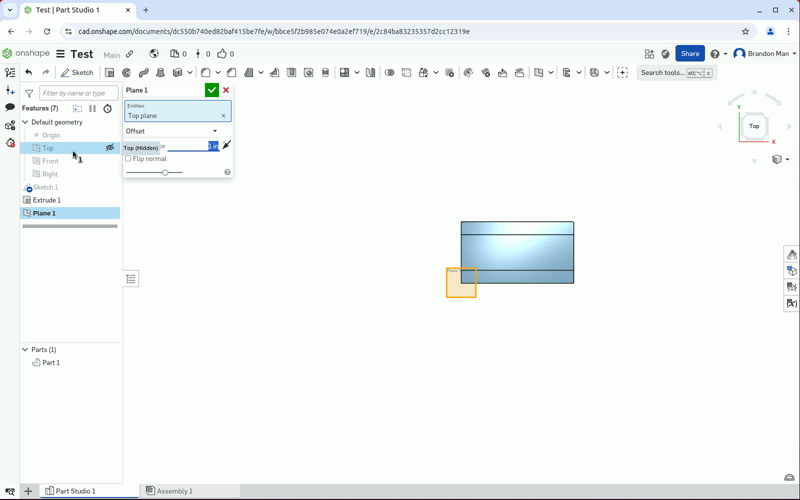
text(6.255)
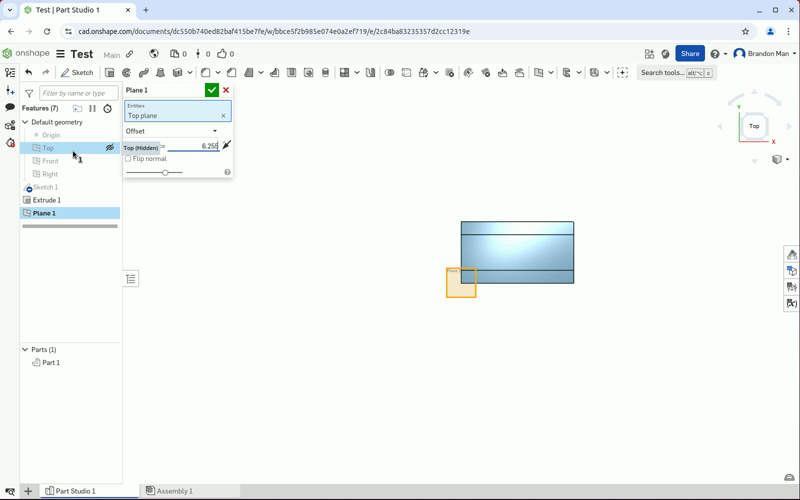
key(enter, 2)
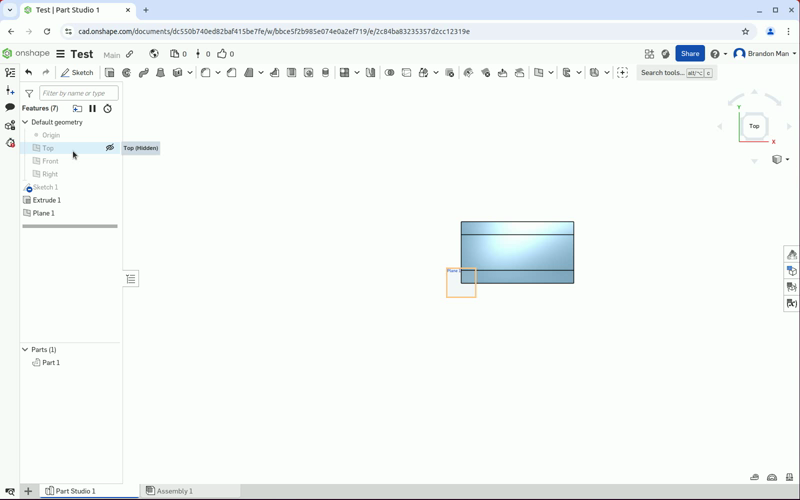
key(shift+s)
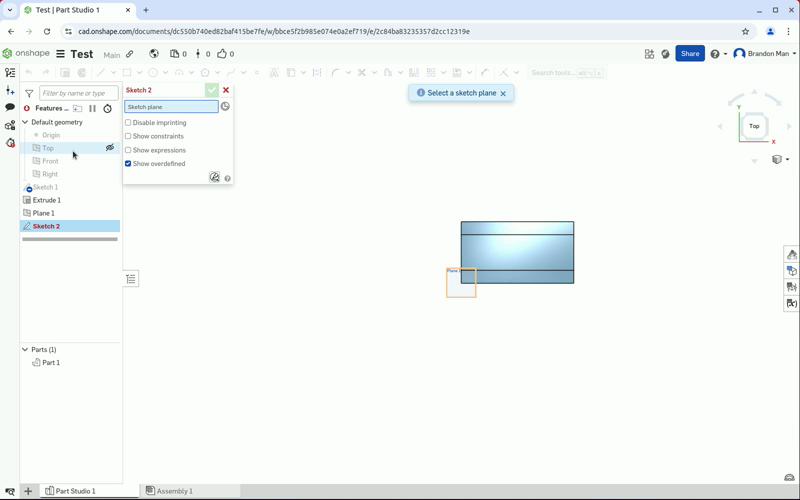
mouse_move(73, 215)
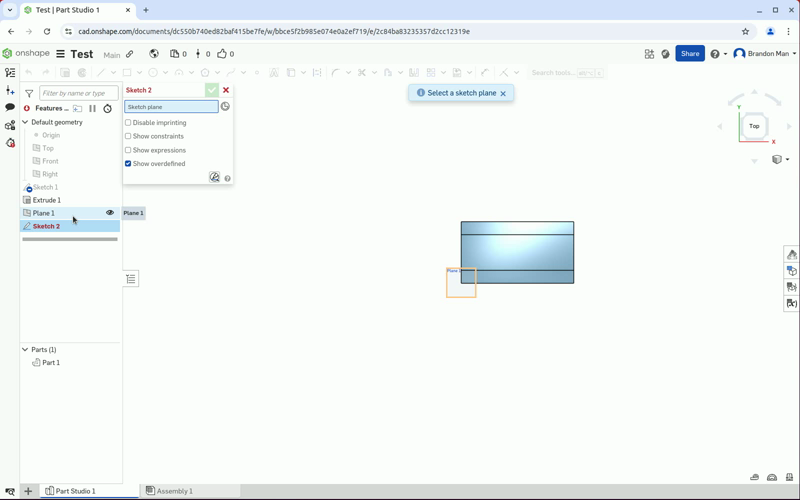
click(73, 215)
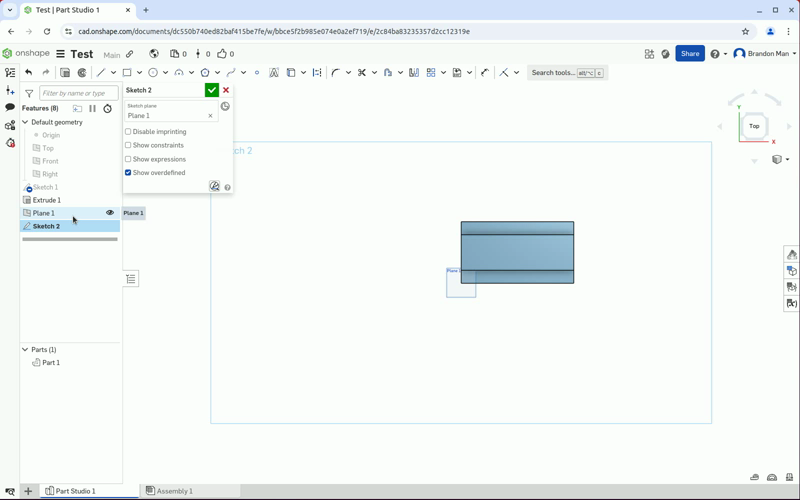
mouse_move(73, 352)
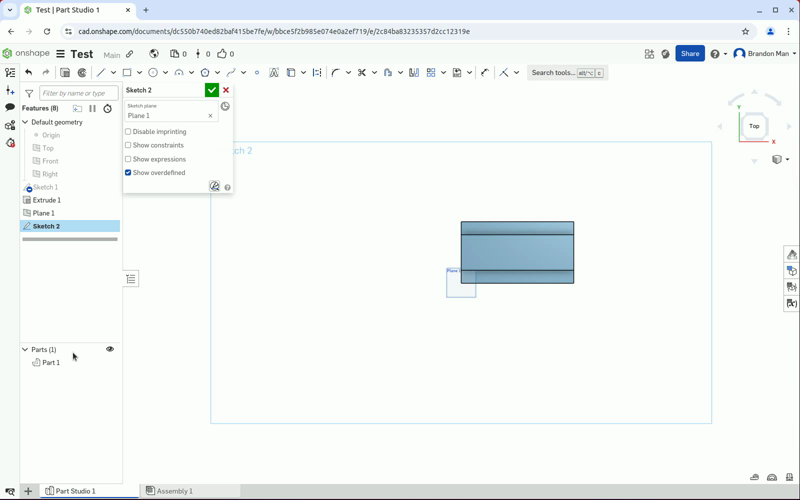
key(y)
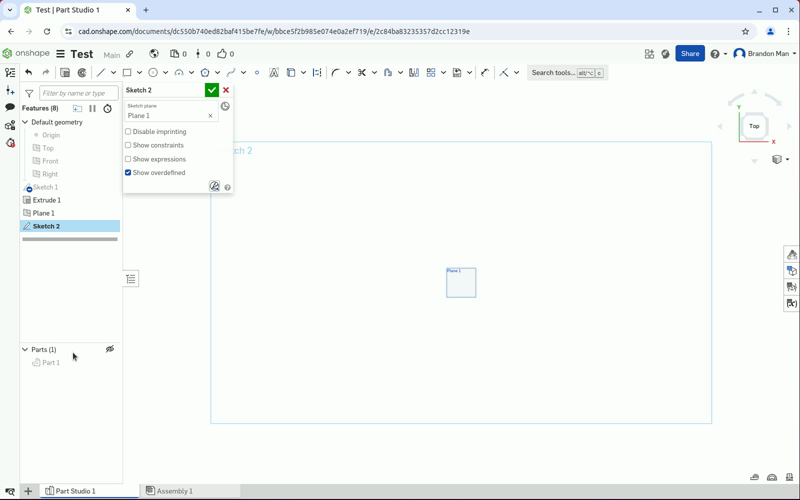
key(c)
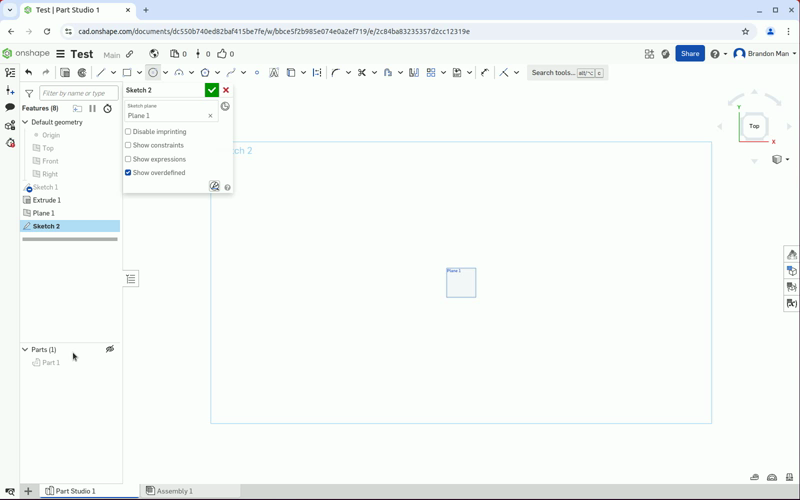
key_down(shift)
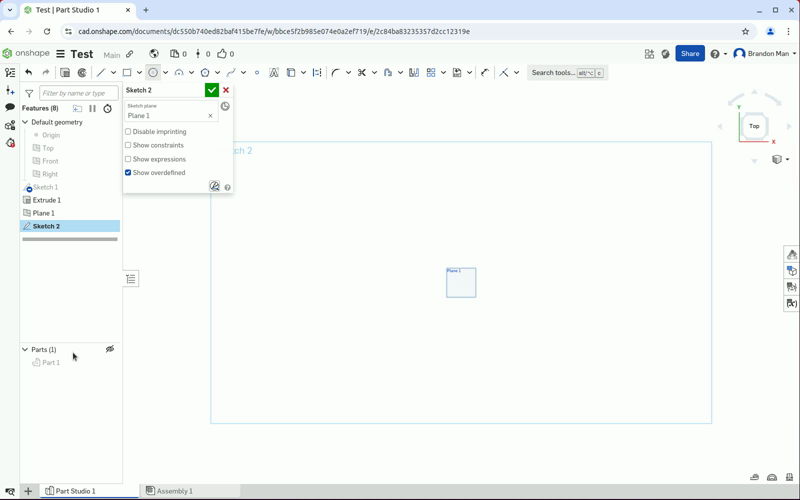
mouse_move(485, 252)
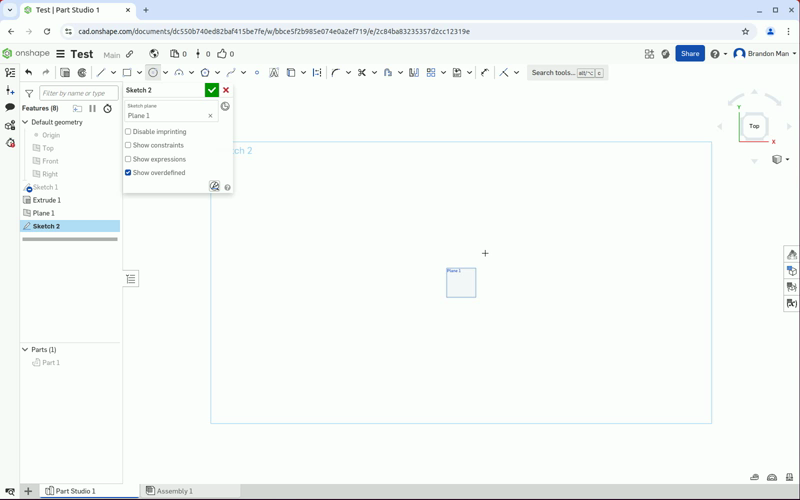
click(485, 252)
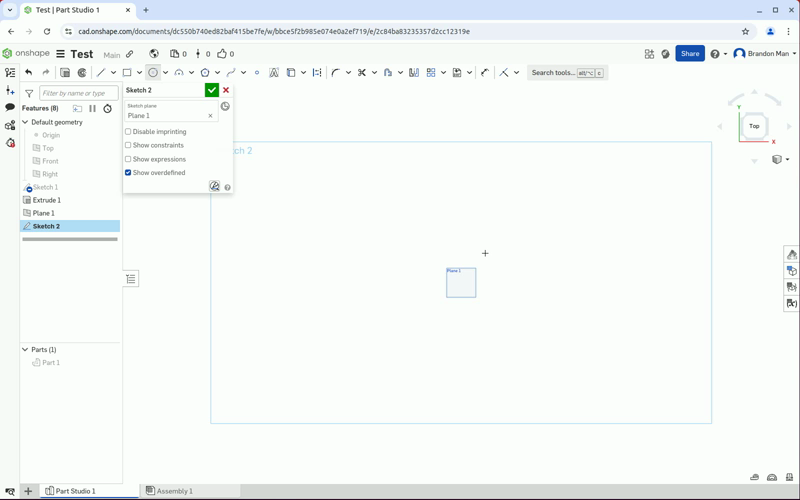
key_up(shift)
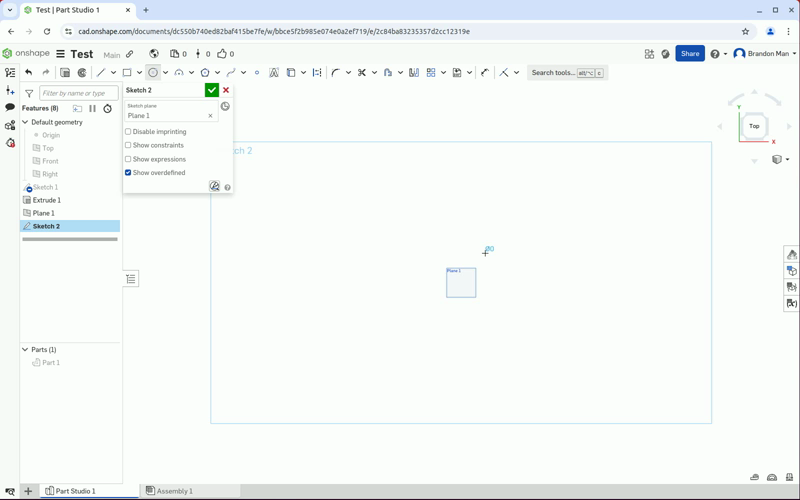
mouse_move(494, 252)
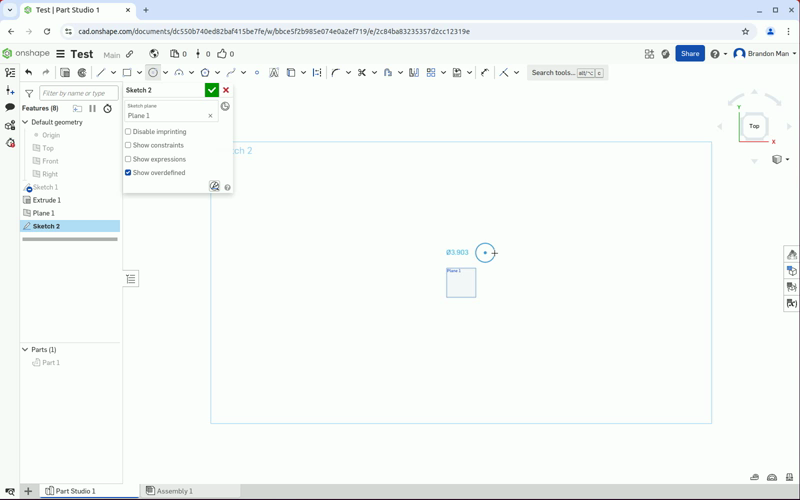
click(494, 252)
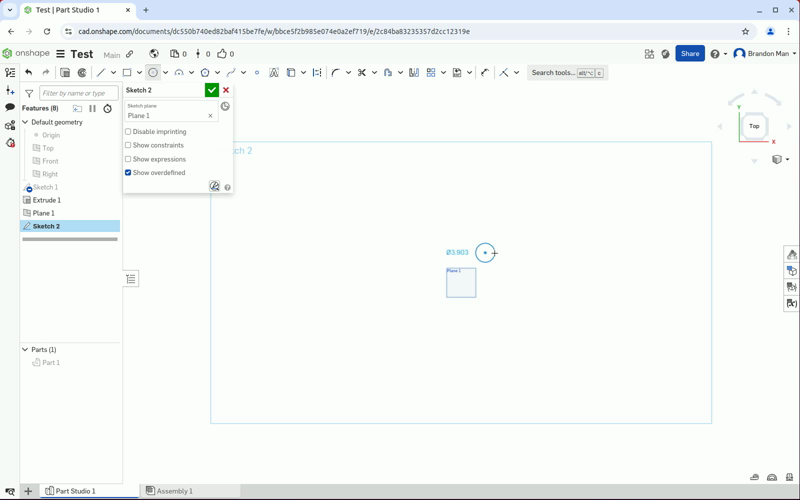
key(esc)
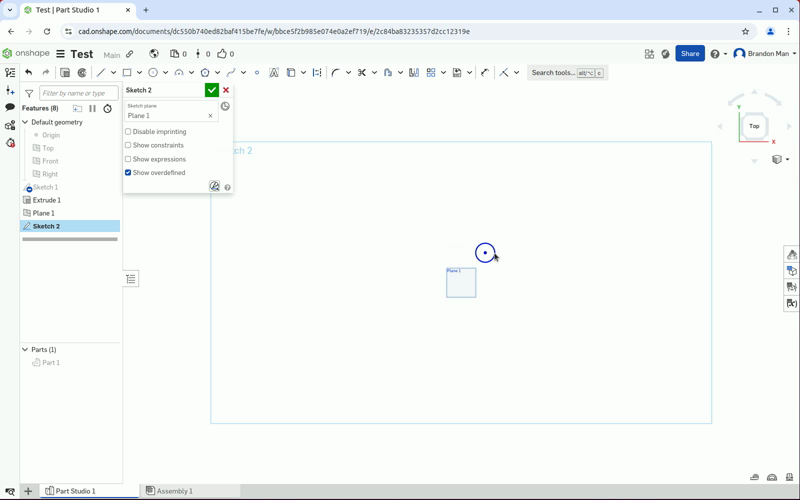
mouse_move(491, 256)
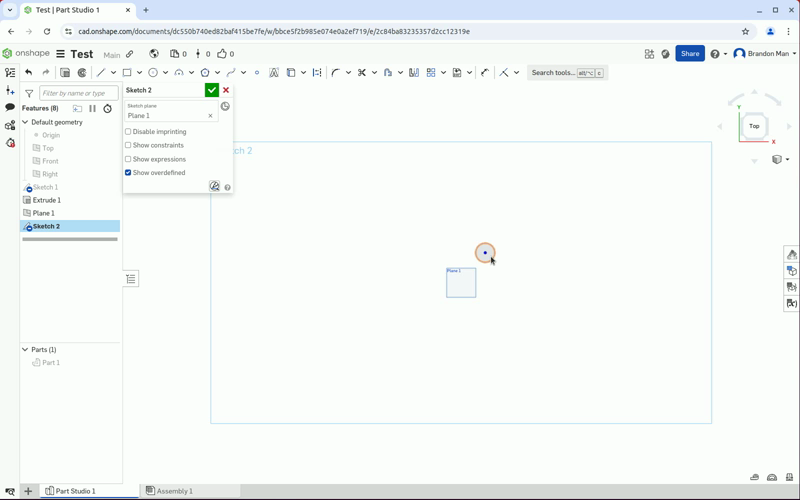
scroll(6)
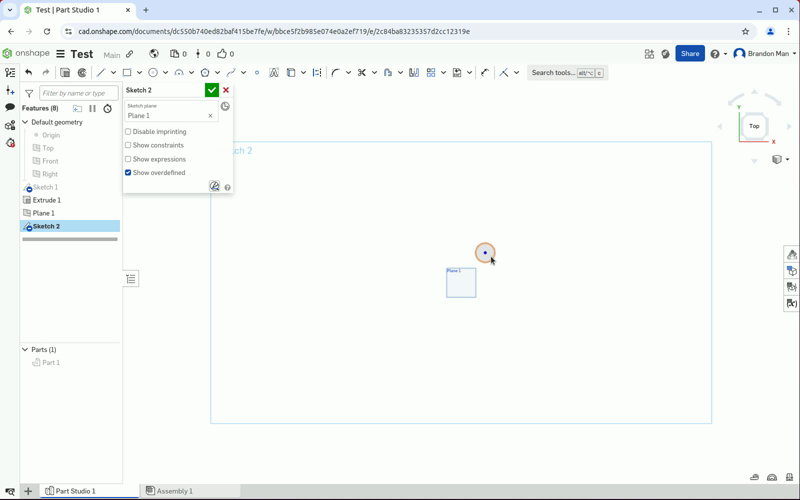
scroll(6)
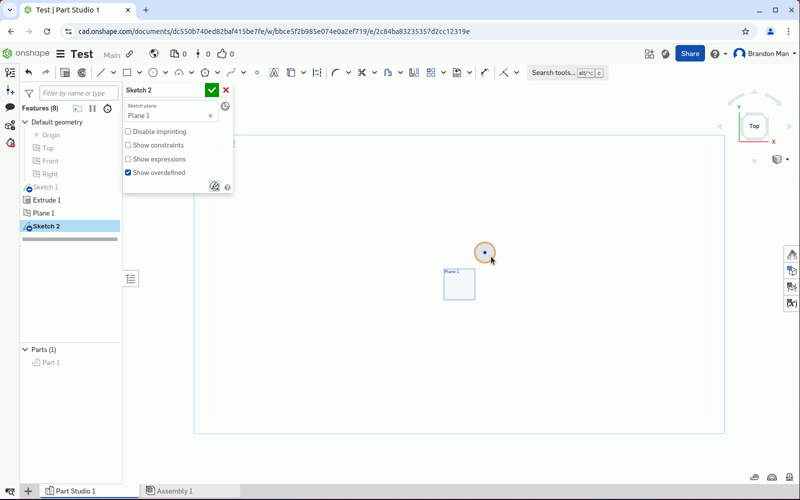
scroll(6)
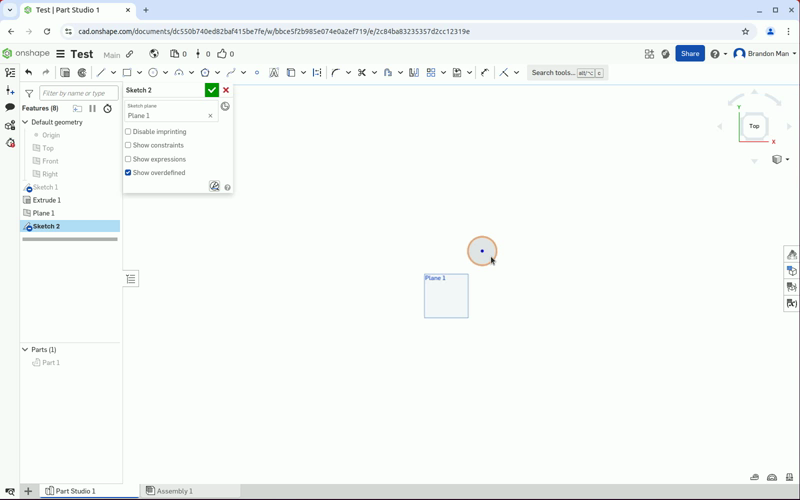
scroll(6)
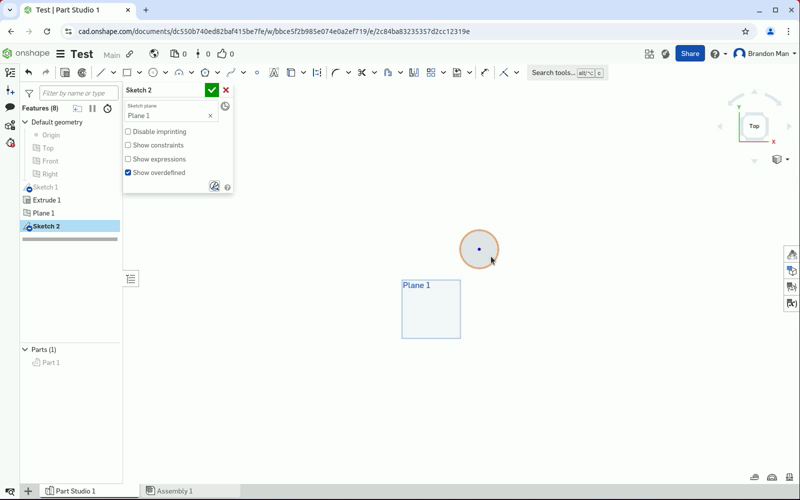
scroll(6)
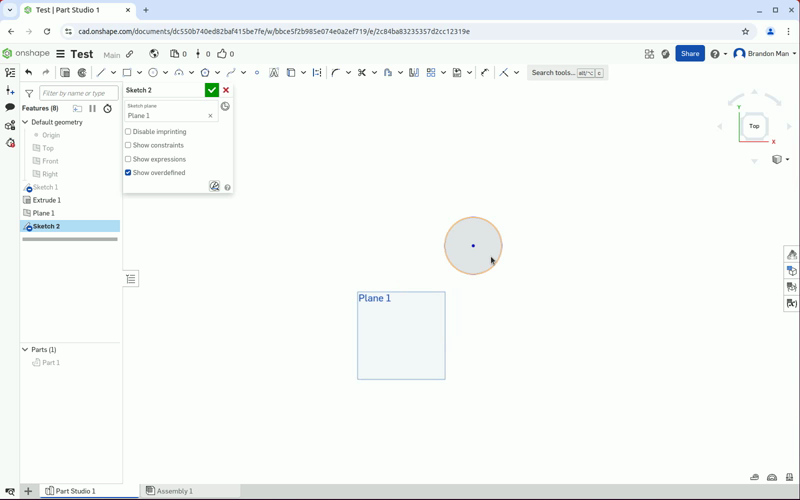
scroll(6)
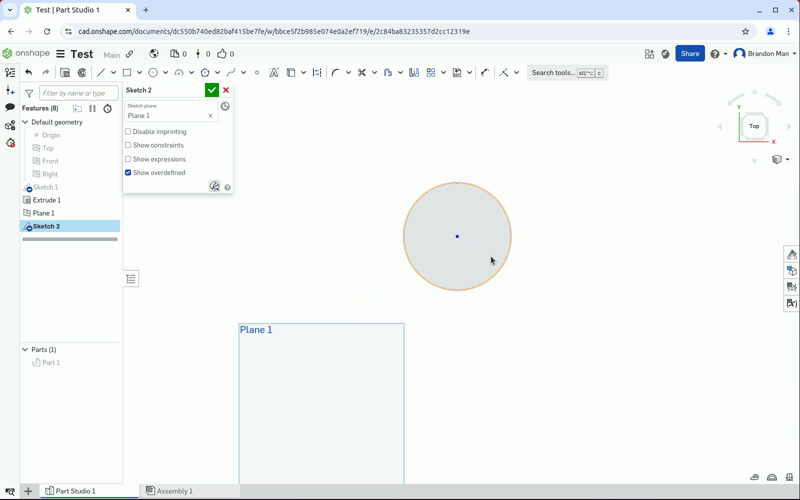
scroll(6)
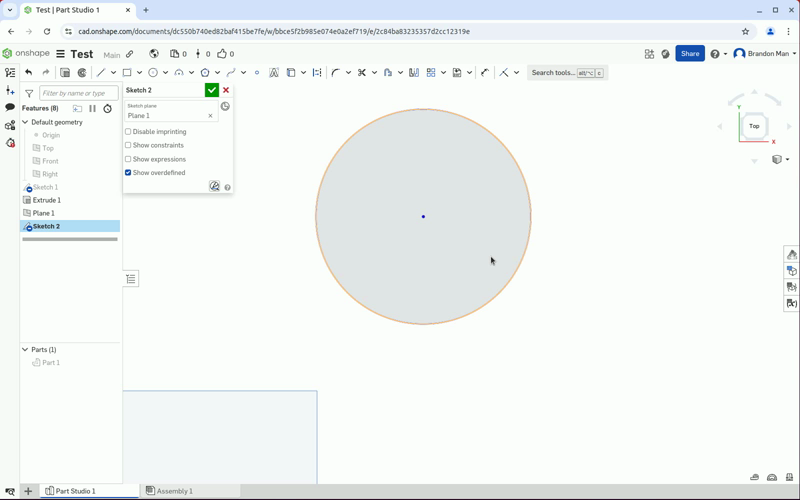
click(491, 256)
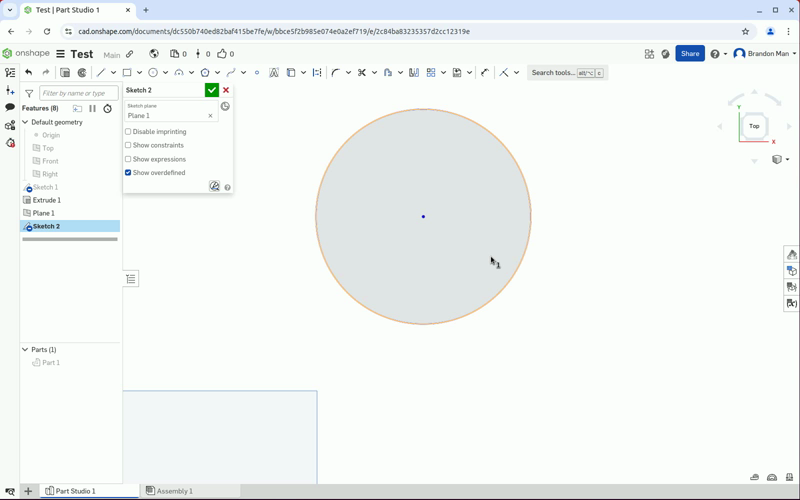
scroll(-6)
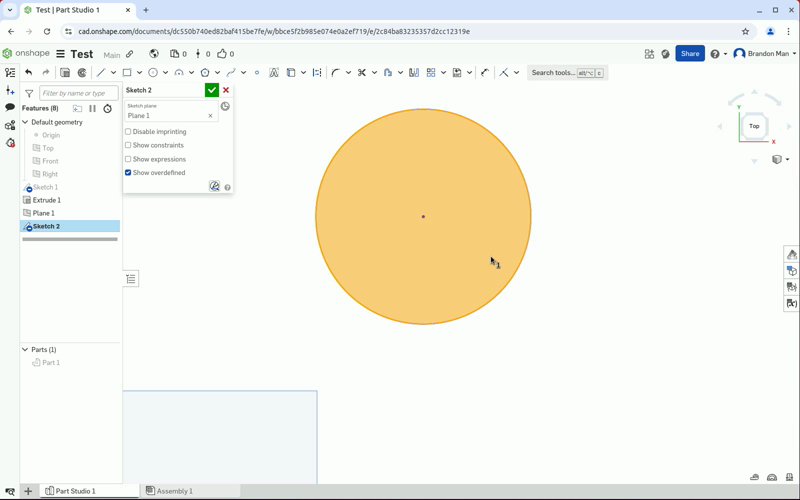
scroll(-6)
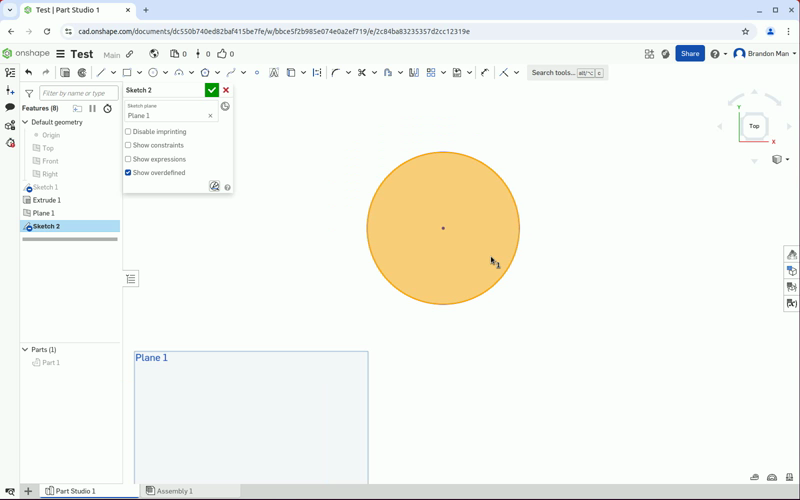
scroll(-6)
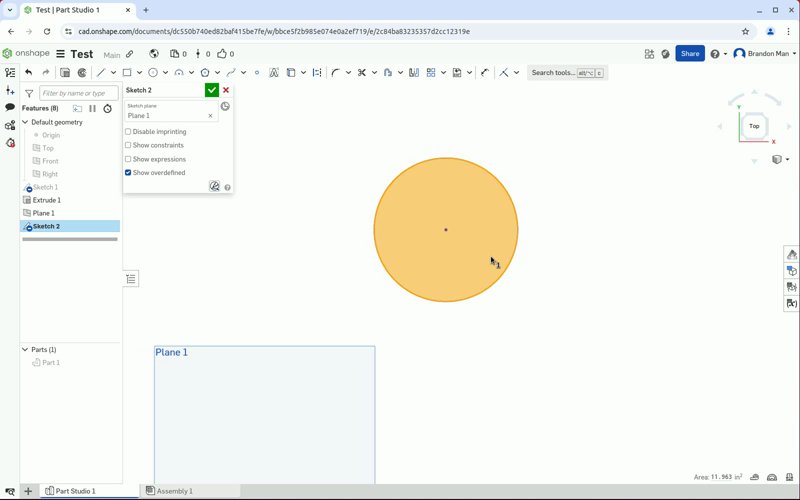
scroll(-6)
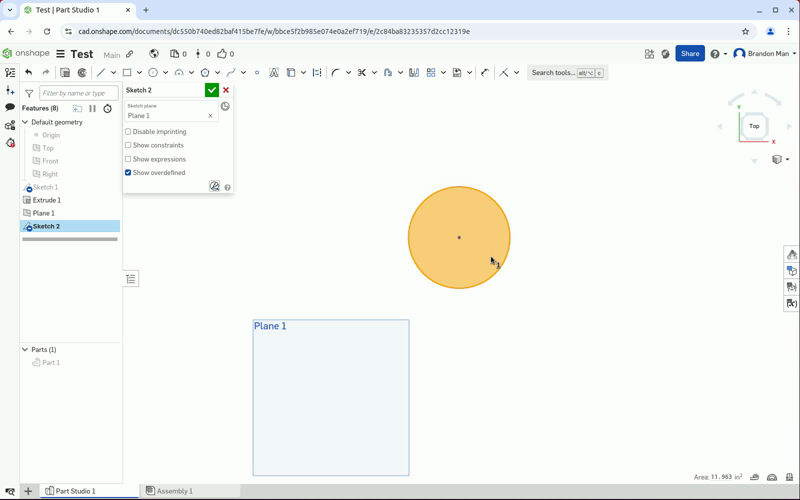
scroll(-6)
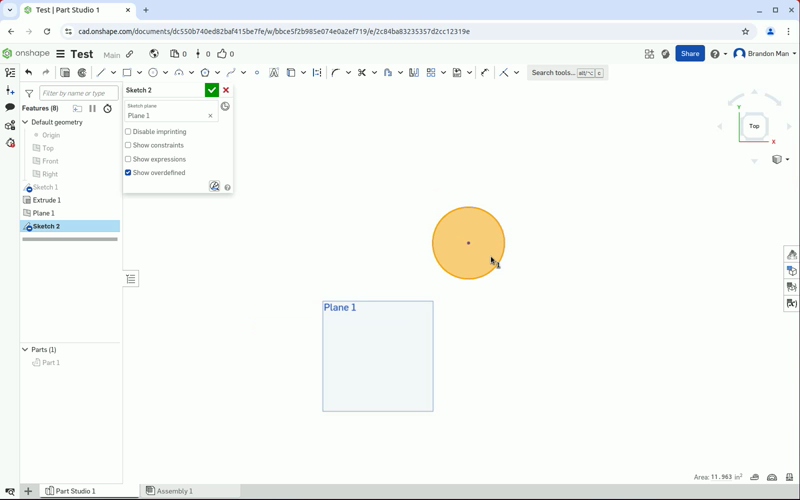
scroll(-6)
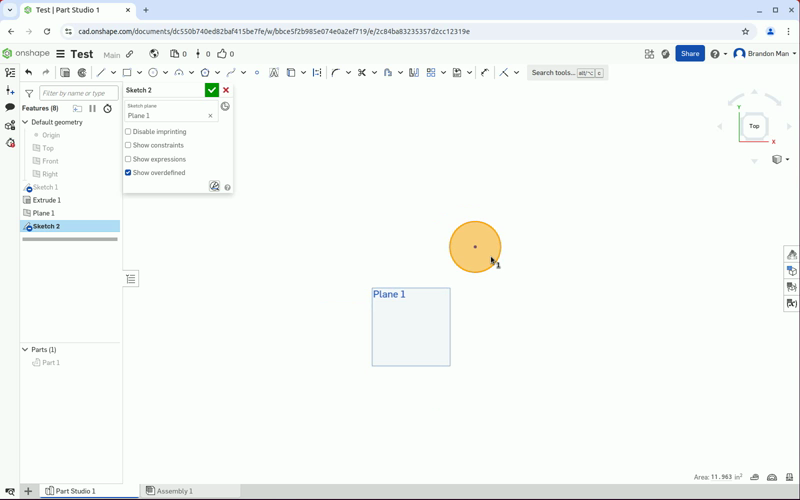
scroll(-6)
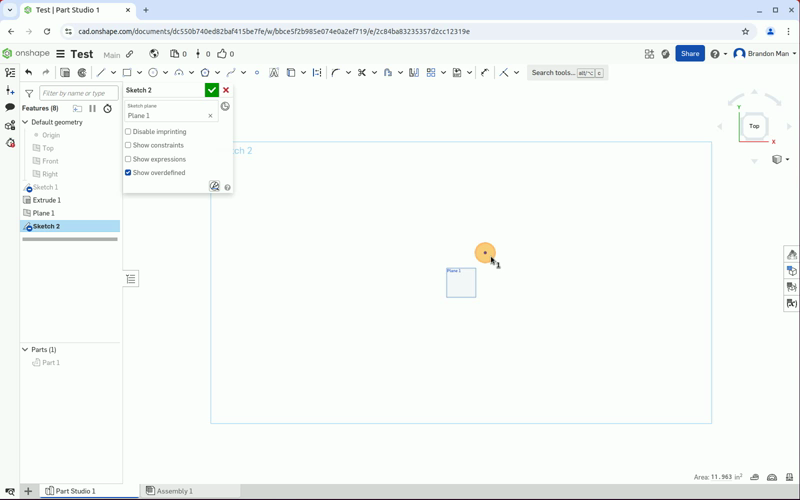
mouse_move(73, 352)
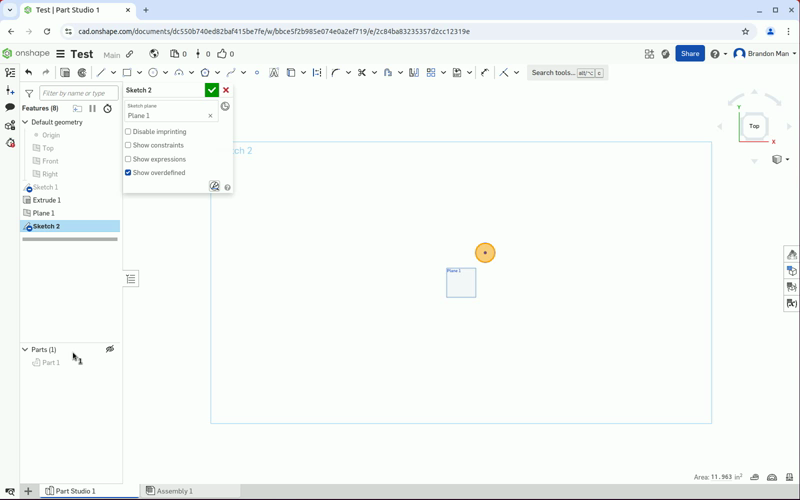
key(shift+y)
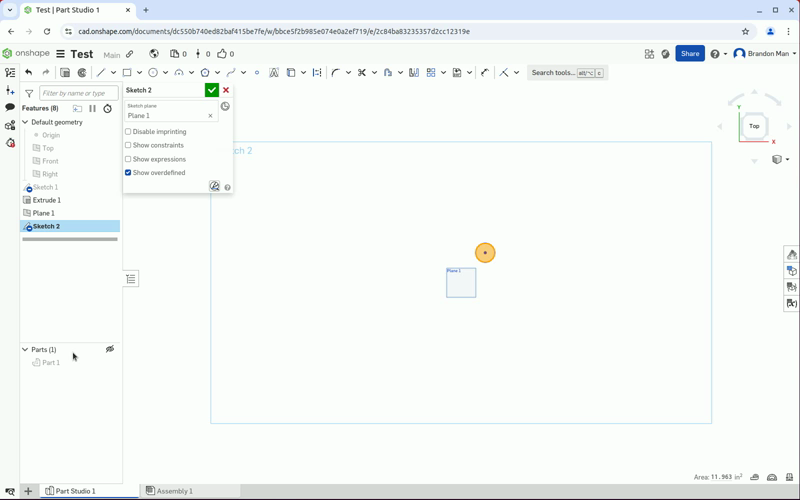
key(shift+e)
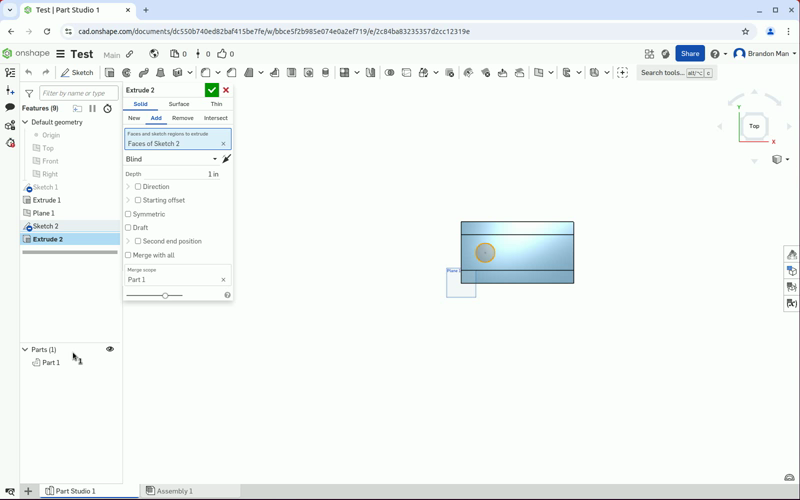
mouse_move(143, 106)
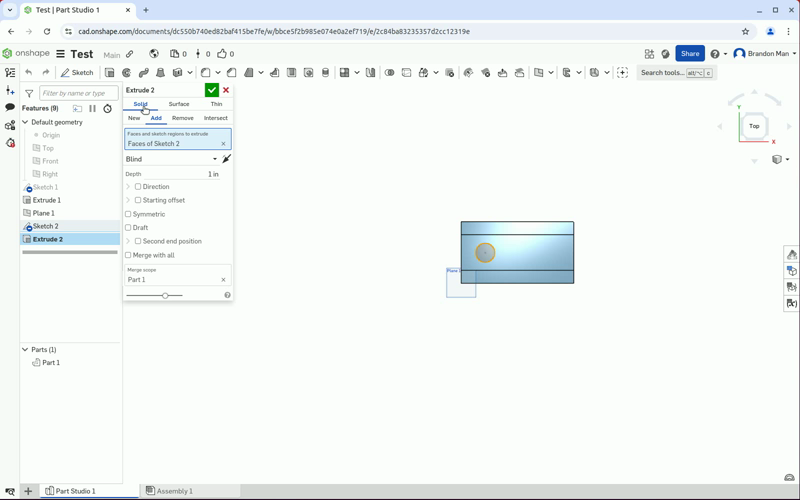
click(143, 106)
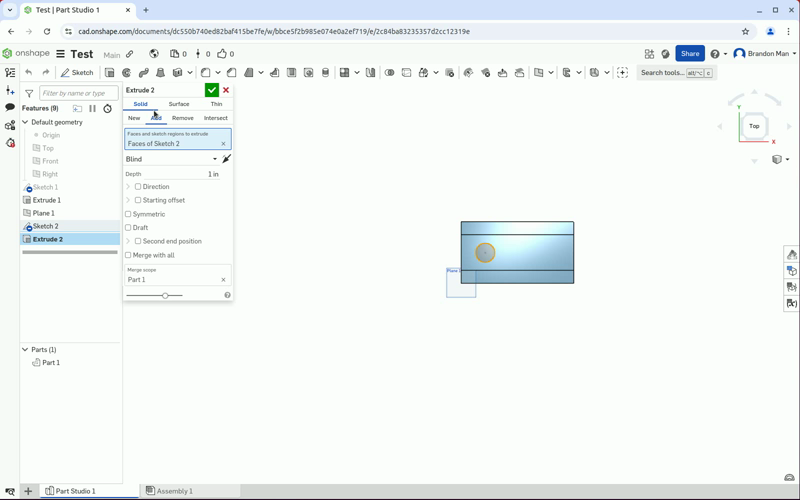
mouse_move(186, 120)
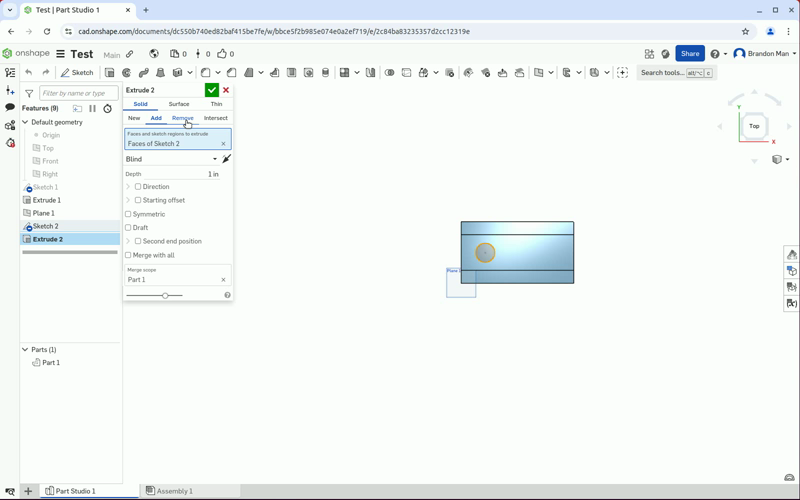
click(186, 120)
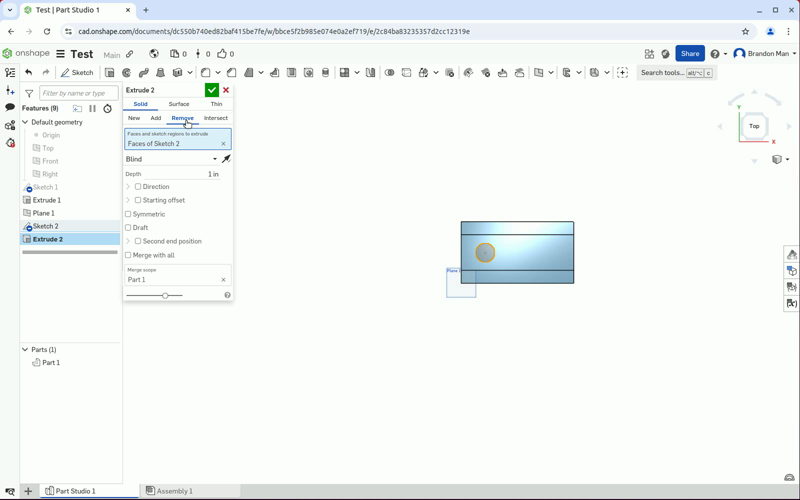
key(tab, 4)
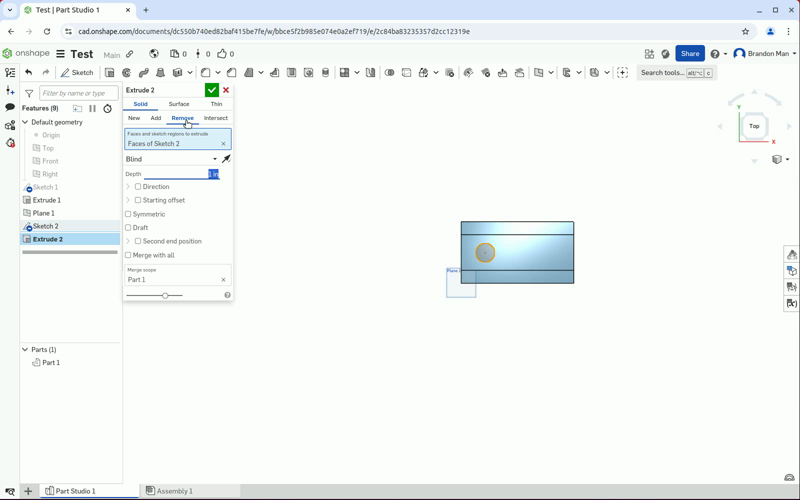
text(3.611)
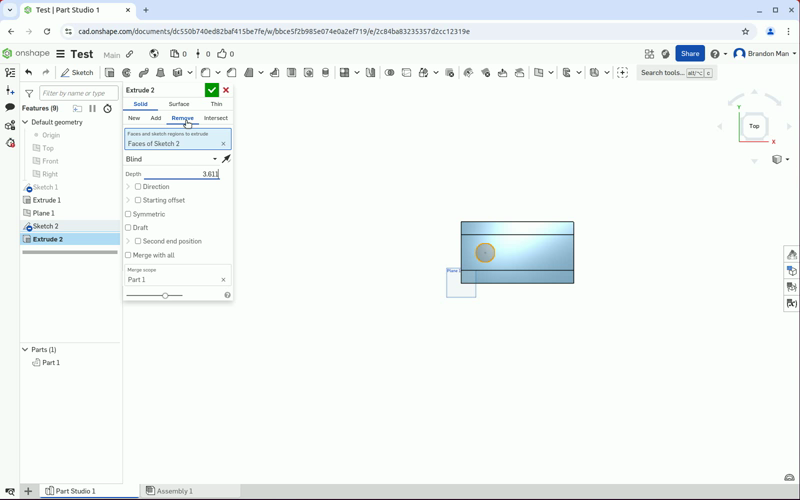
key(tab, 6)
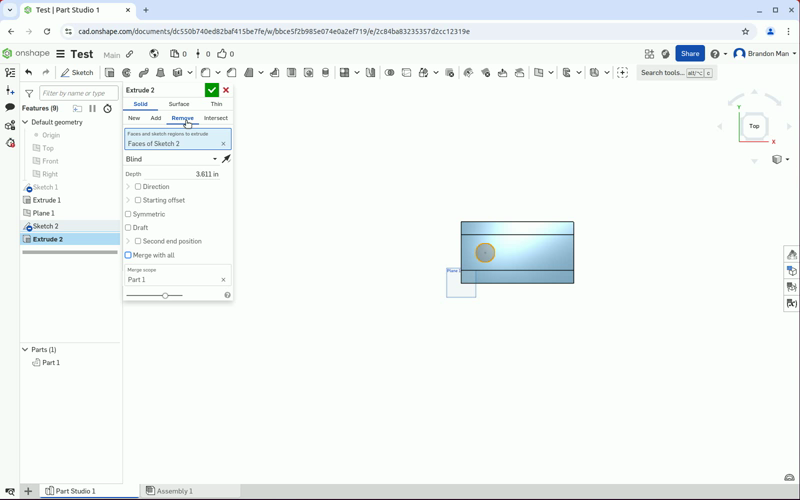
key(space)
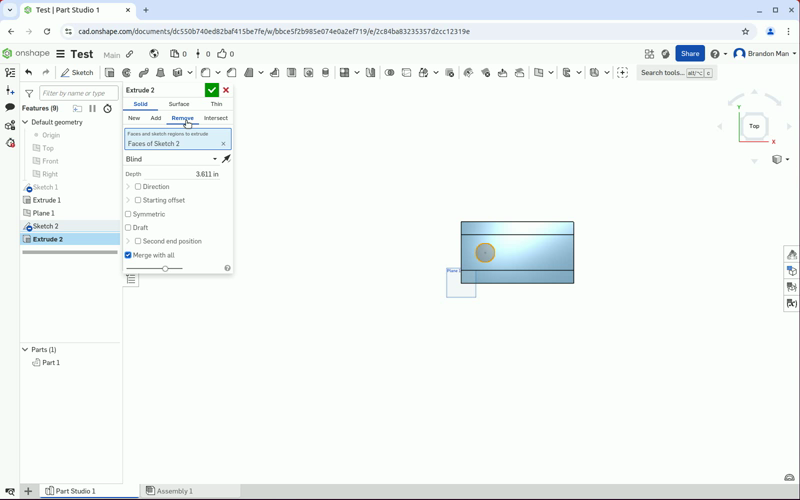
key(enter)
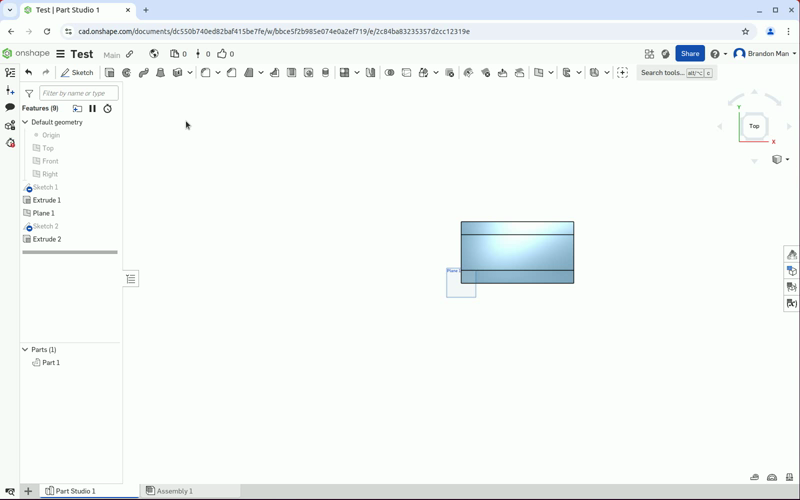
key(shift+h)
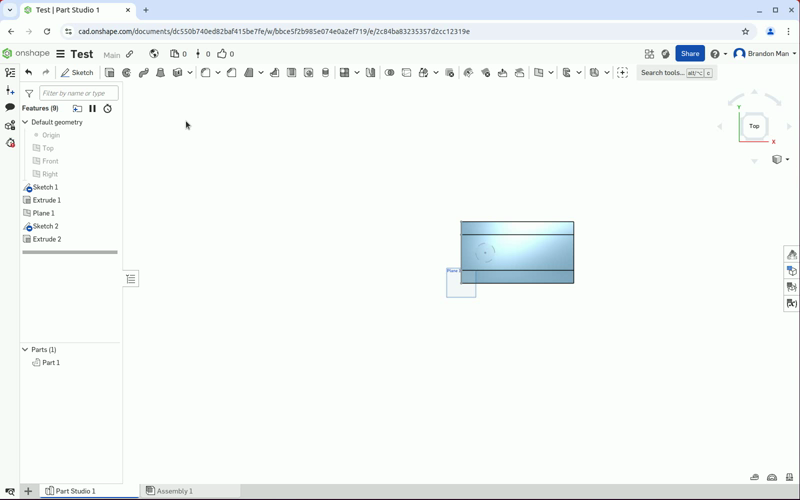
key(shift+h)
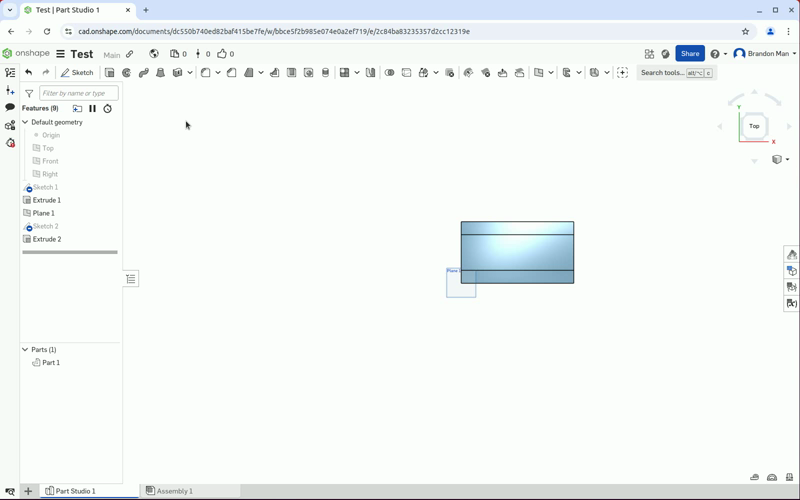
mouse_move(73, 189)
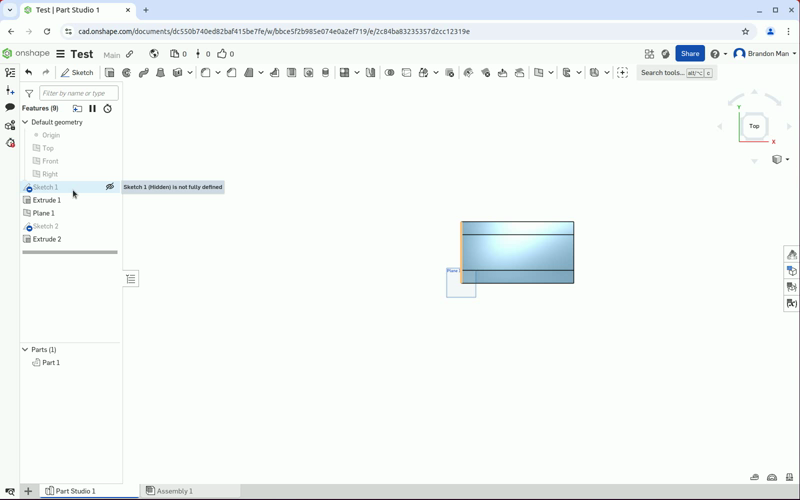
click(73, 189)
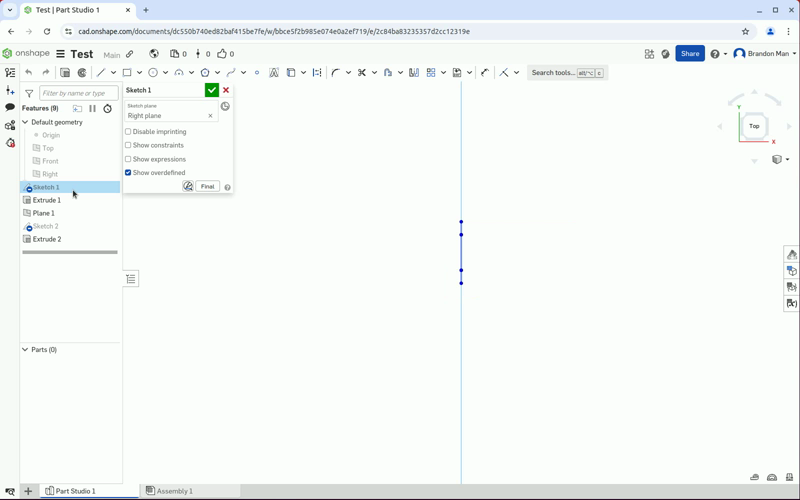
mouse_move(229, 92)
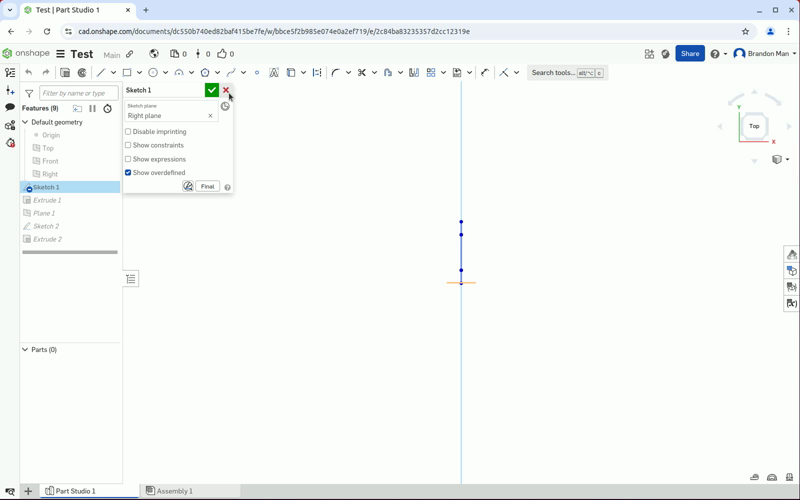
click(229, 92)
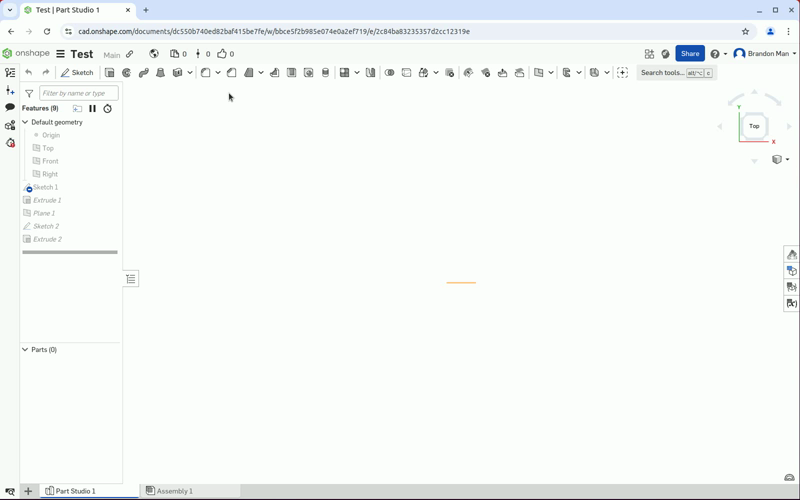
key(shift+s)
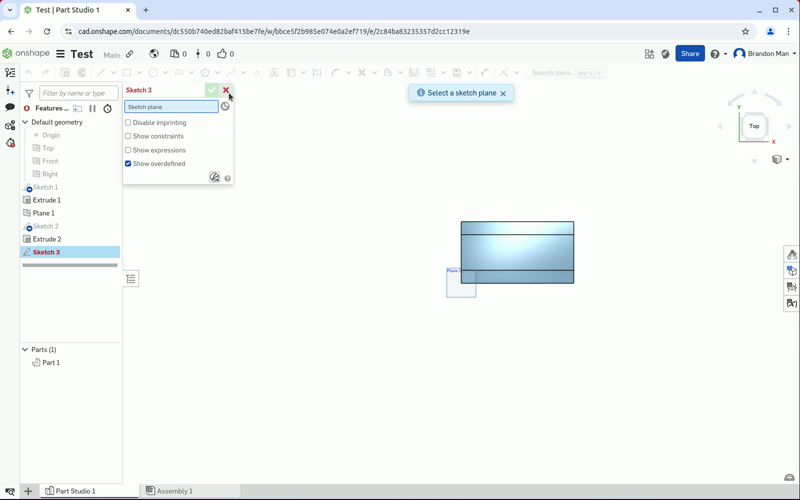
mouse_move(73, 215)
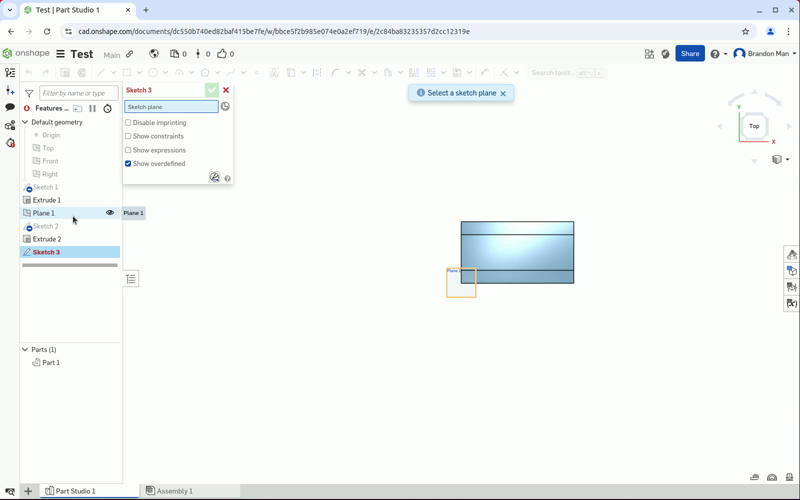
click(73, 215)
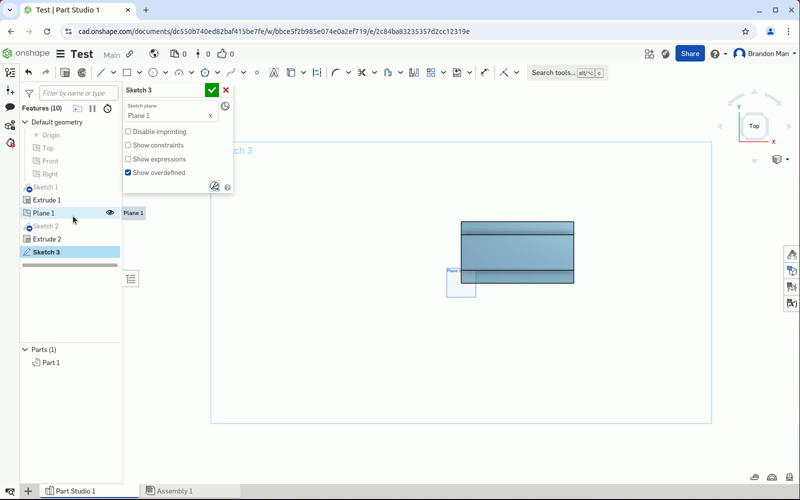
mouse_move(73, 352)
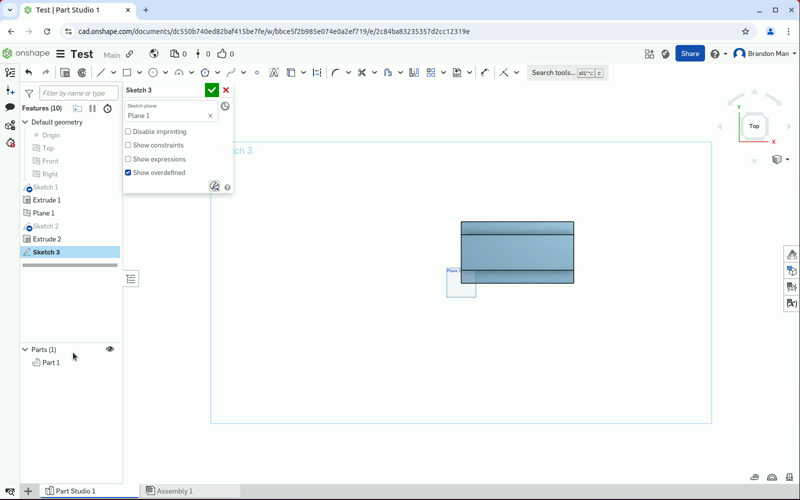
key(y)
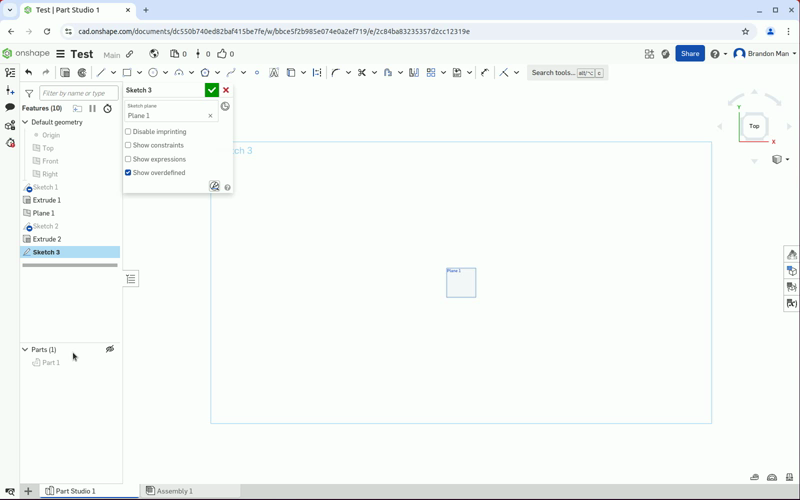
key(c)
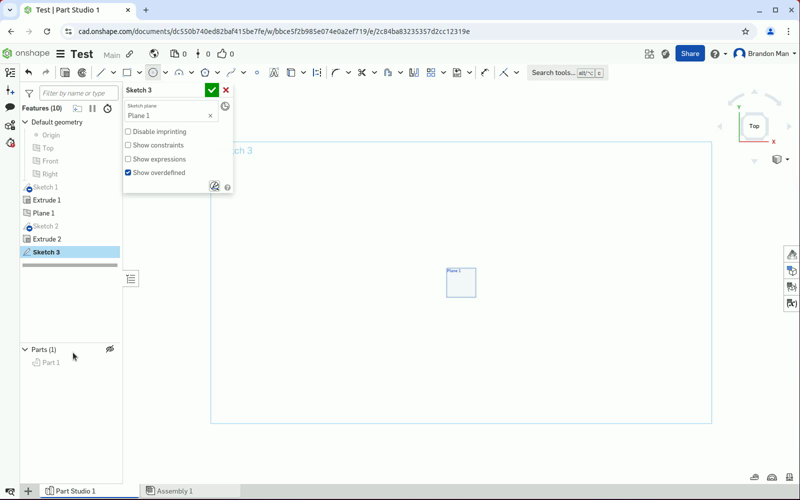
key_down(shift)
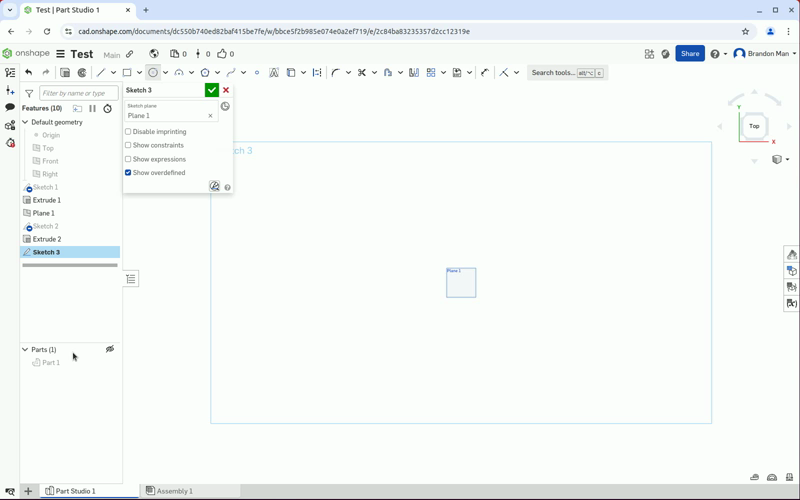
mouse_move(549, 252)
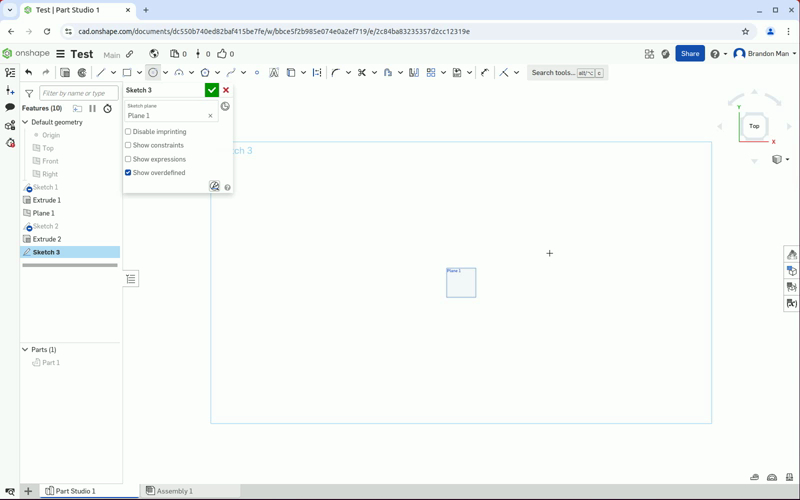
click(549, 252)
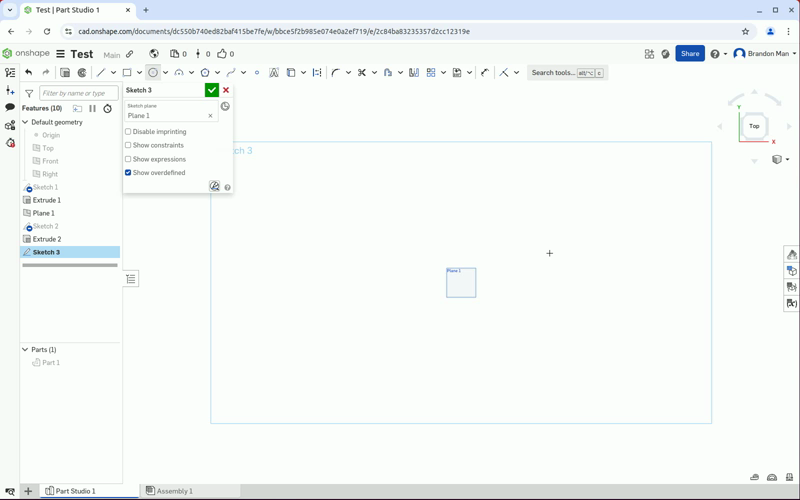
key_up(shift)
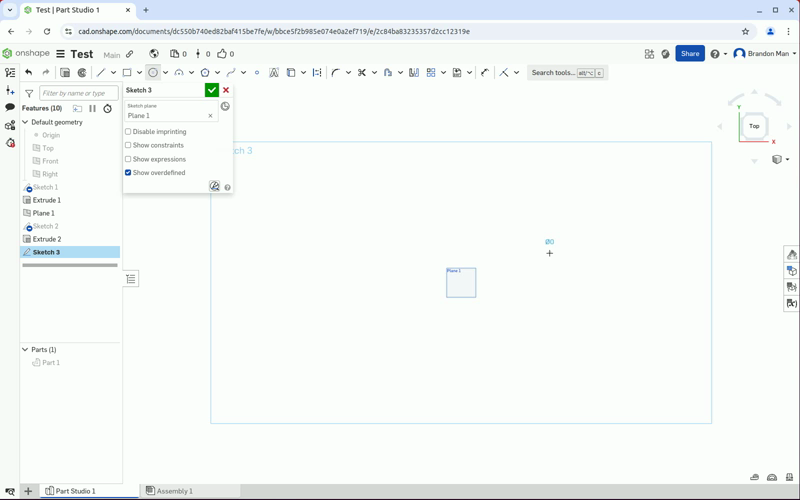
mouse_move(559, 252)
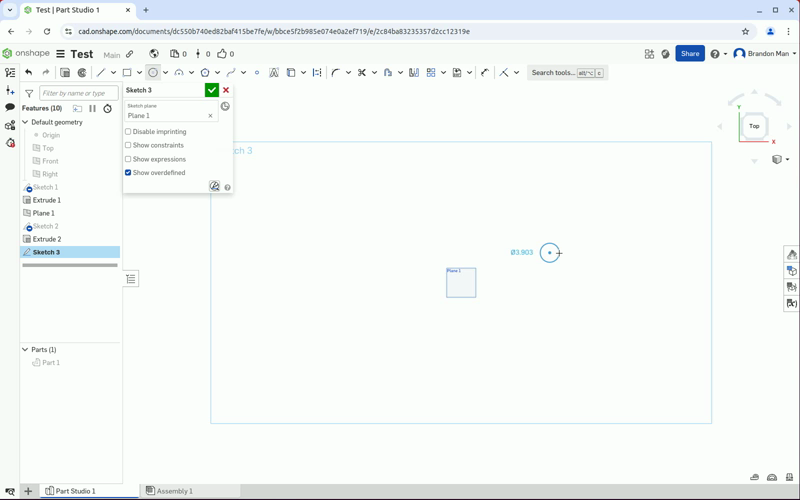
click(559, 252)
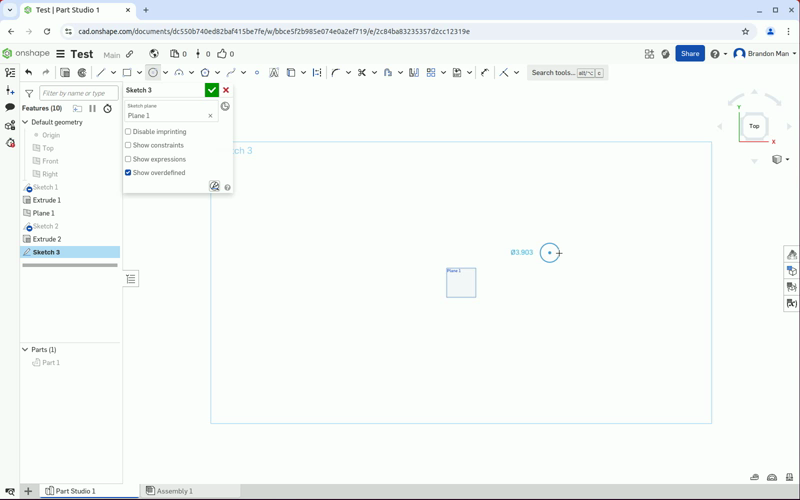
key(esc)
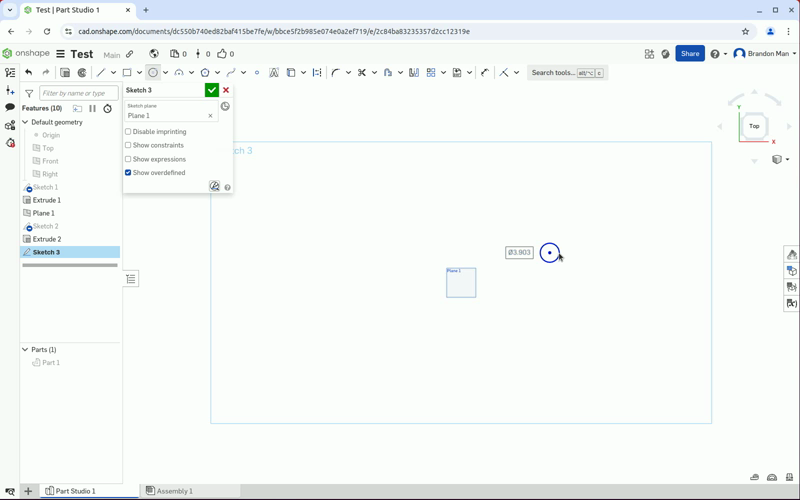
mouse_move(550, 259)
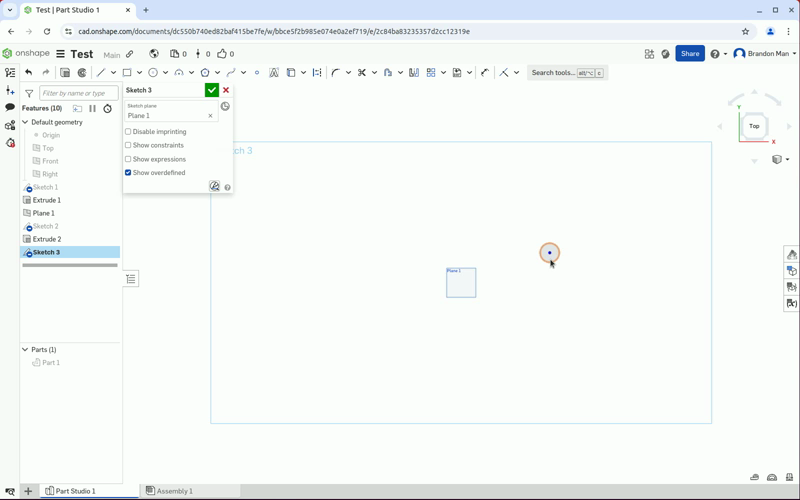
scroll(6)
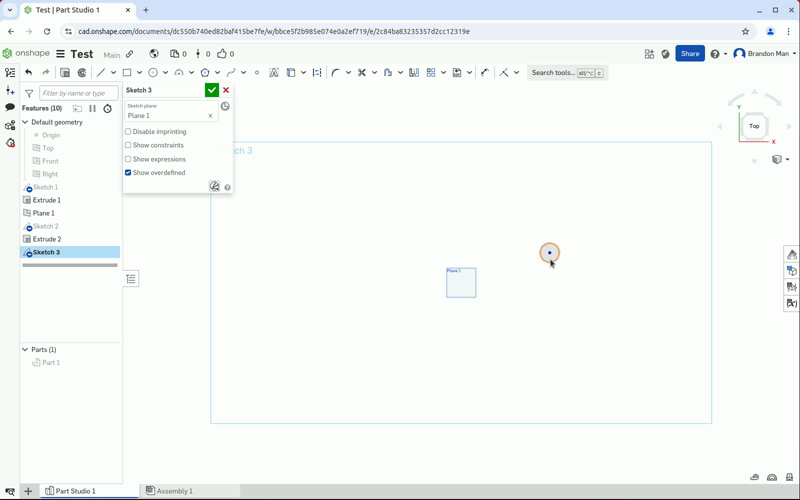
scroll(6)
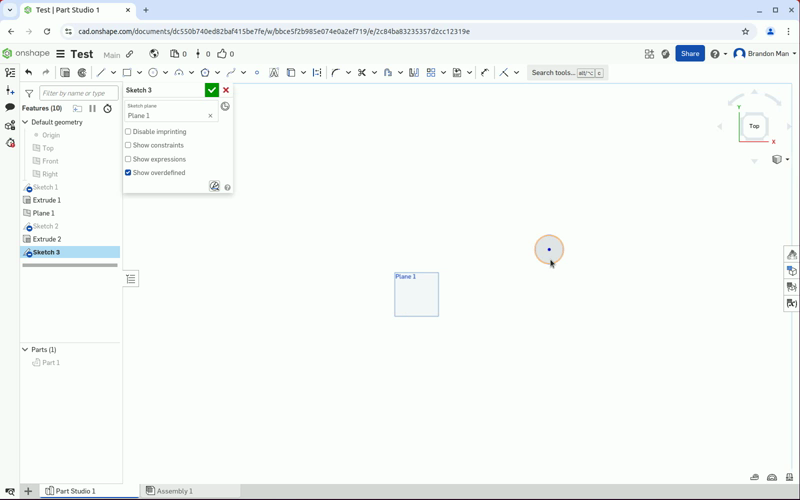
scroll(6)
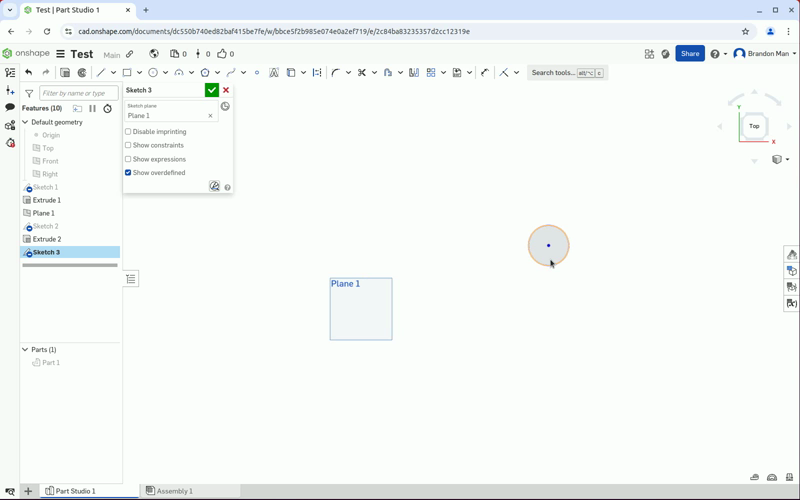
scroll(6)
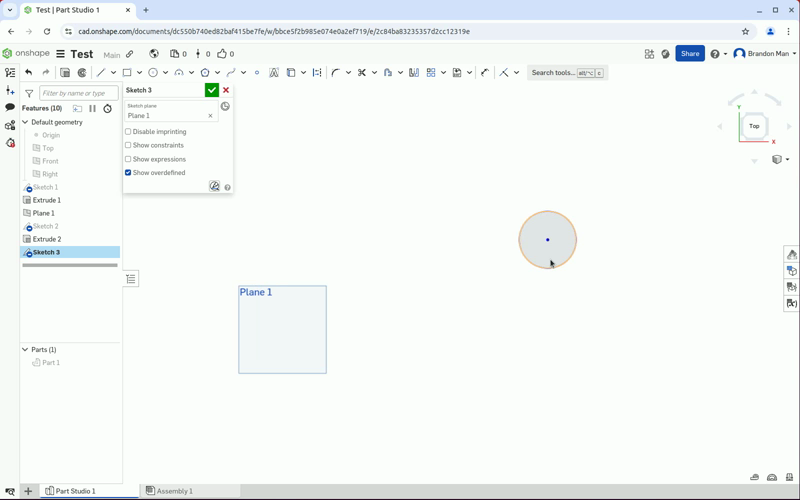
scroll(6)
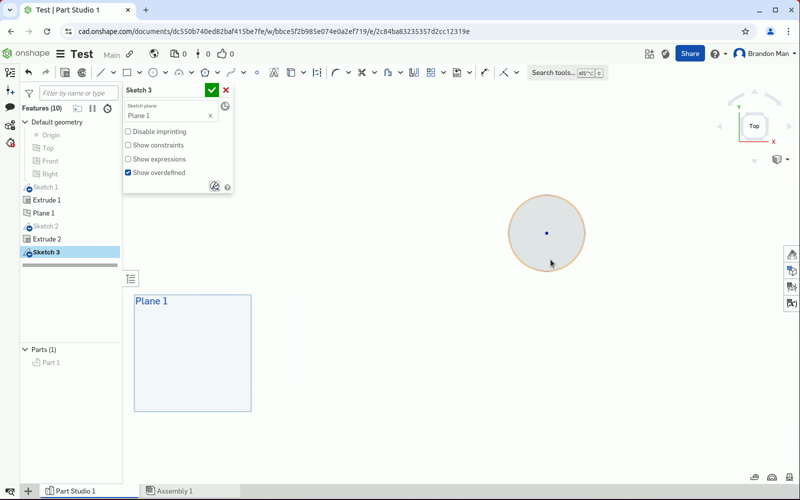
scroll(6)
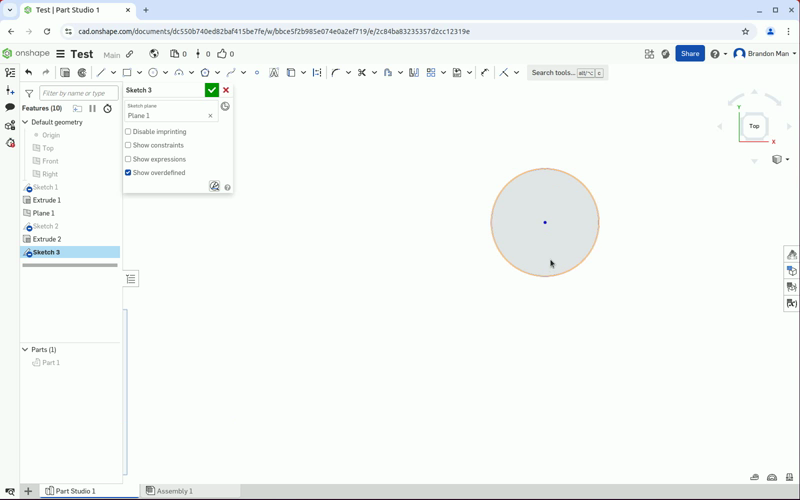
scroll(6)
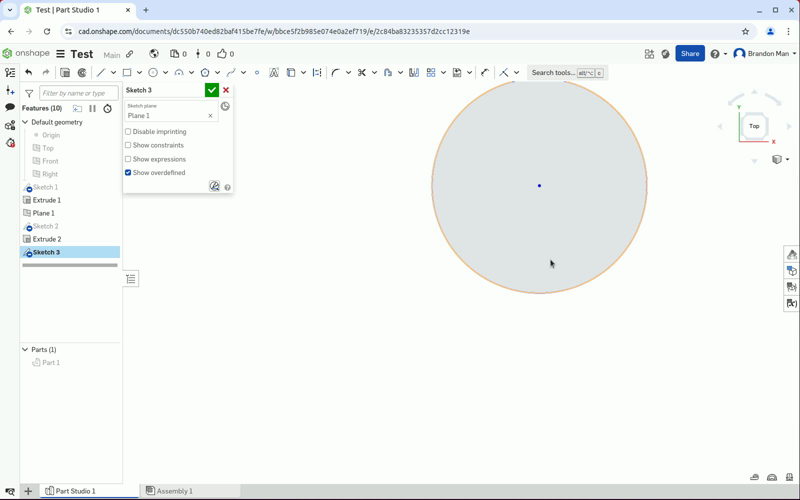
click(550, 259)
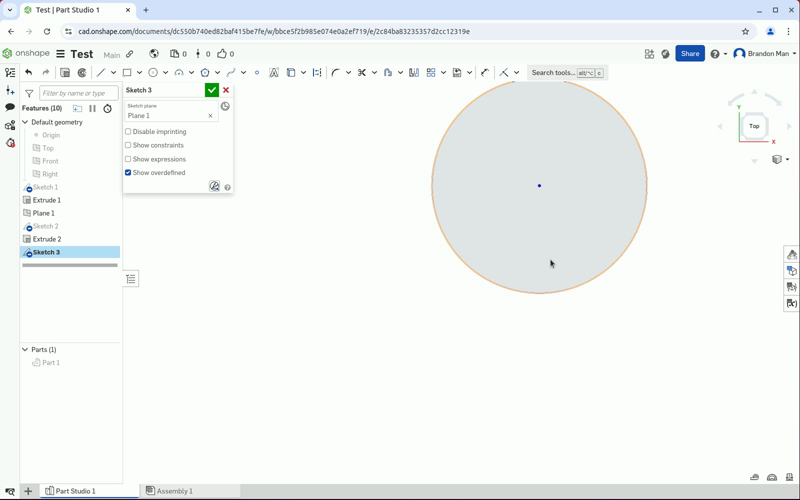
scroll(-6)
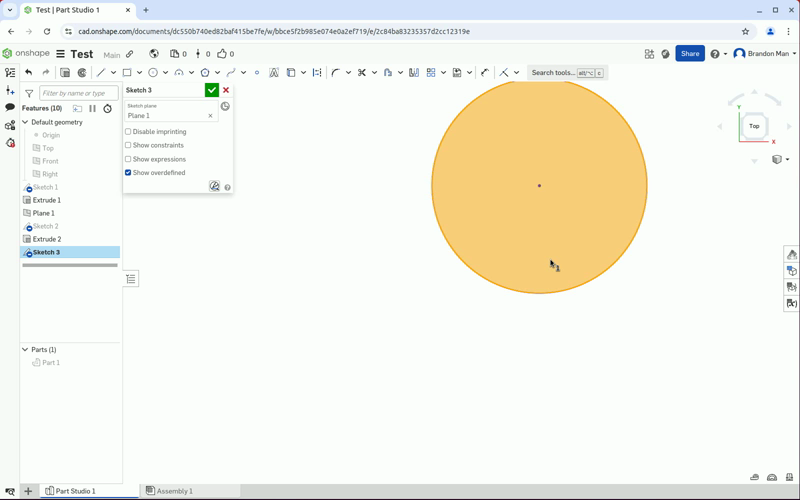
scroll(-6)
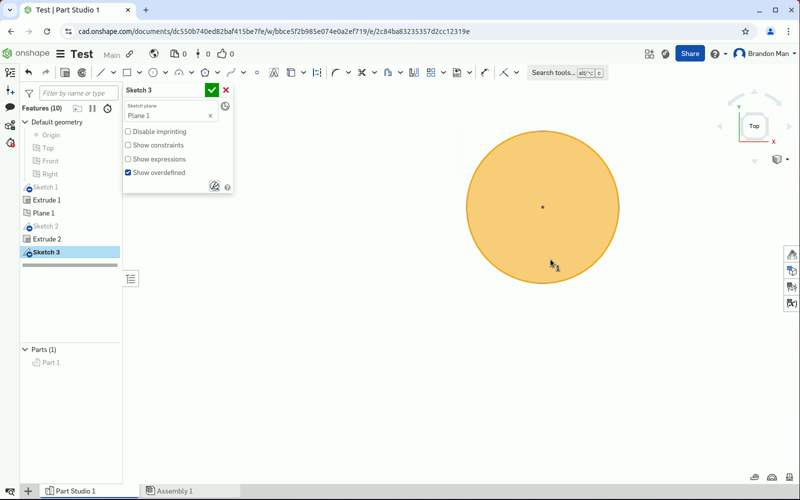
scroll(-6)
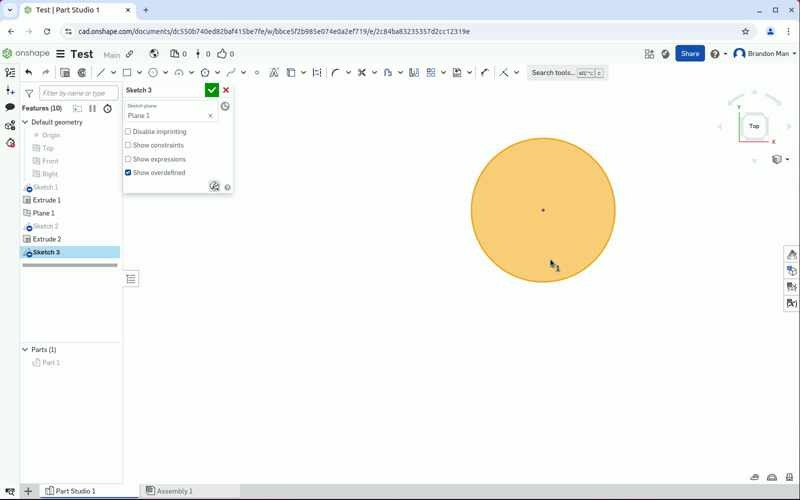
scroll(-6)
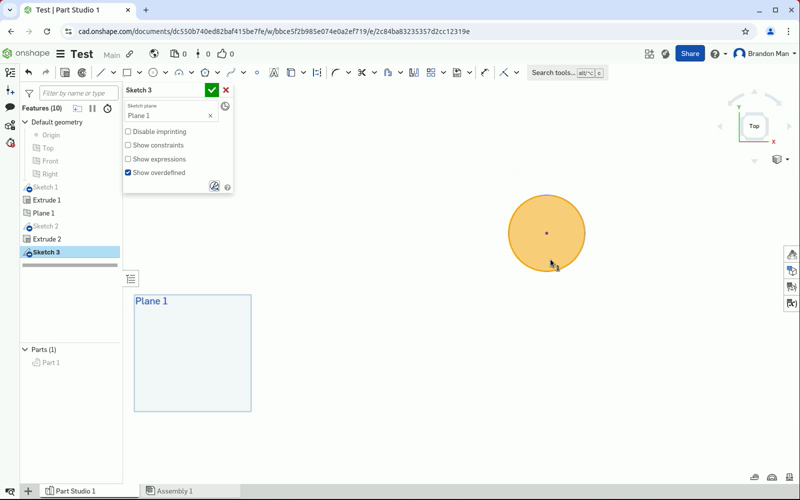
scroll(-6)
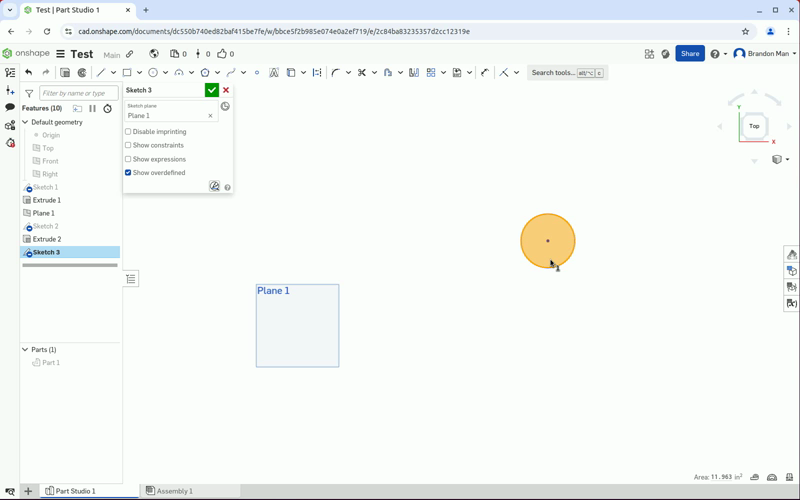
scroll(-6)
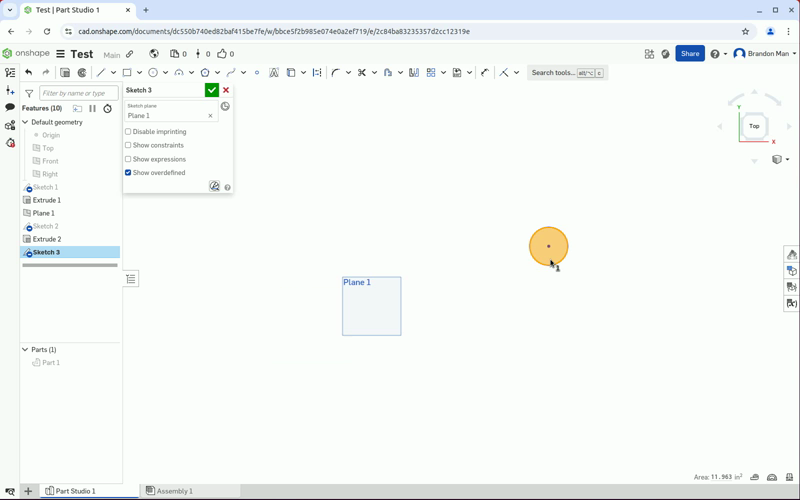
scroll(-6)
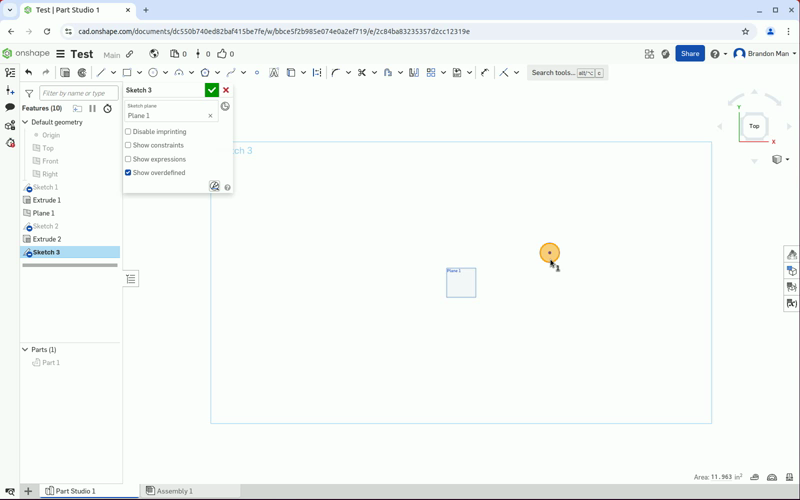
mouse_move(73, 352)
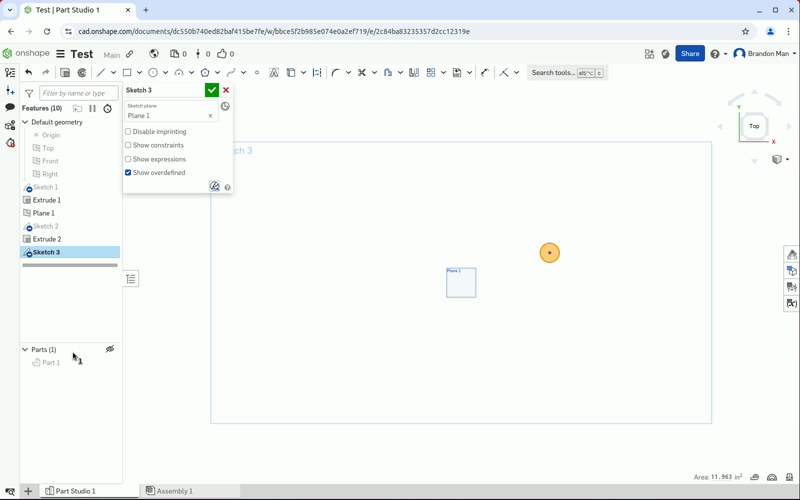
key(shift+y)
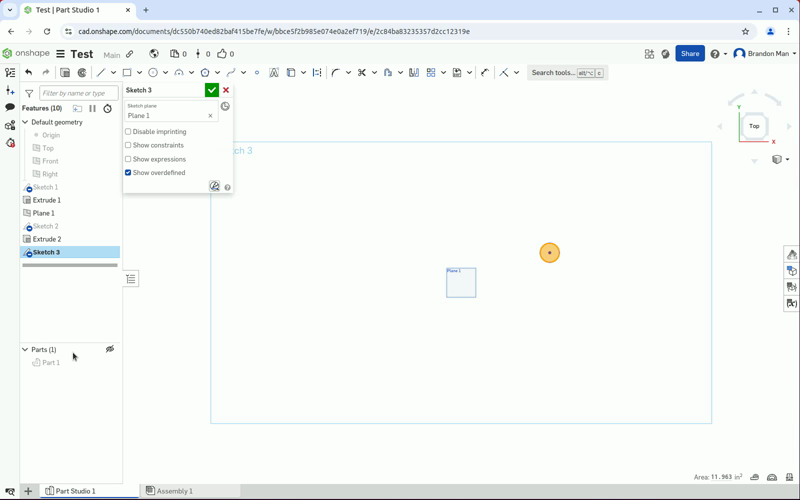
key(shift+e)
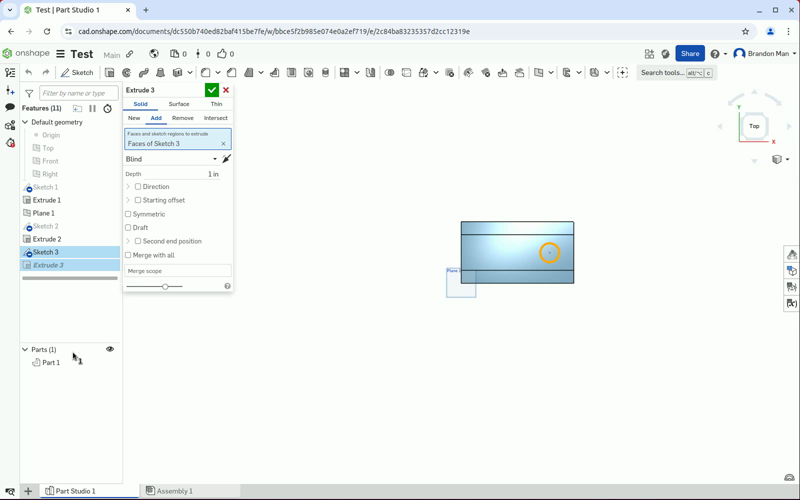
mouse_move(143, 106)
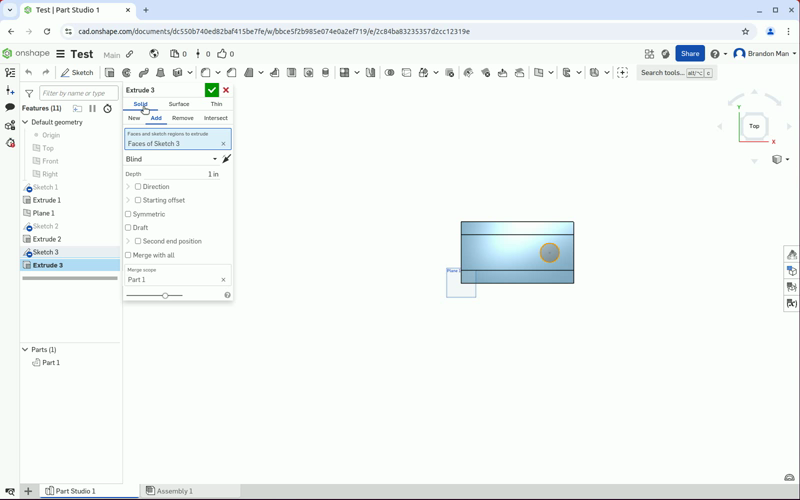
click(143, 106)
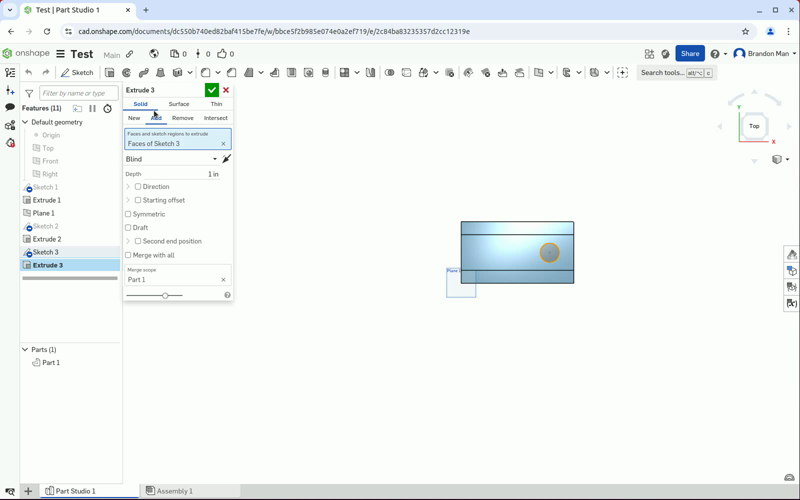
mouse_move(186, 120)
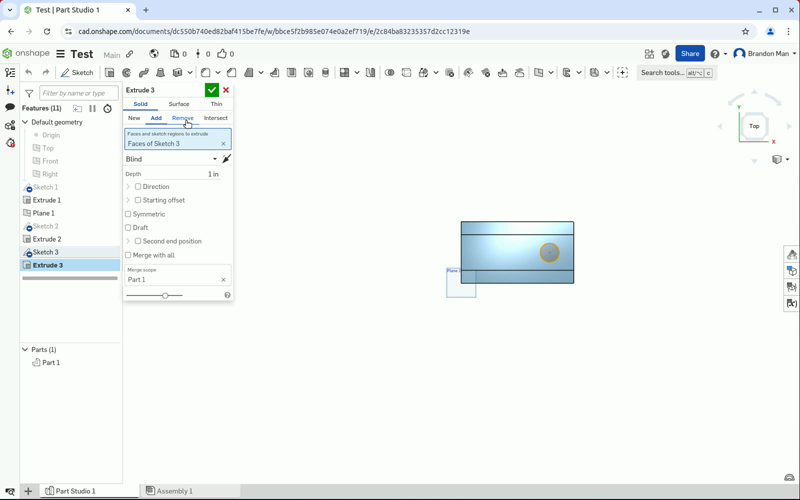
click(186, 120)
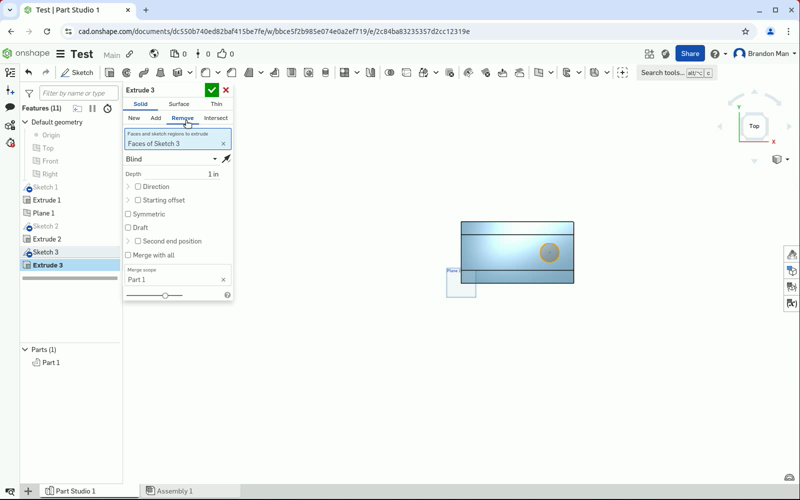
key(tab, 4)
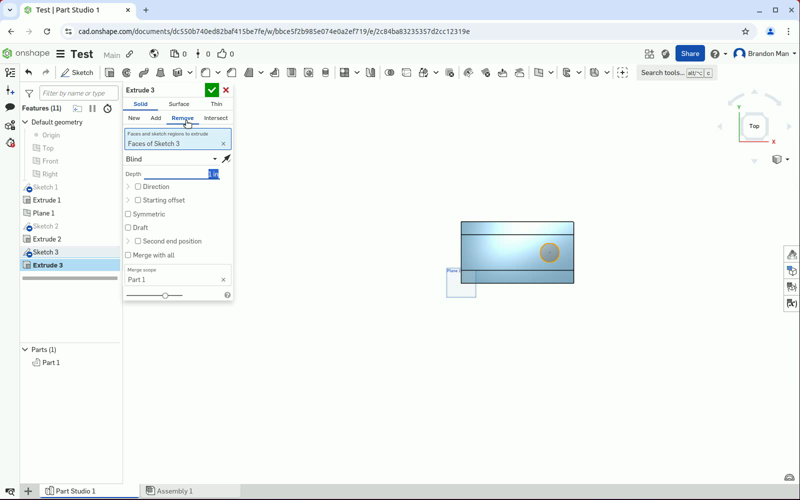
text(3.611)
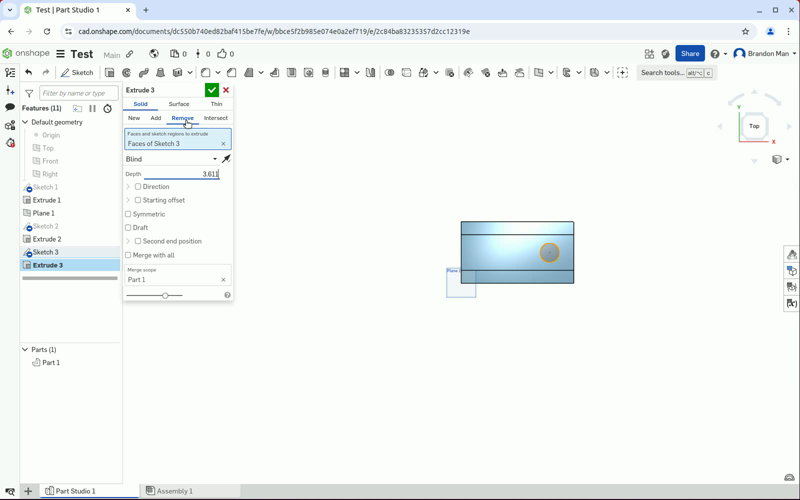
key(tab, 6)
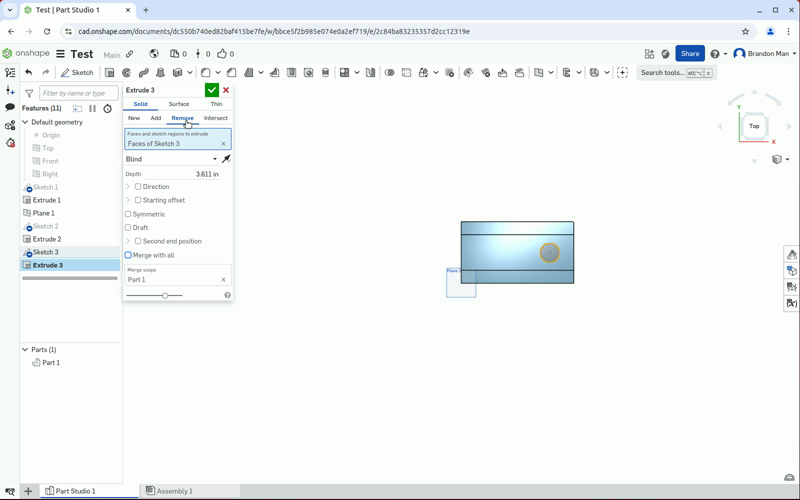
key(space)
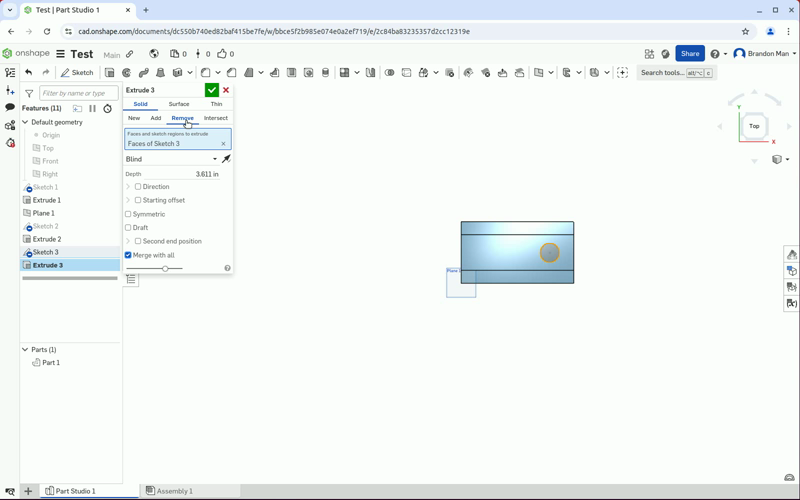
key(enter)
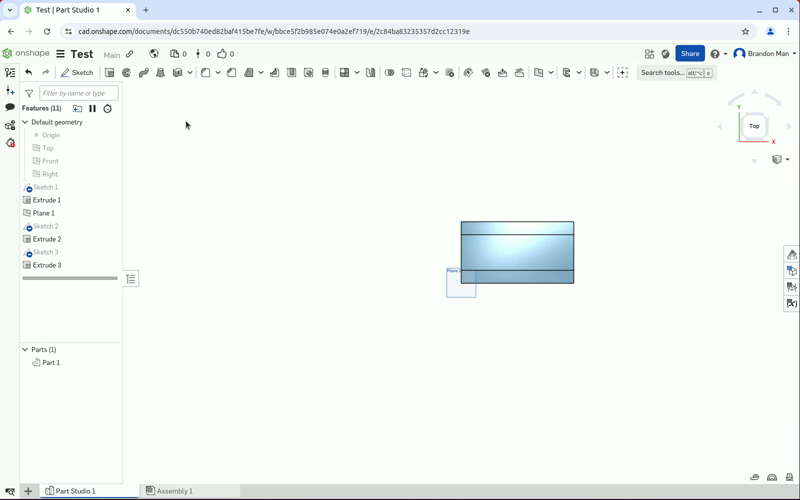
key(shift+h)
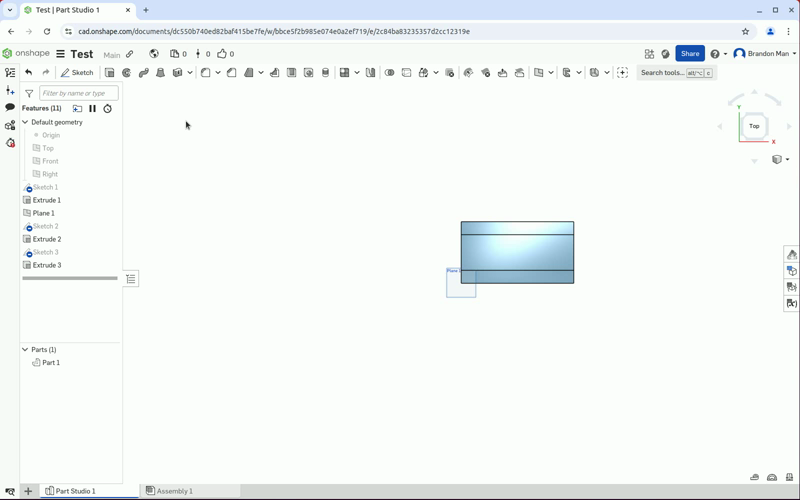
key(shift+h)
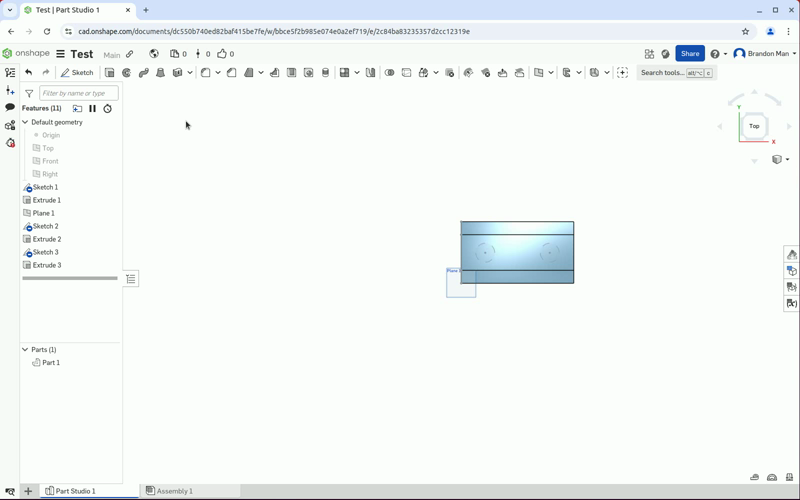
key(shift+7)
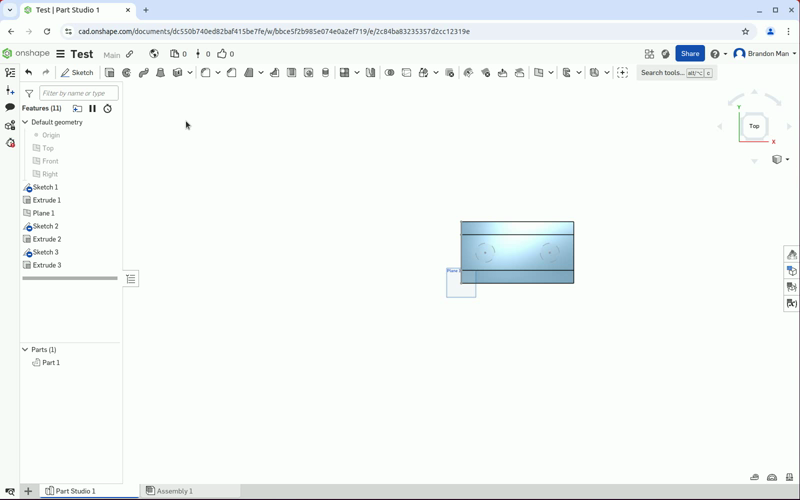
key(up, 3)
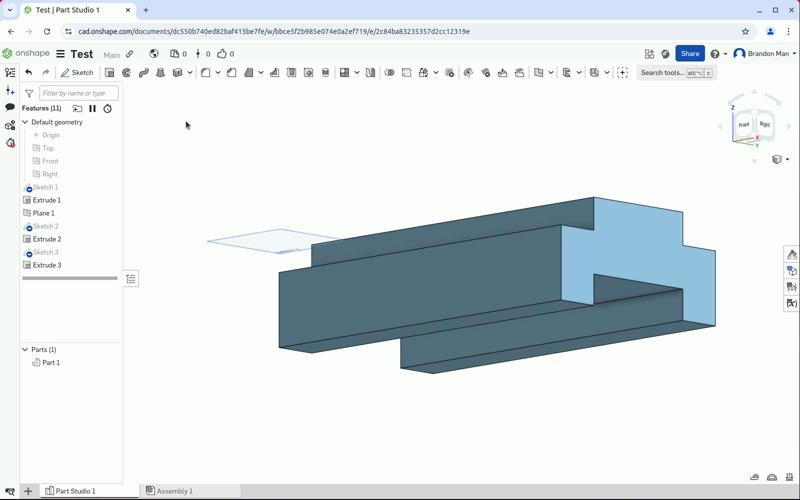
key(left, 3)
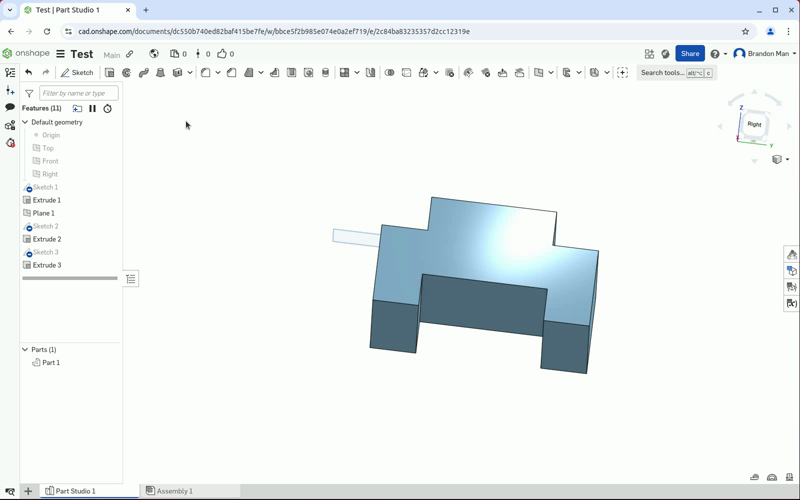
key(right, 3)
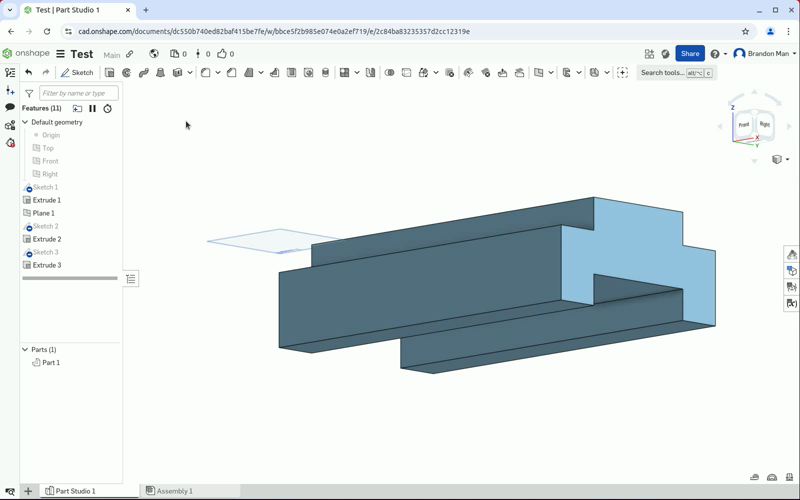
key(down, 3)
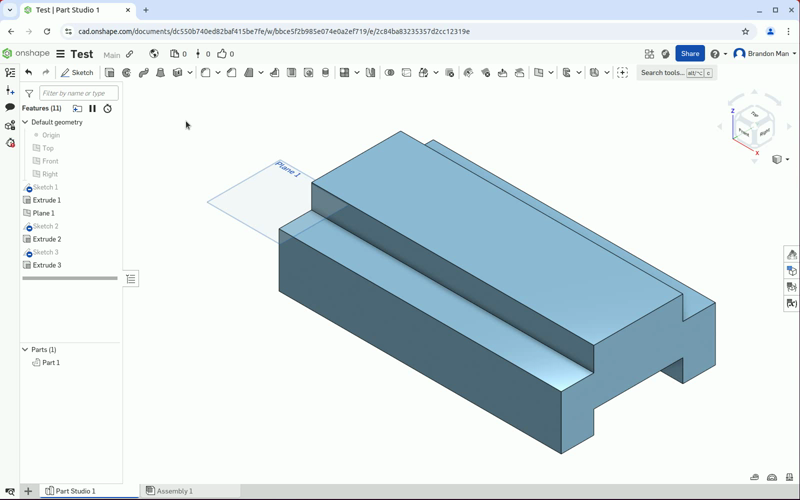
mouse_move(73, 189)
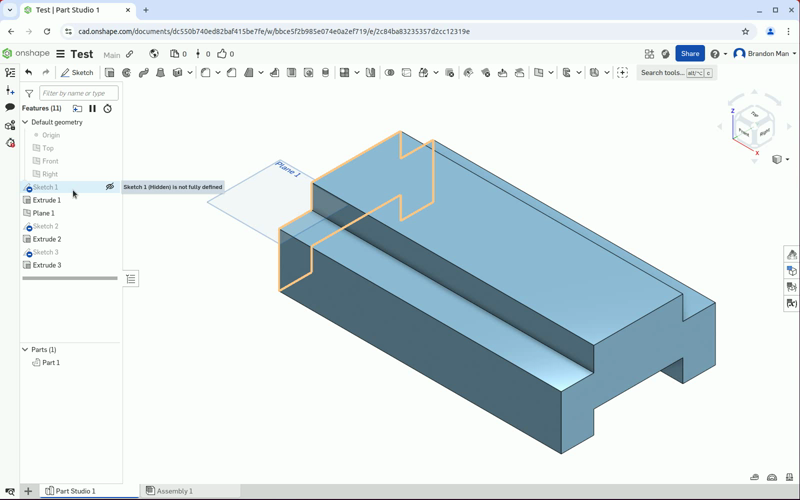
click(73, 189)